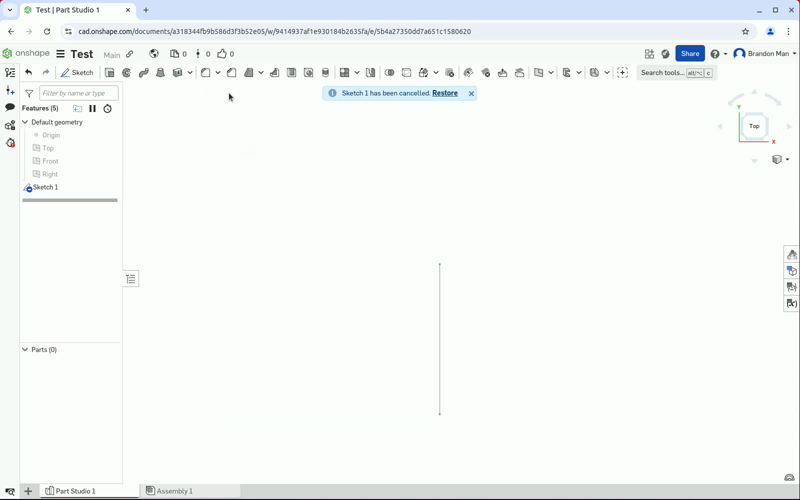
key(shift+h)
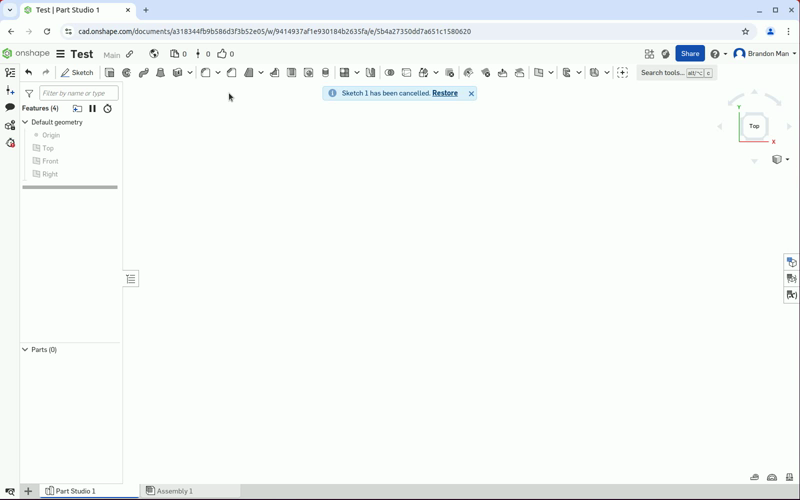
mouse_move(73, 352)
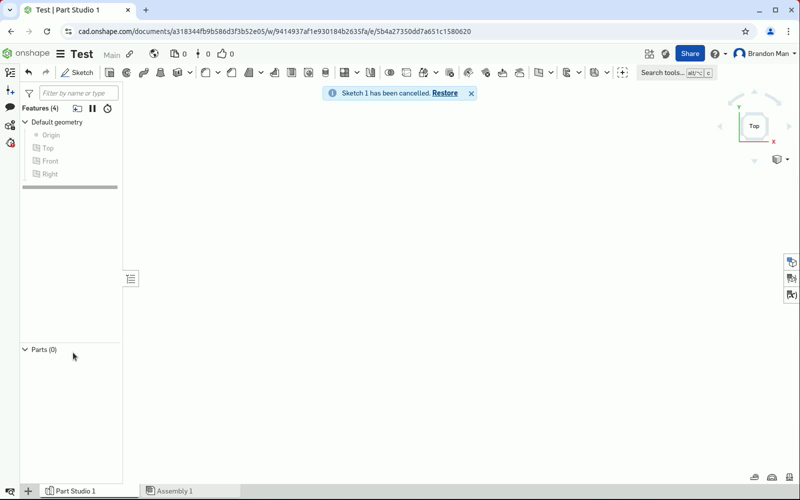
key(y)
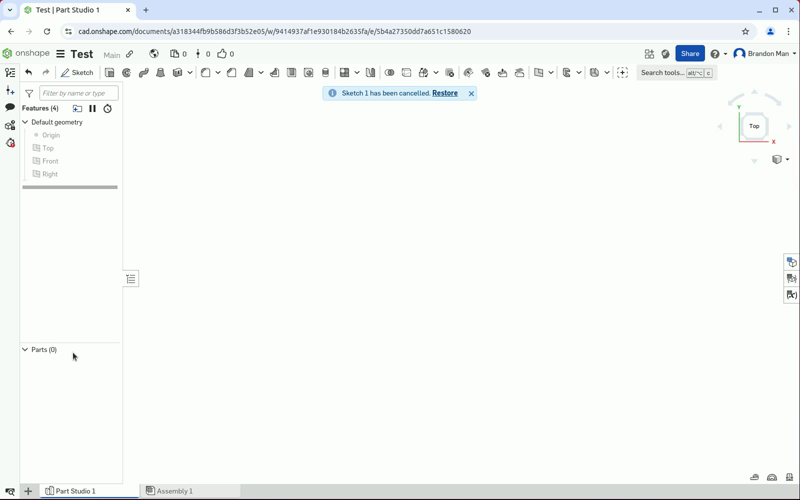
key(shift+p)
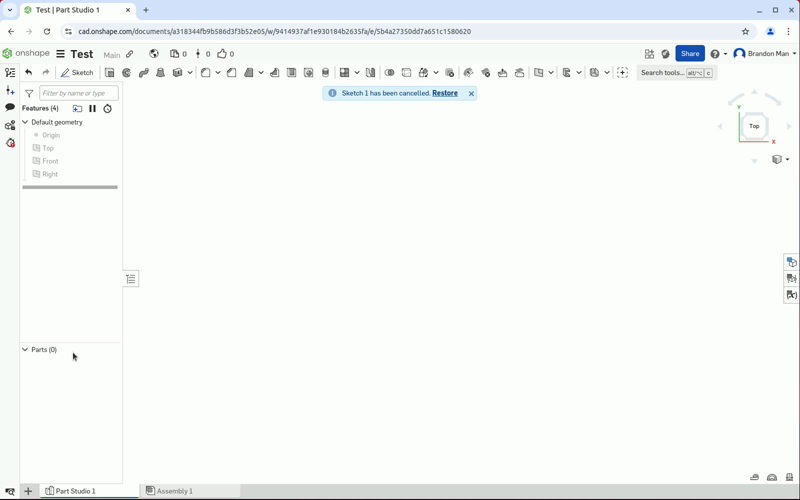
key(space)
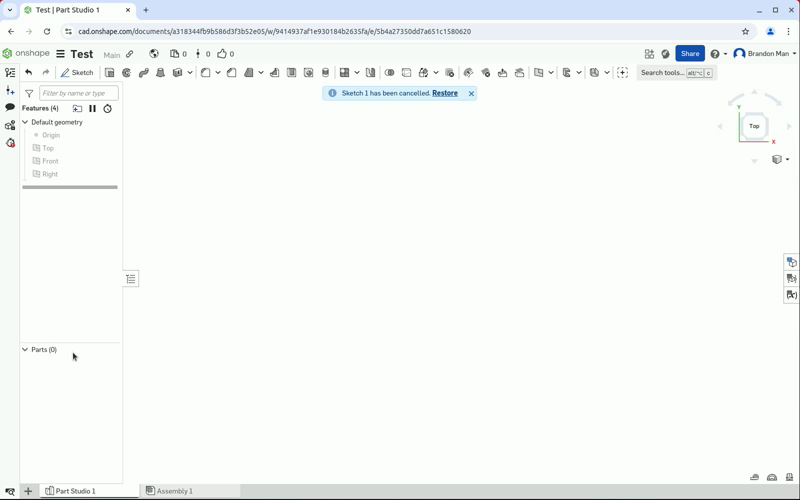
key_down(shift)
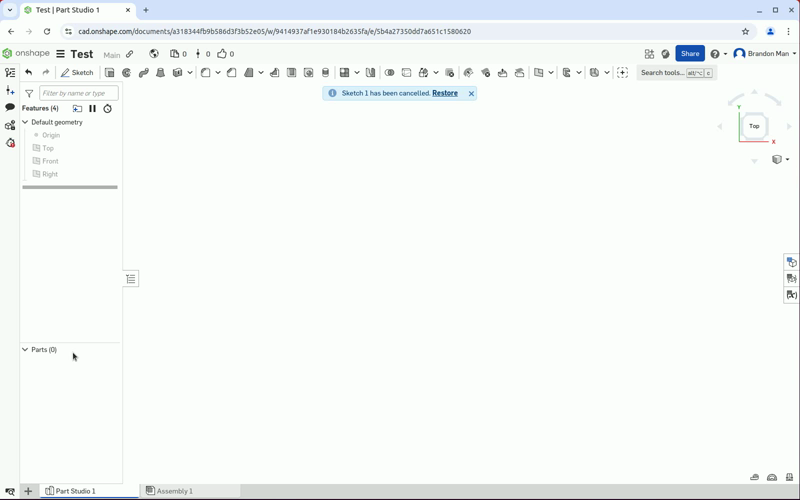
key(up)
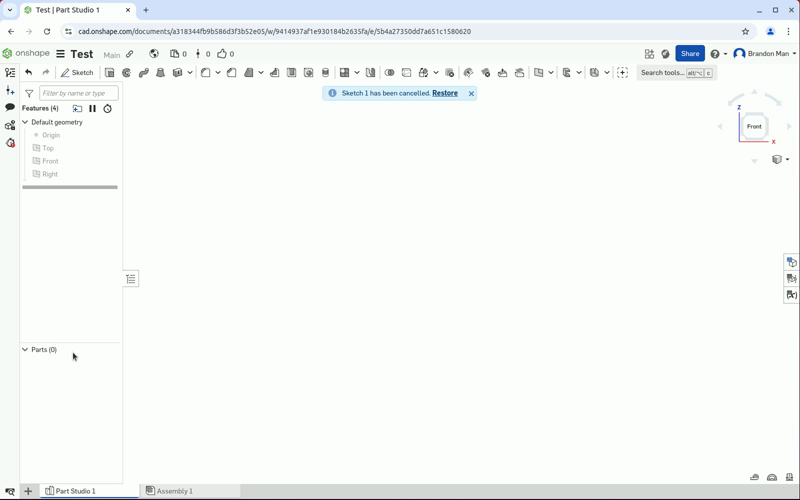
key_up(shift)
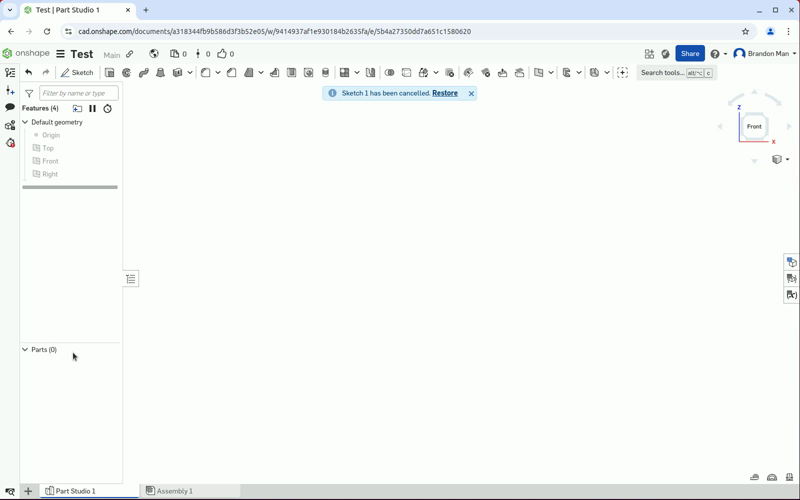
mouse_move(73, 352)
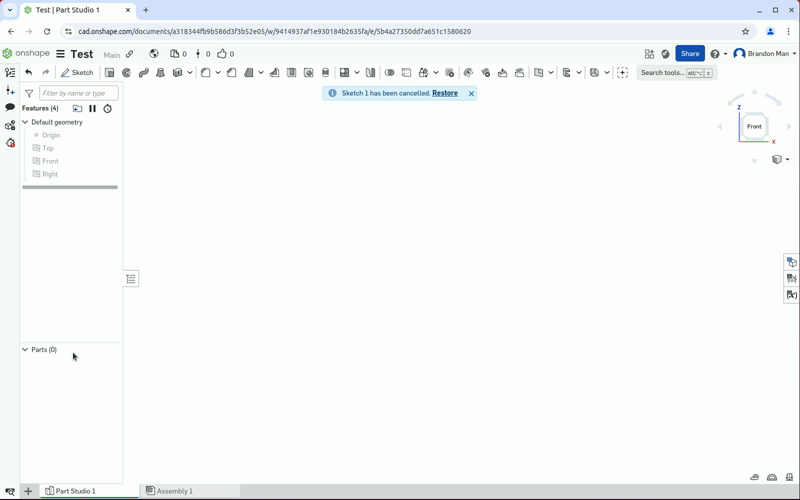
key(shift+y)
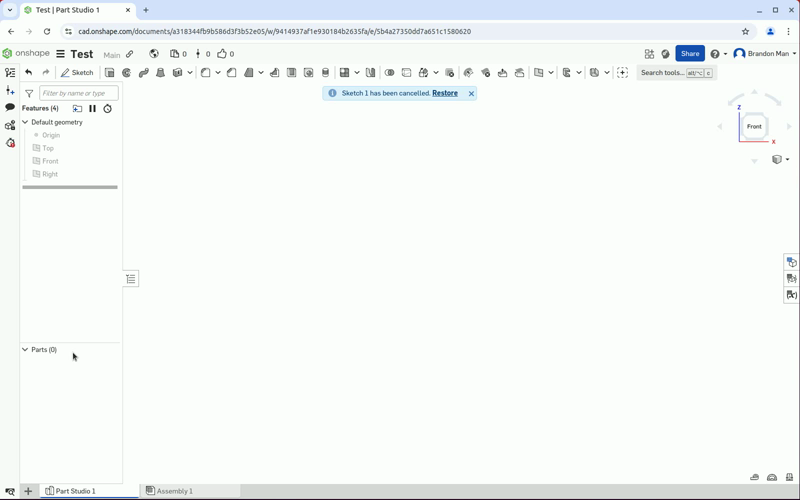
key(shift+s)
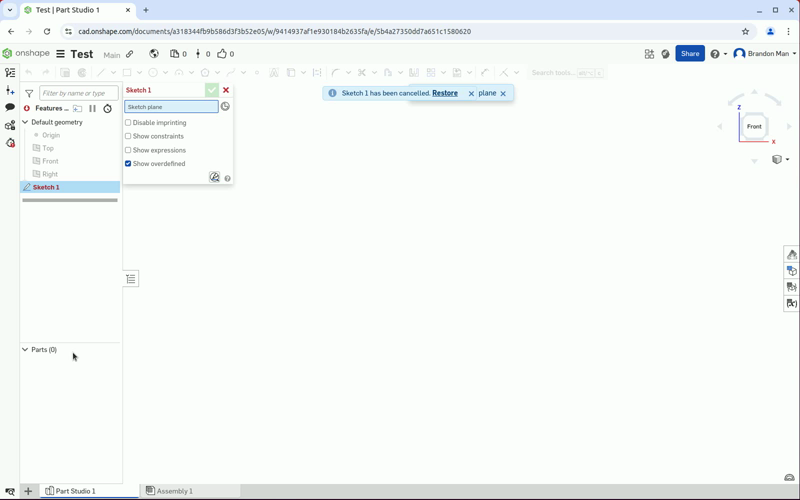
mouse_move(73, 163)
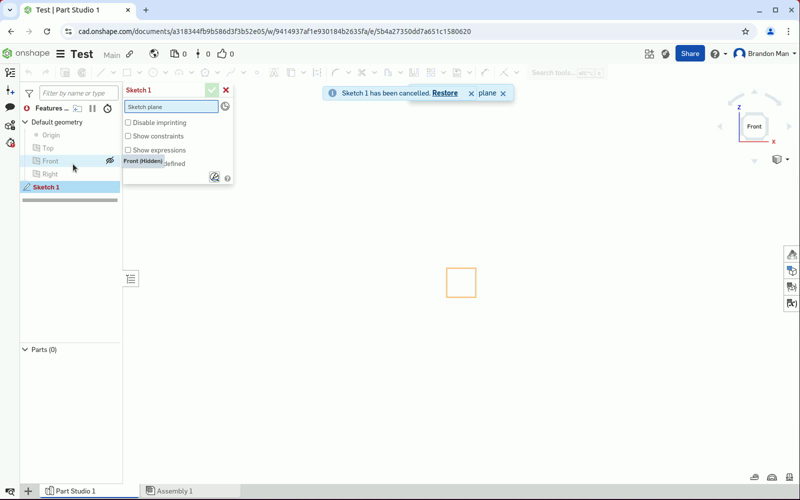
click(73, 163)
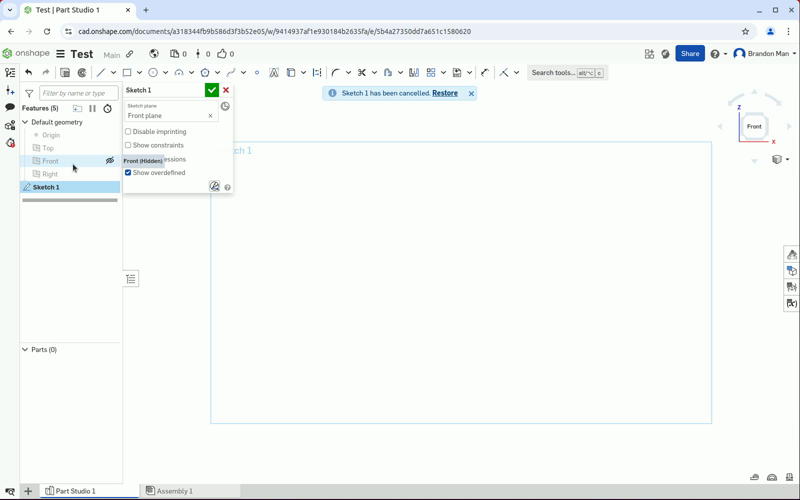
mouse_move(73, 352)
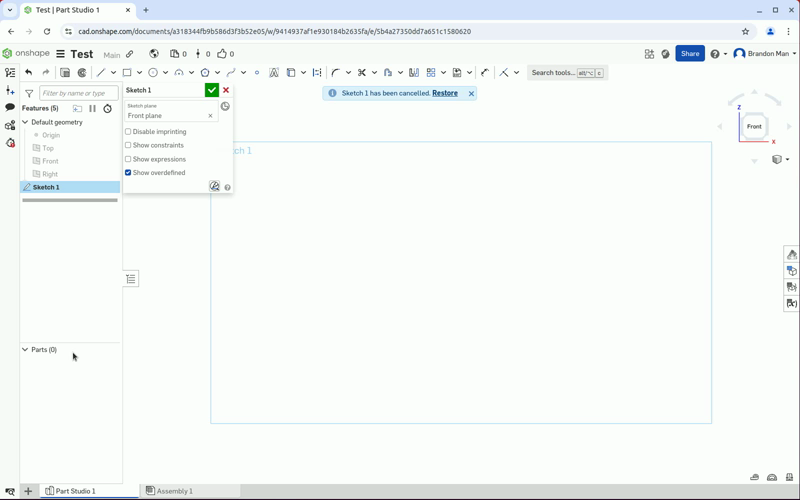
key(y)
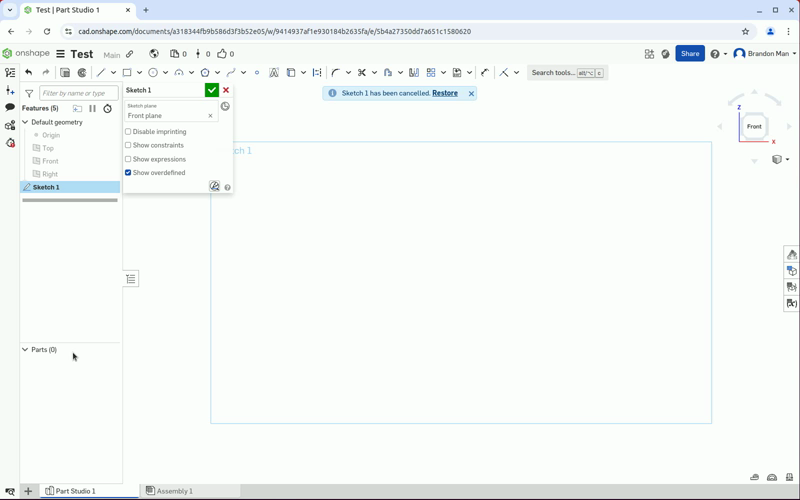
key(l)
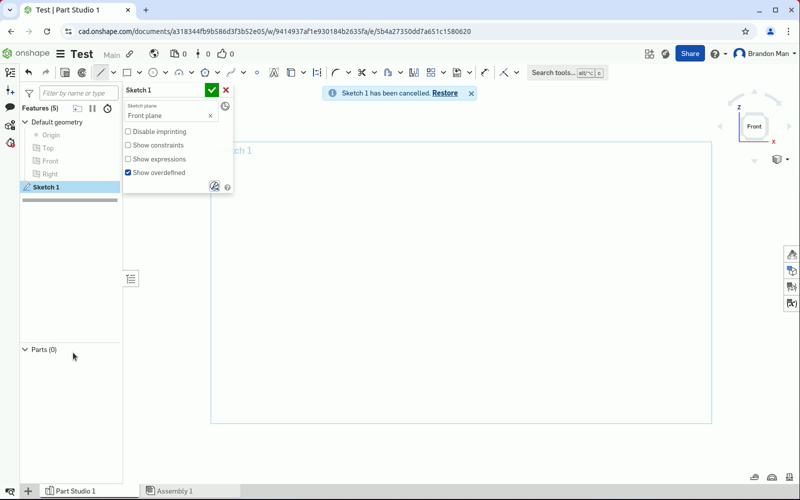
key_down(shift)
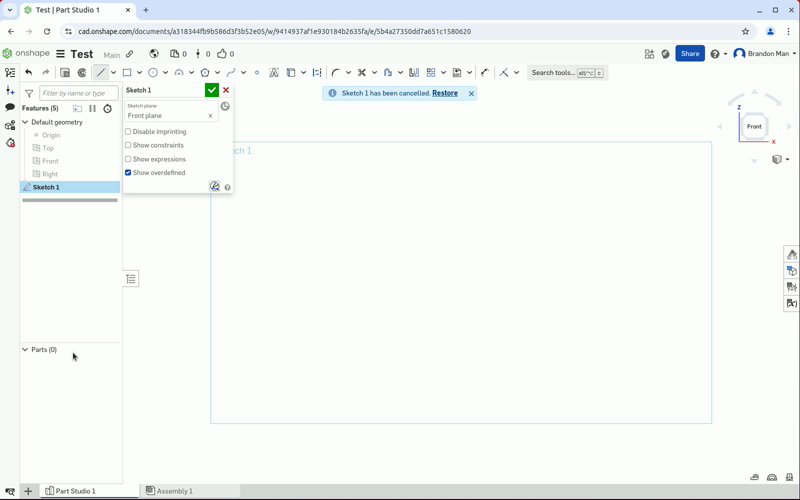
mouse_move(458, 284)
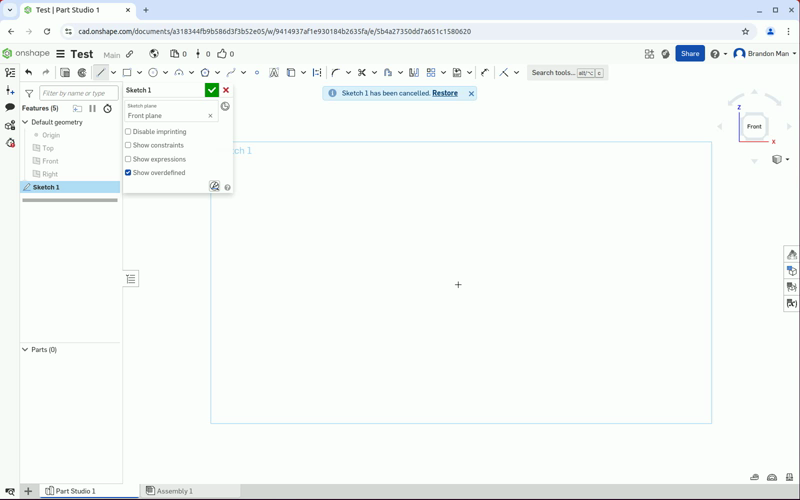
click(458, 284)
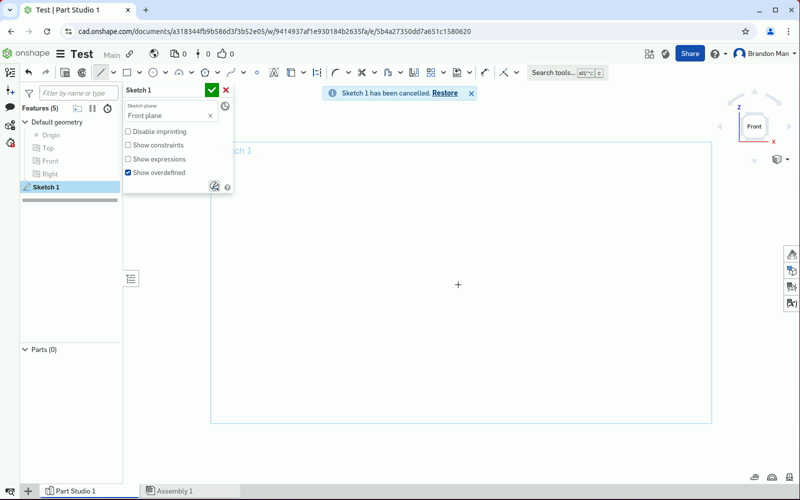
key_up(shift)
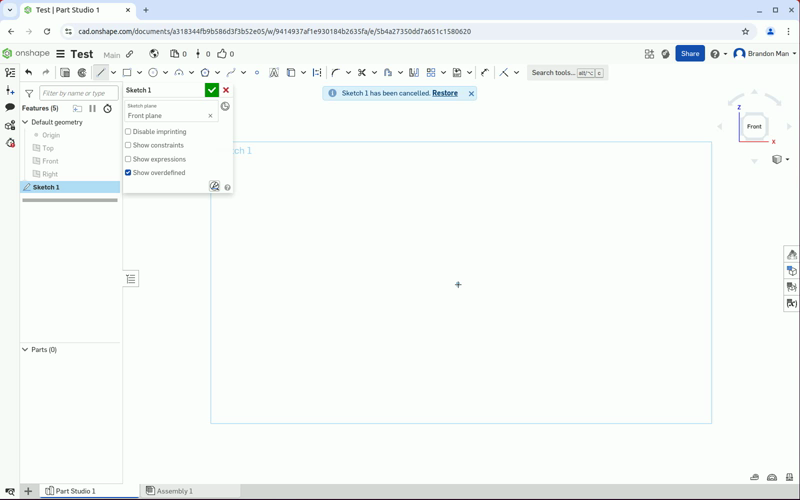
key_down(shift)
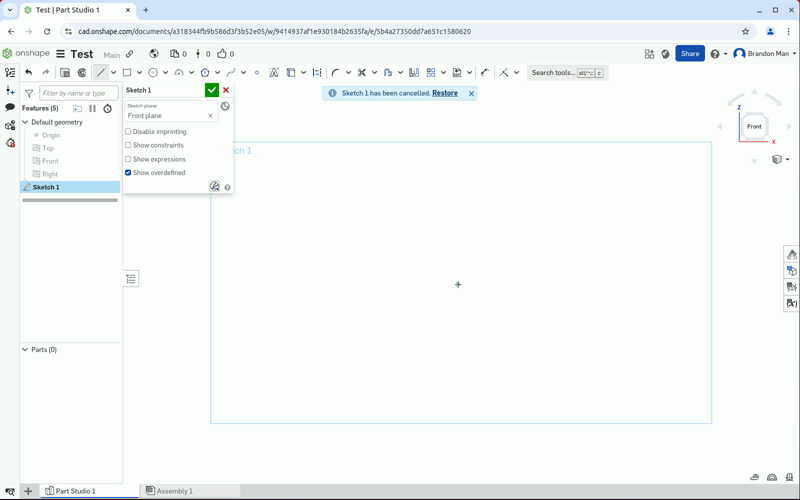
mouse_move(488, 284)
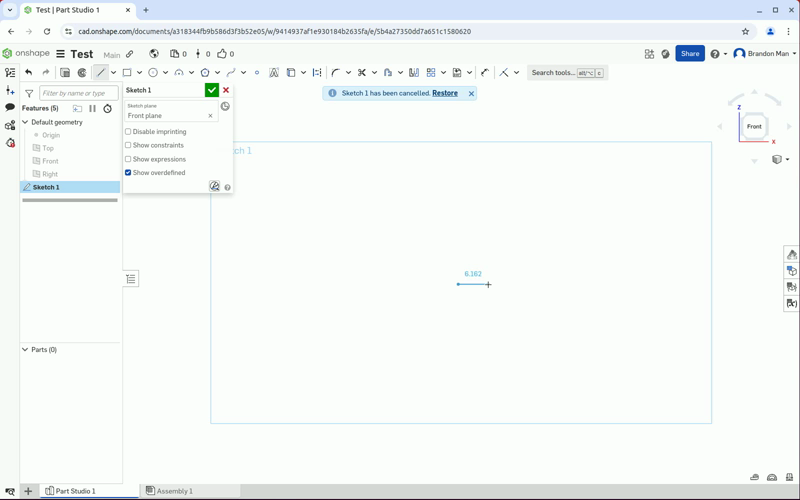
mouse_move(495, 284)
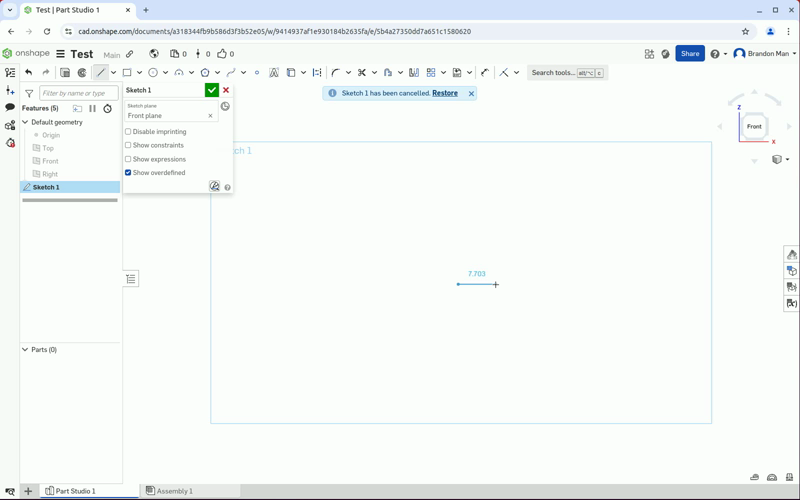
click(495, 284)
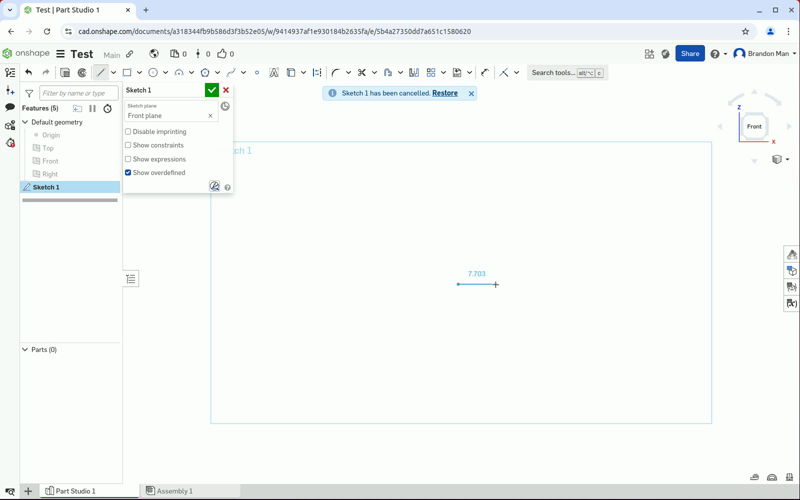
key_up(shift)
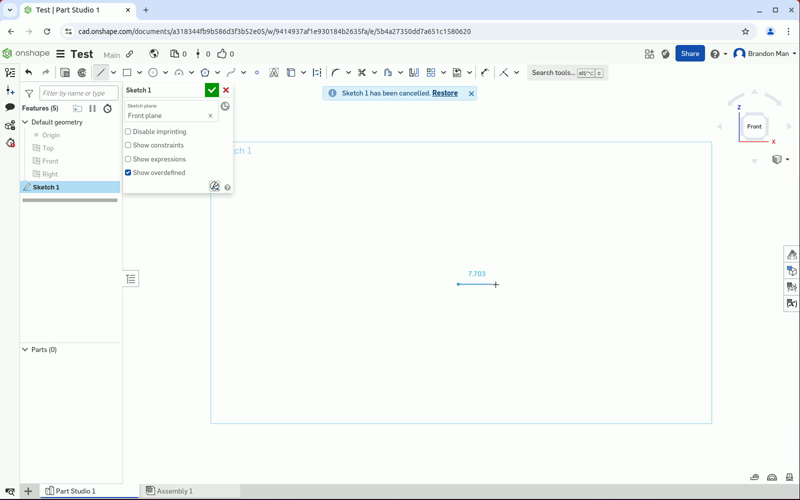
key_down(shift)
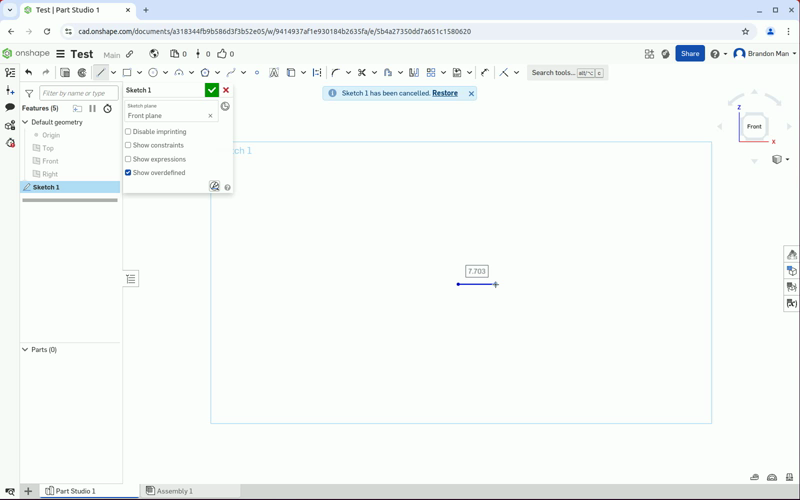
mouse_move(525, 284)
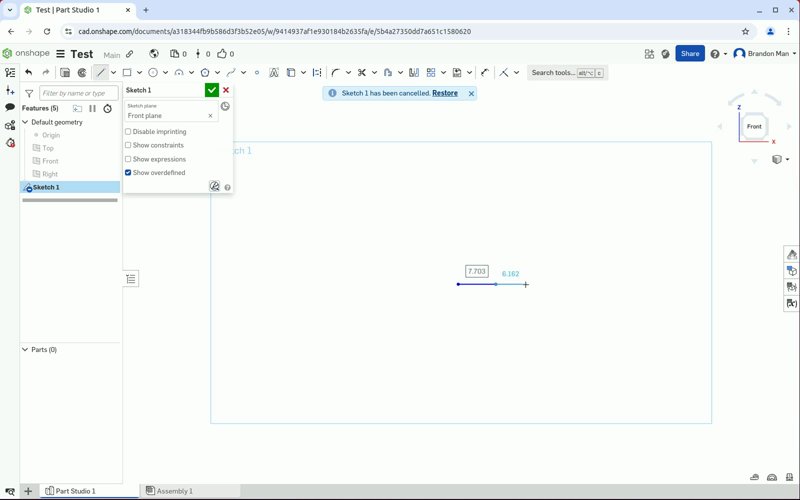
mouse_move(495, 259)
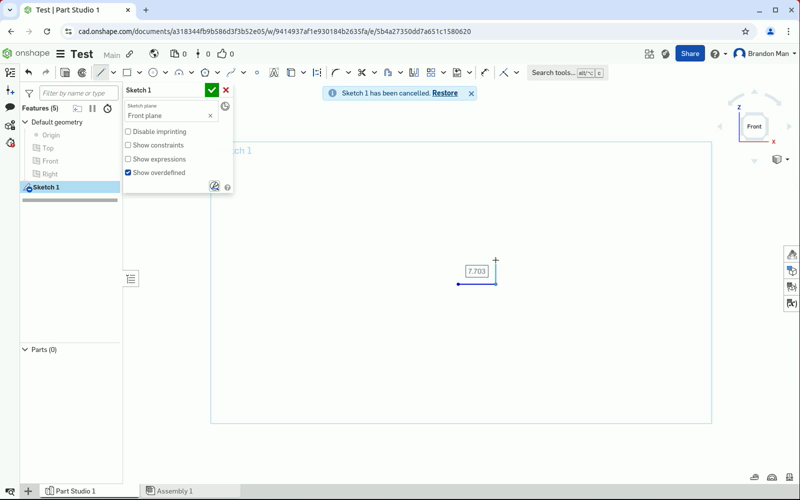
click(495, 259)
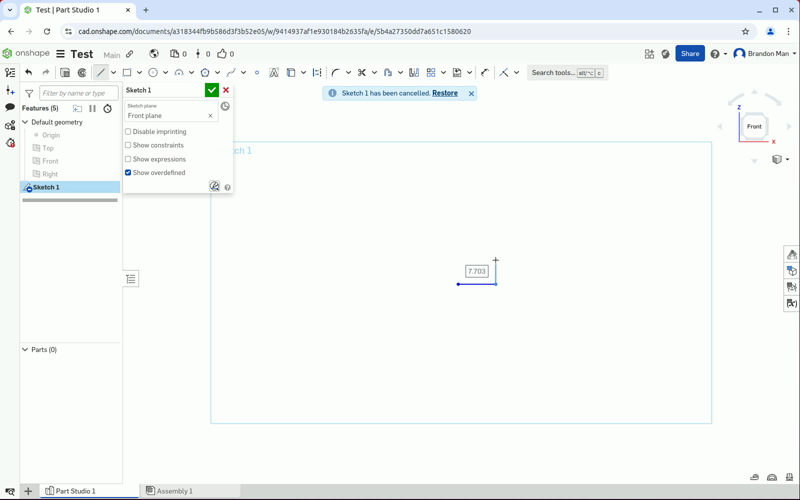
key_up(shift)
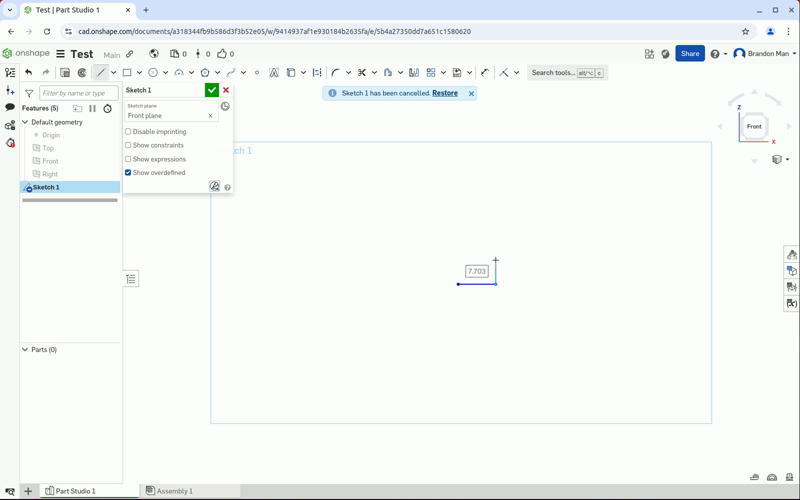
key_down(shift)
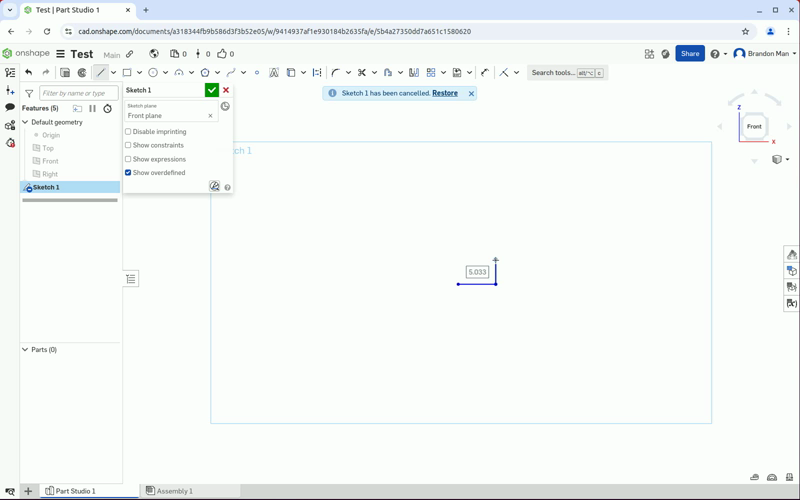
mouse_move(525, 259)
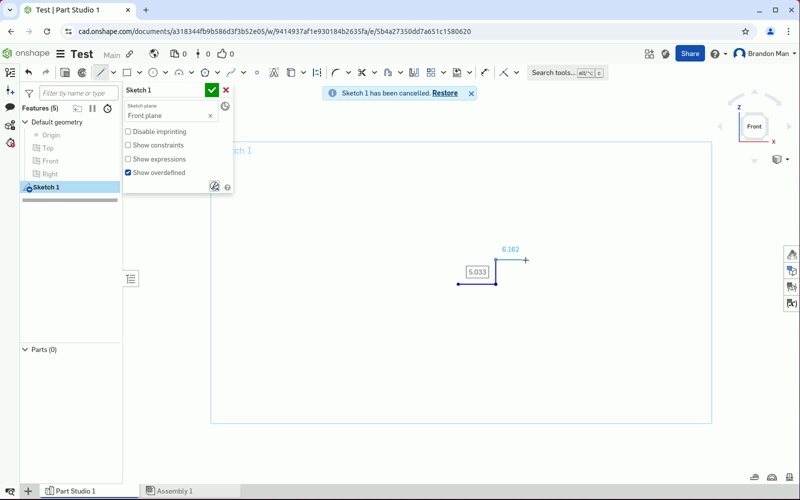
mouse_move(458, 259)
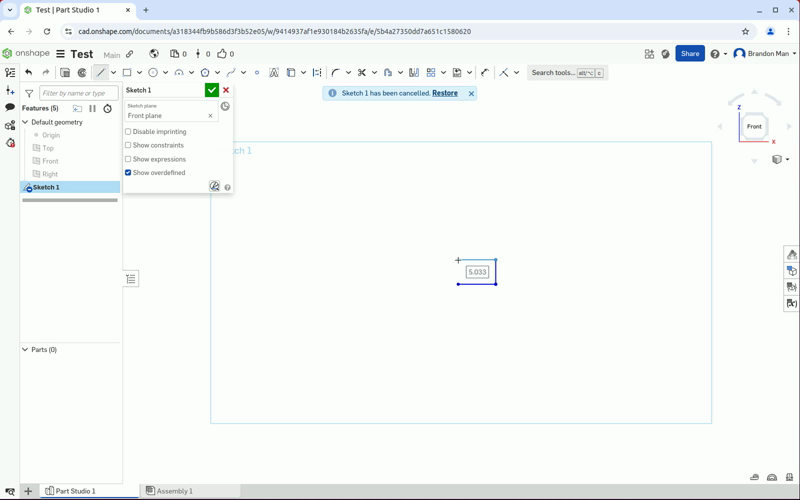
click(458, 259)
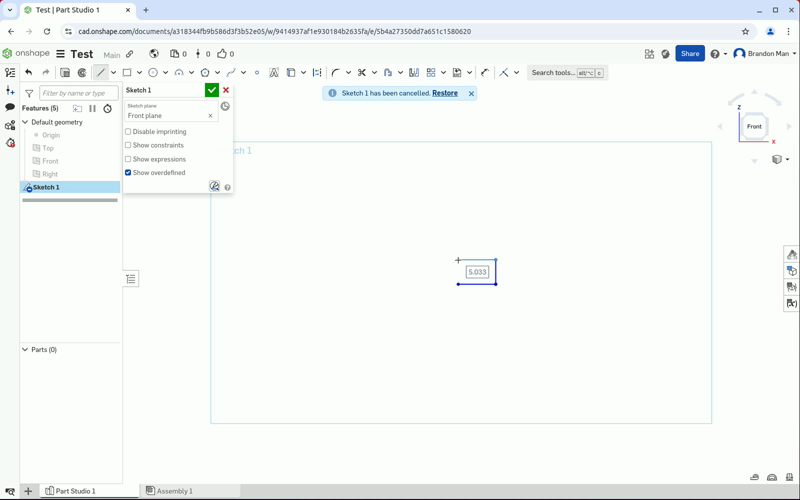
key_up(shift)
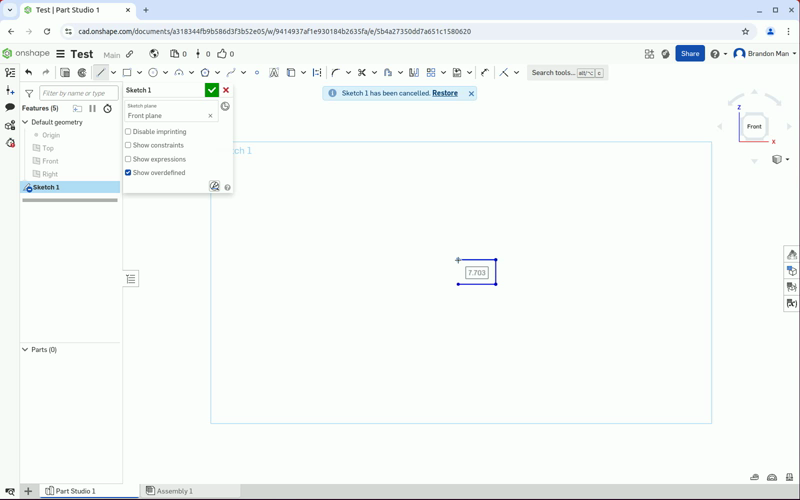
mouse_move(488, 259)
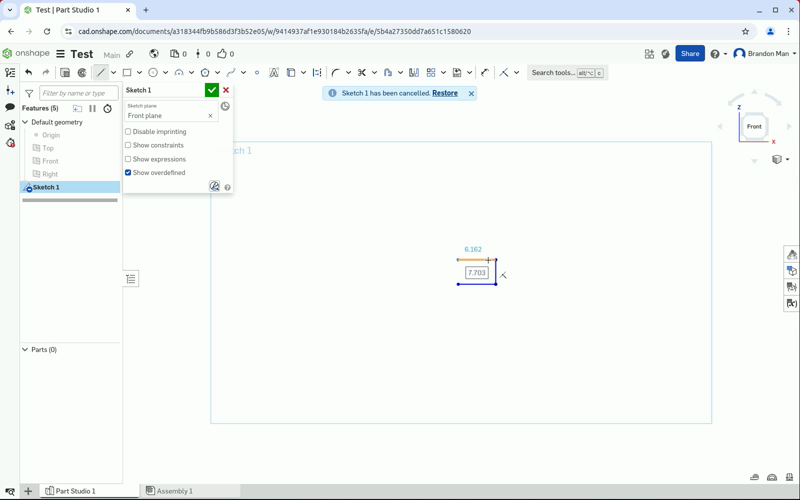
key_down(shift)
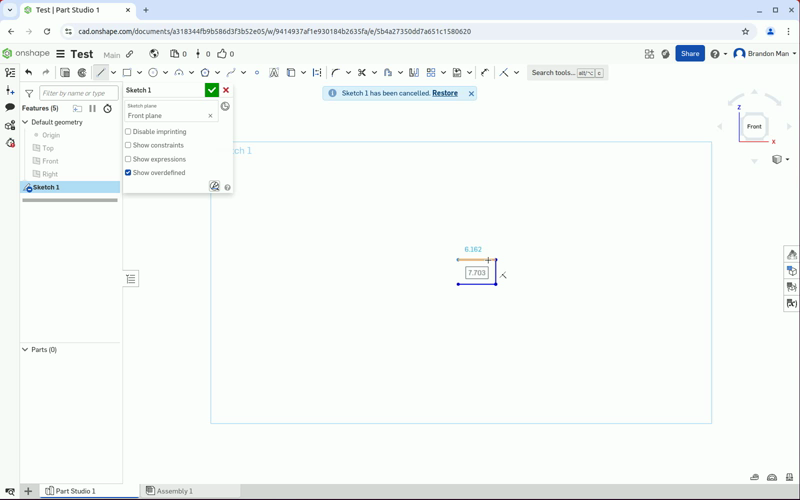
mouse_move(458, 284)
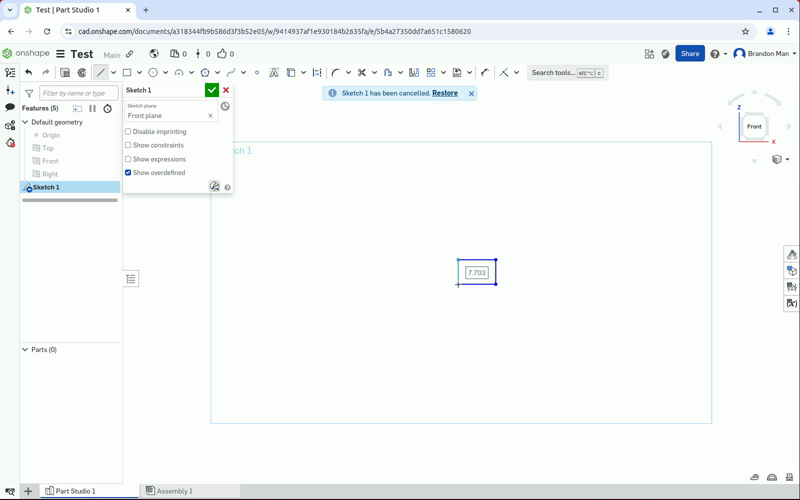
key_up(shift)
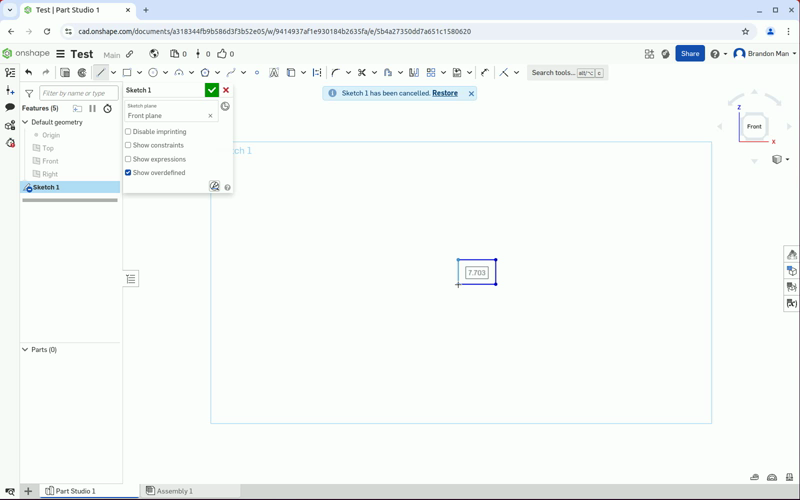
click(458, 284)
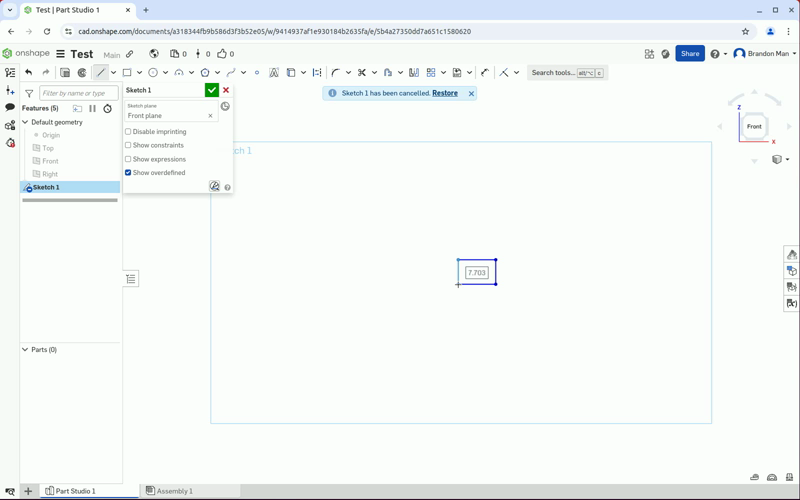
key(esc)
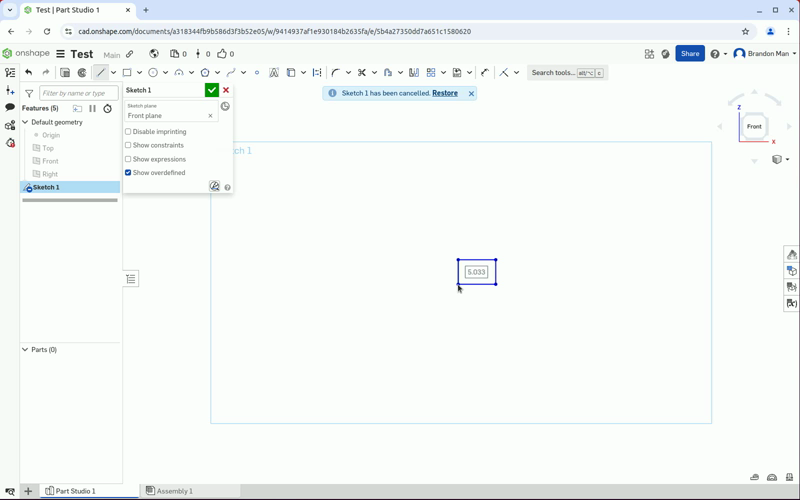
mouse_move(463, 268)
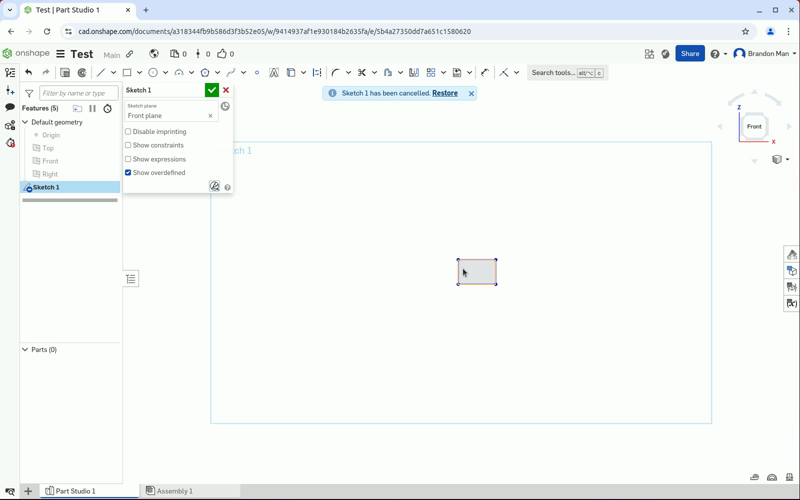
scroll(6)
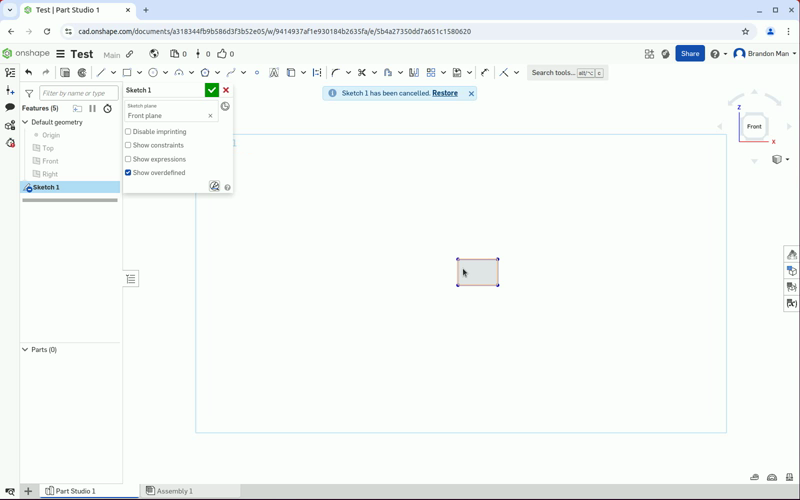
scroll(6)
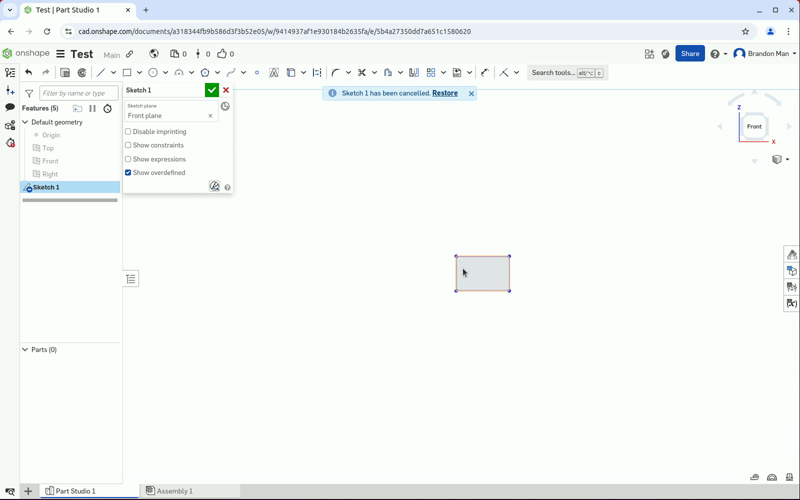
scroll(6)
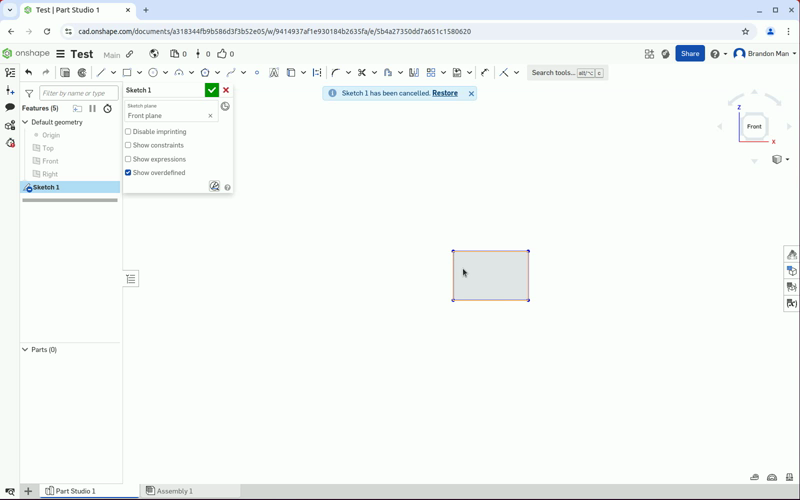
scroll(6)
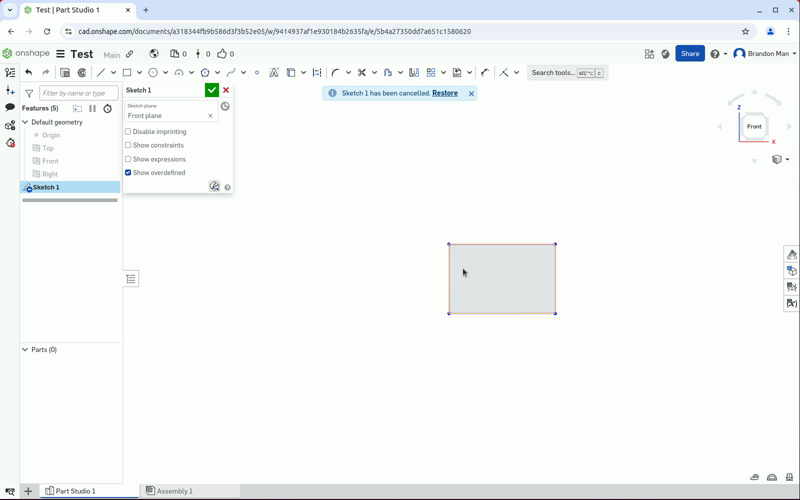
scroll(6)
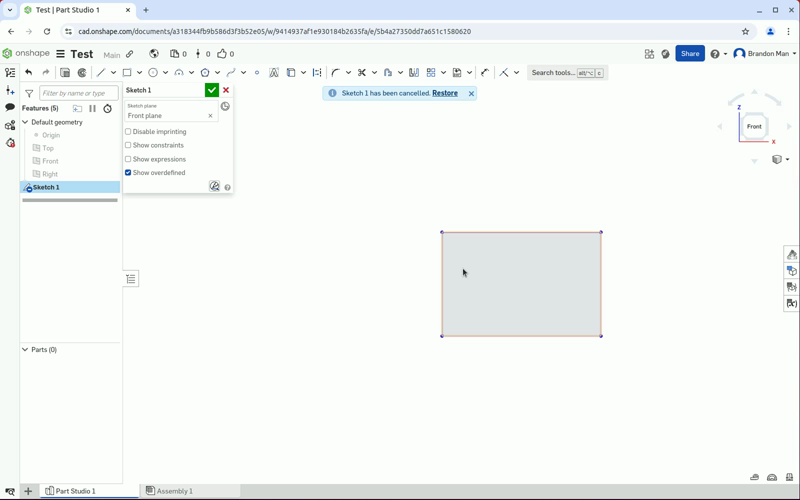
scroll(6)
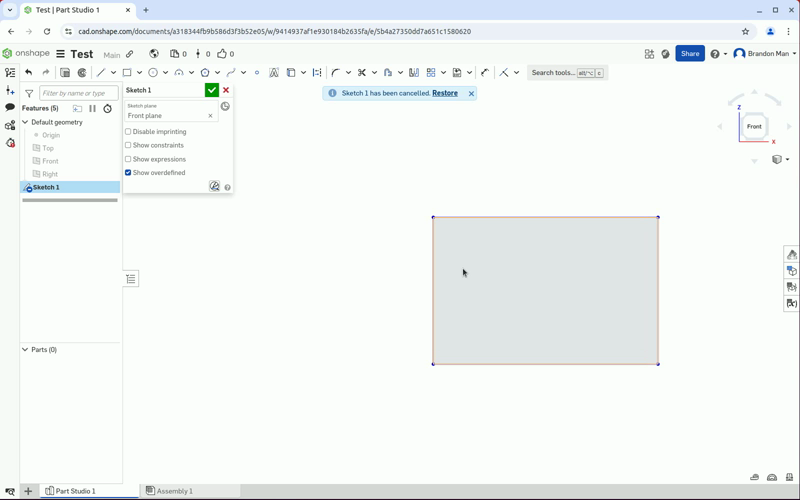
scroll(6)
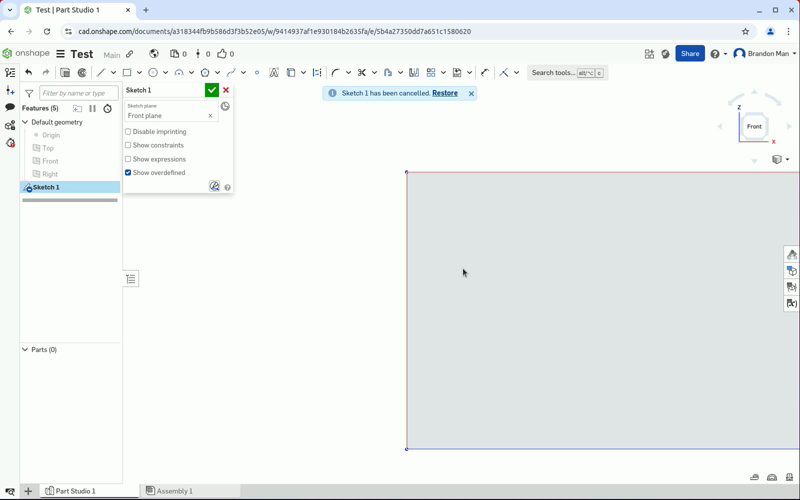
click(463, 268)
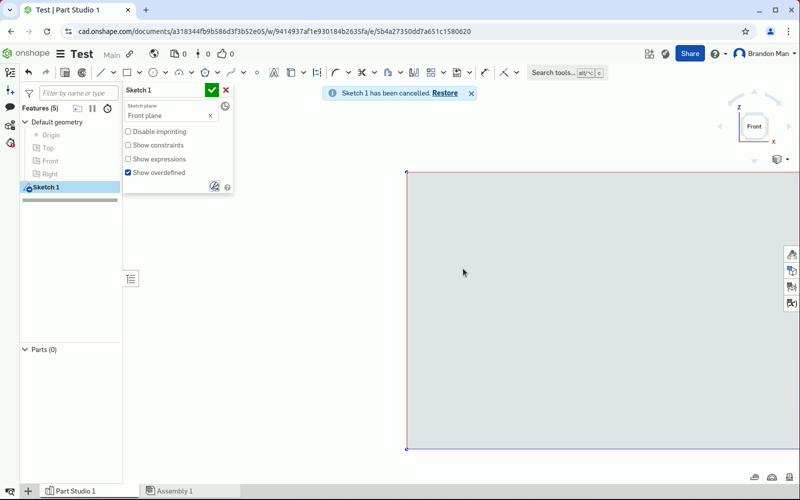
scroll(-6)
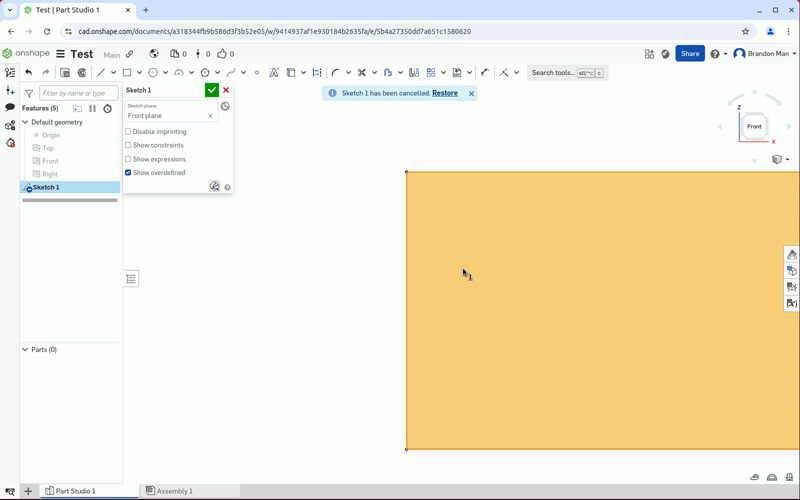
scroll(-6)
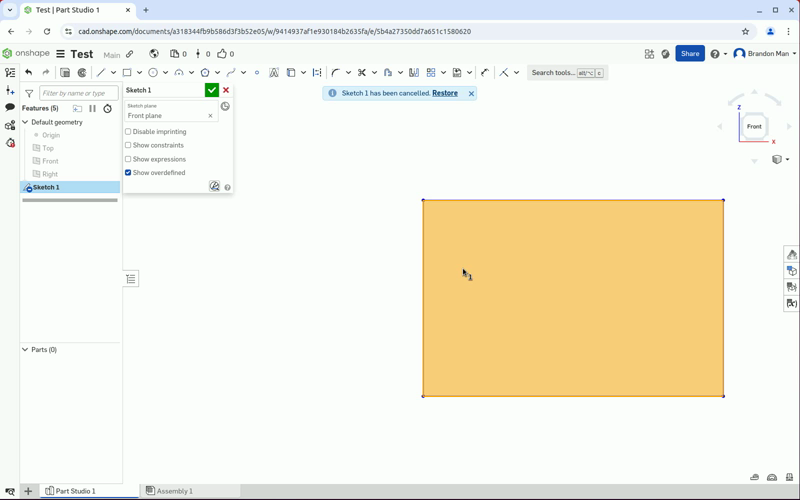
scroll(-6)
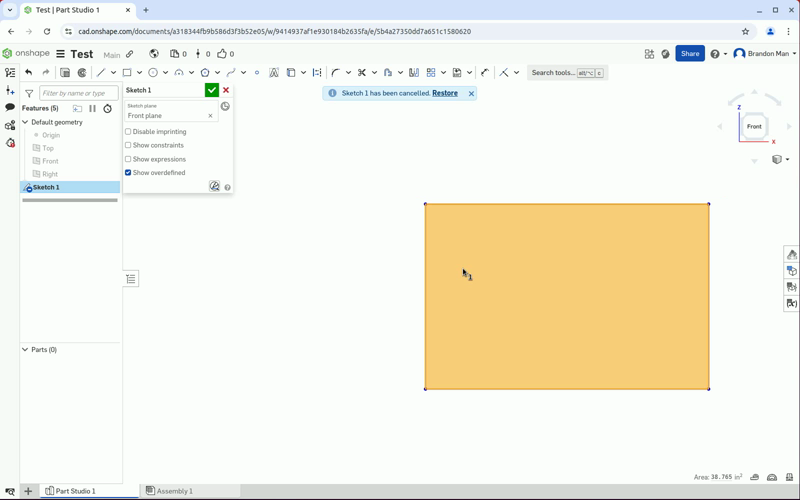
scroll(-6)
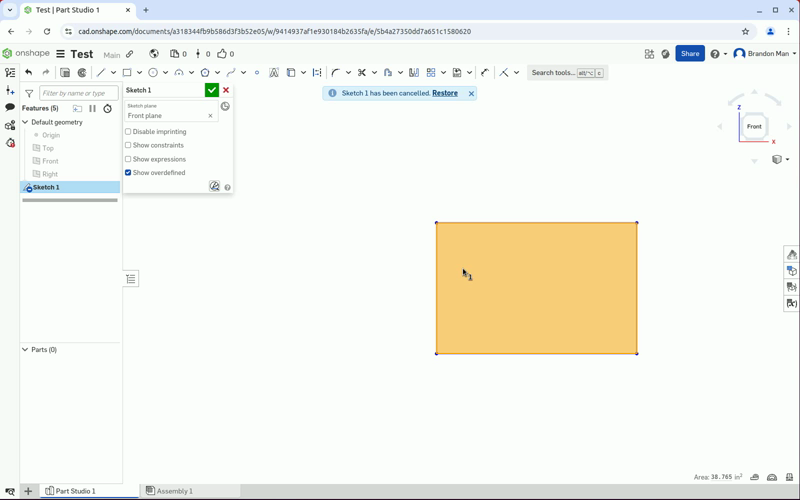
scroll(-6)
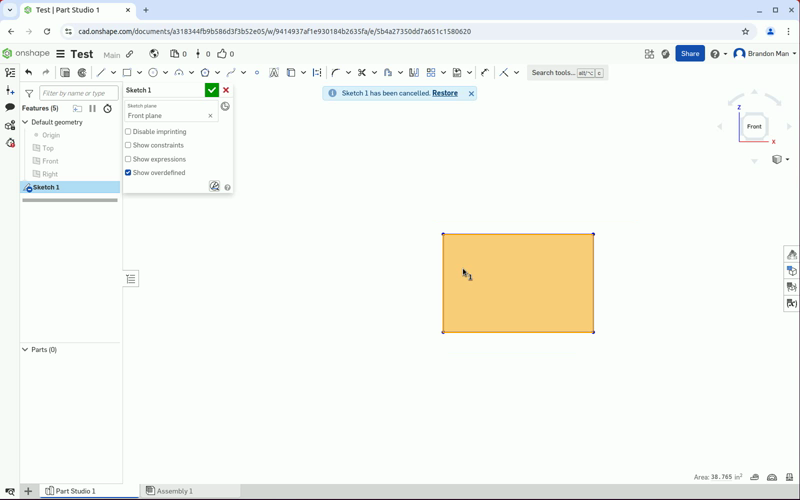
scroll(-6)
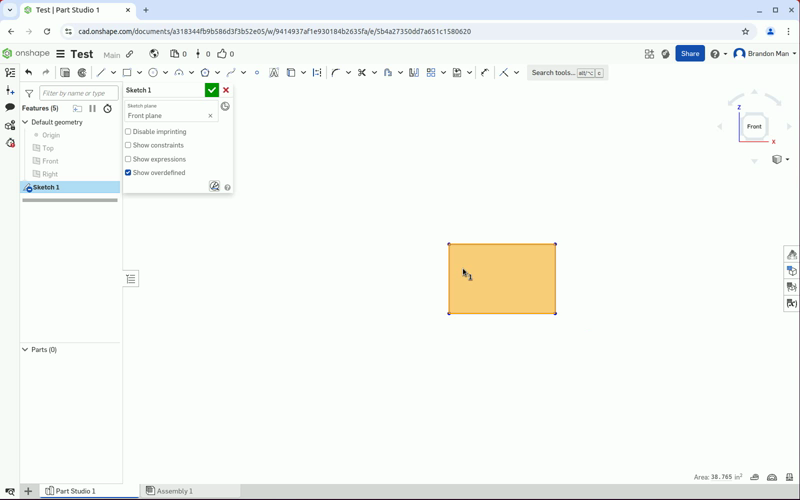
scroll(-6)
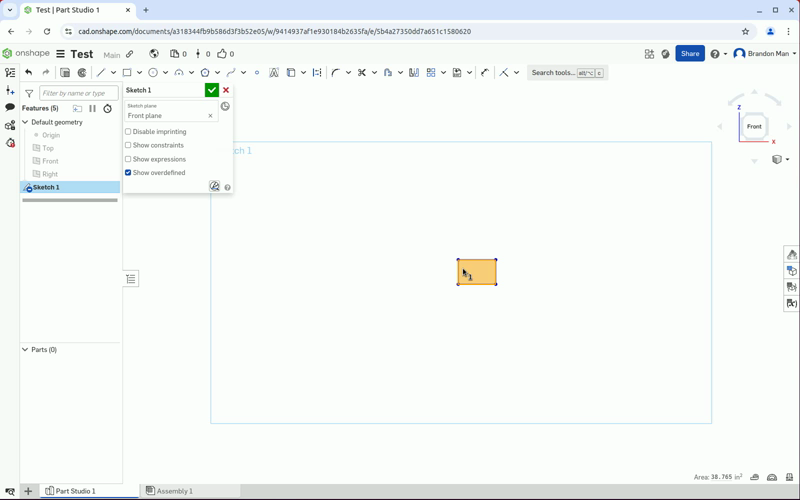
mouse_move(73, 352)
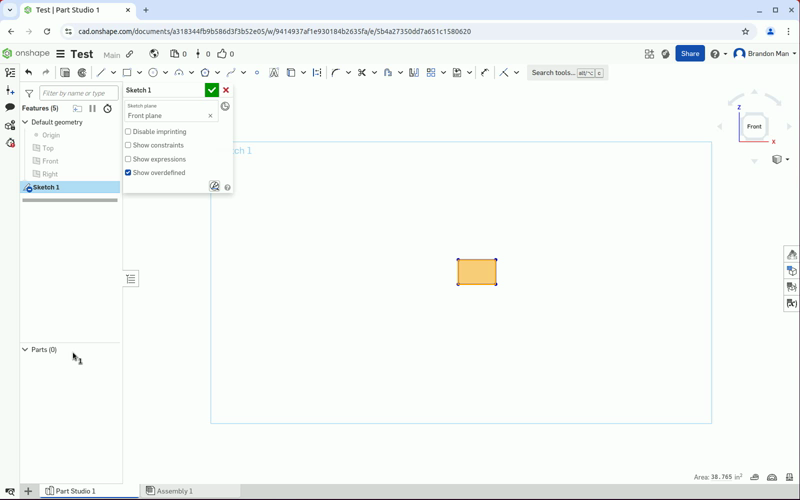
key(shift+y)
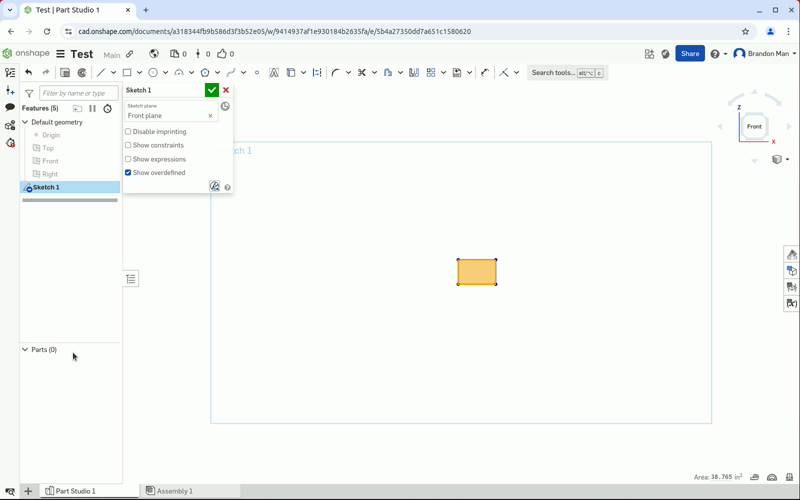
key(shift+e)
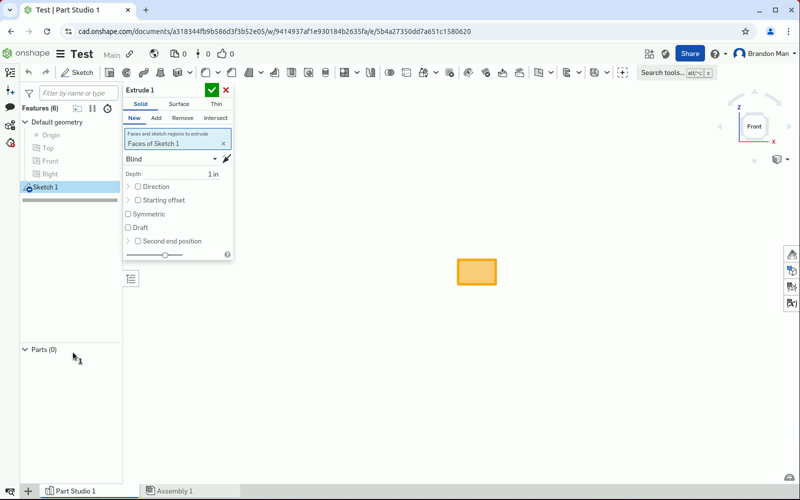
mouse_move(143, 106)
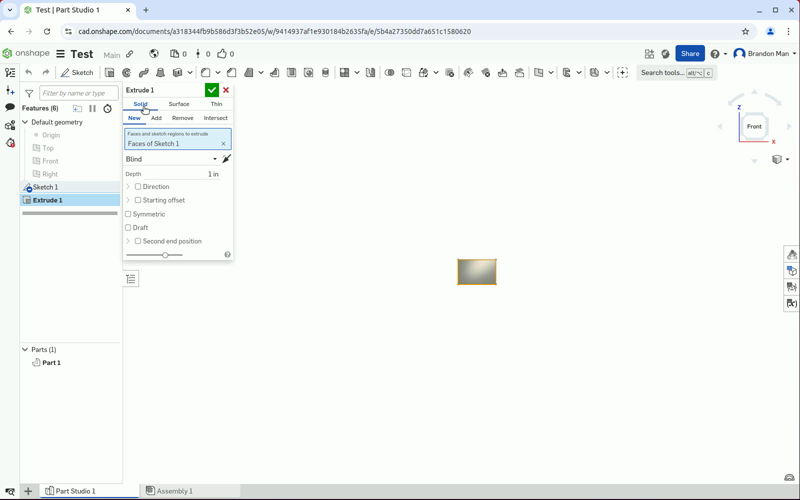
click(143, 106)
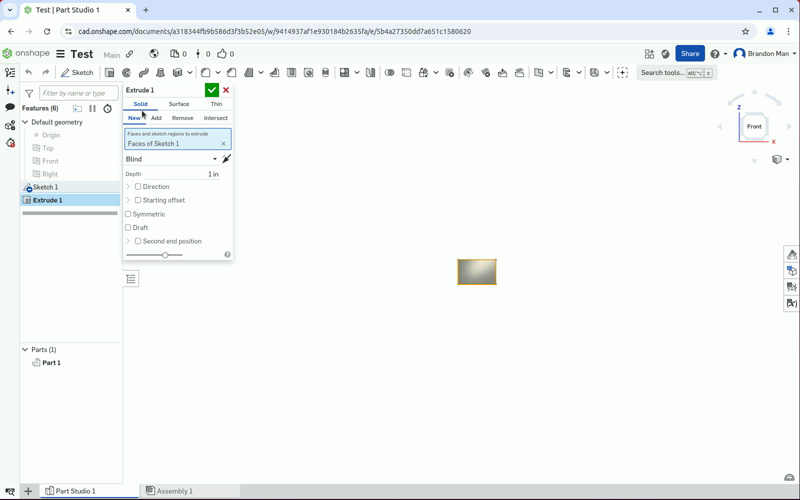
mouse_move(137, 120)
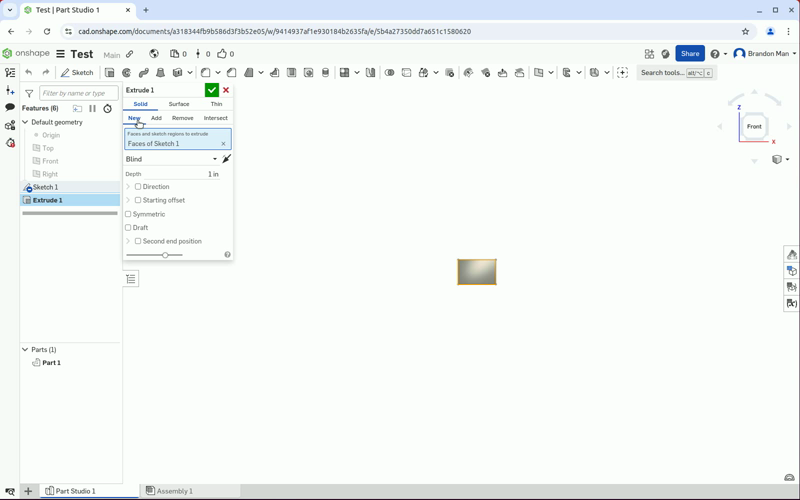
click(137, 120)
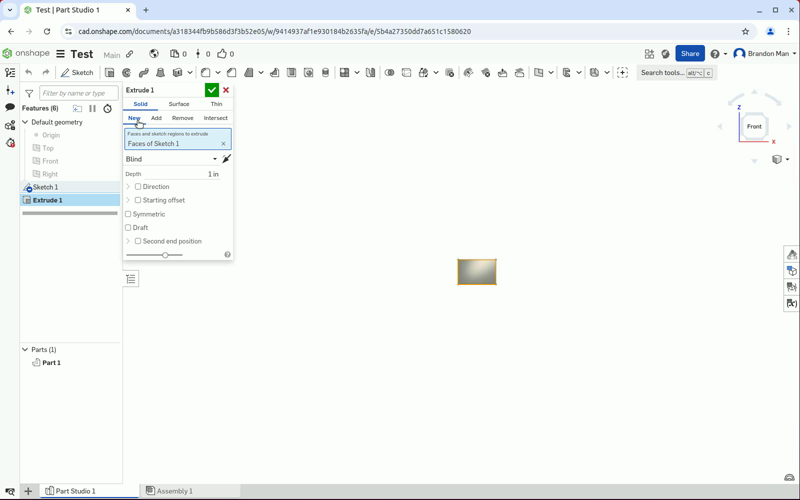
key(tab, 4)
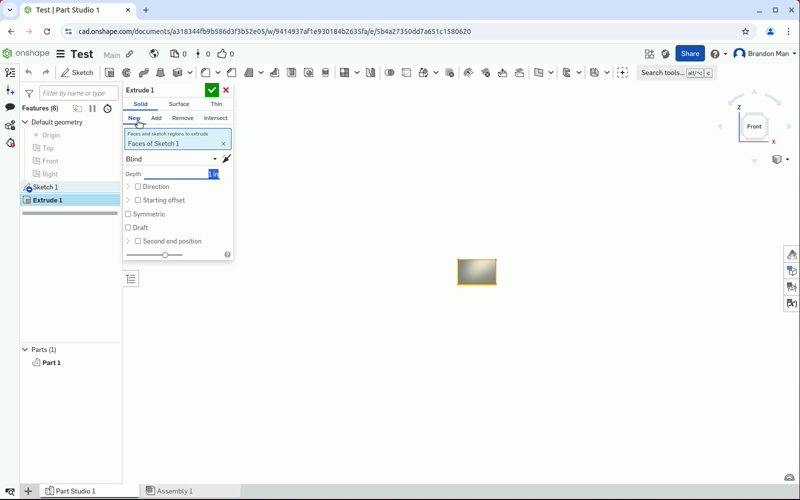
text(11.554)
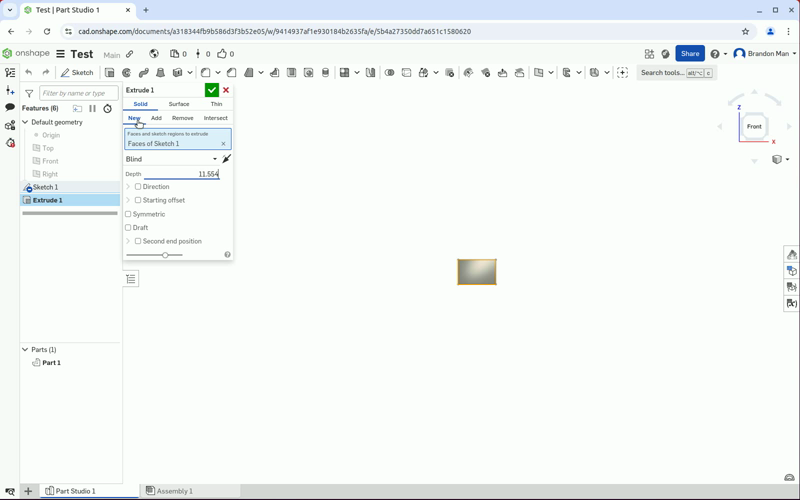
key(enter)
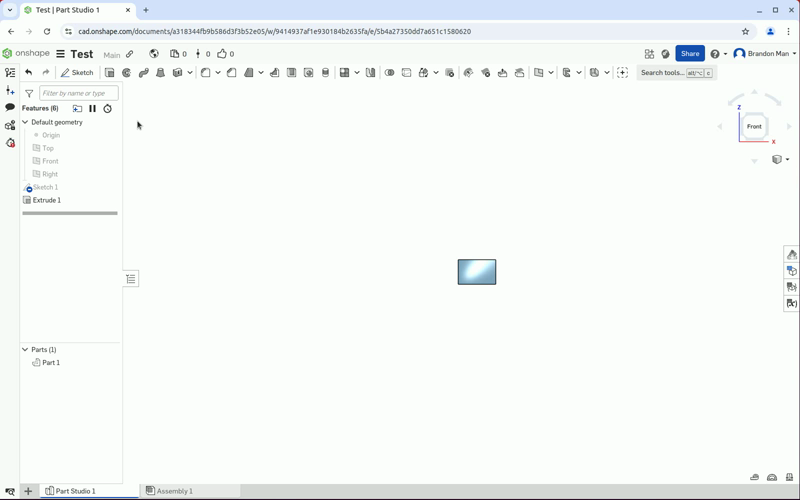
key(shift+h)
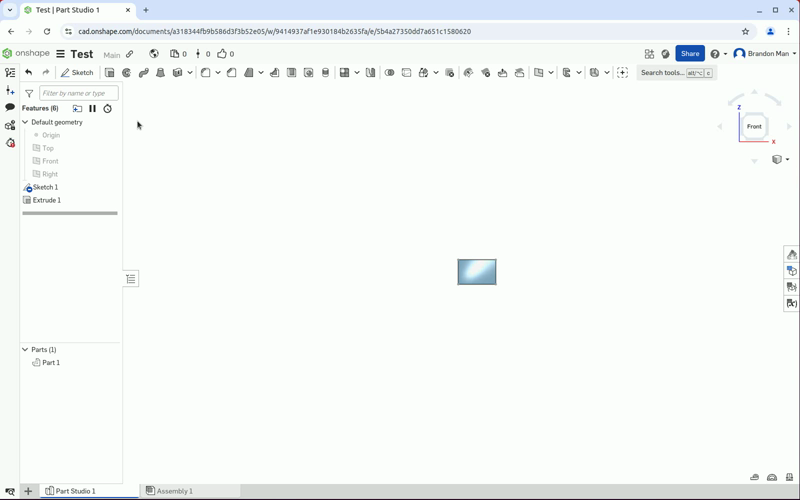
key(shift+h)
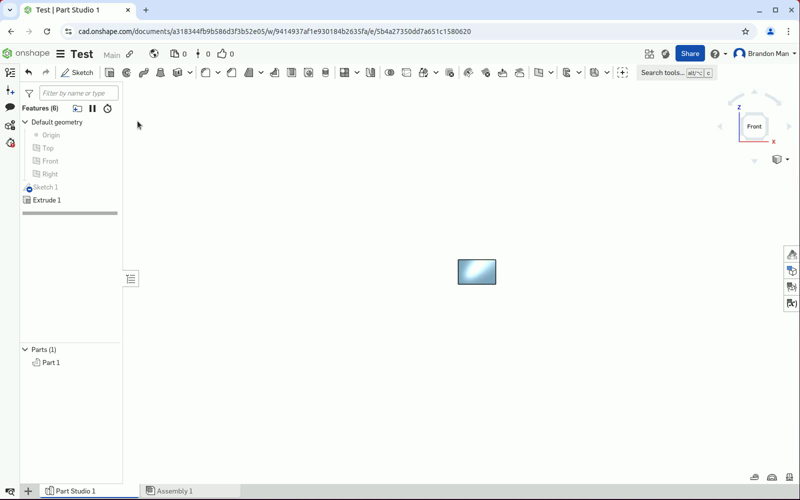
mouse_move(73, 189)
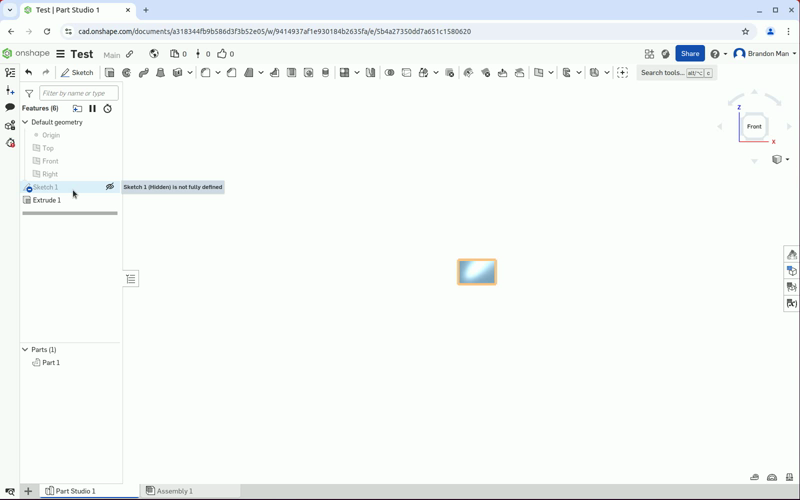
click(73, 189)
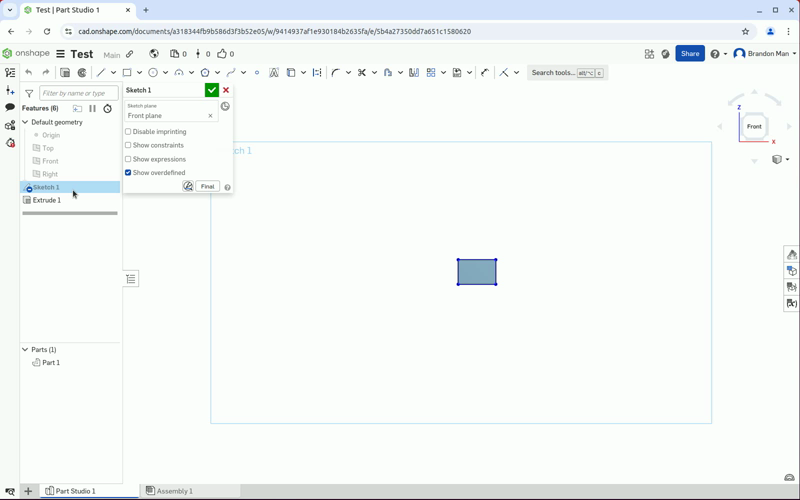
mouse_move(229, 92)
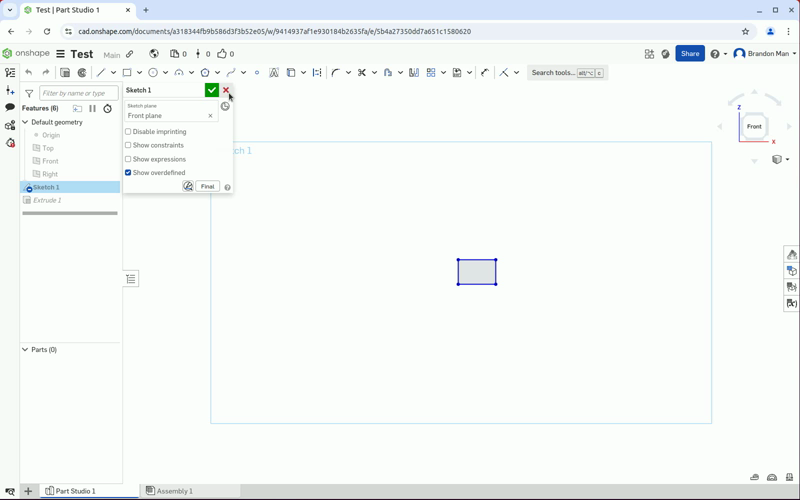
click(229, 92)
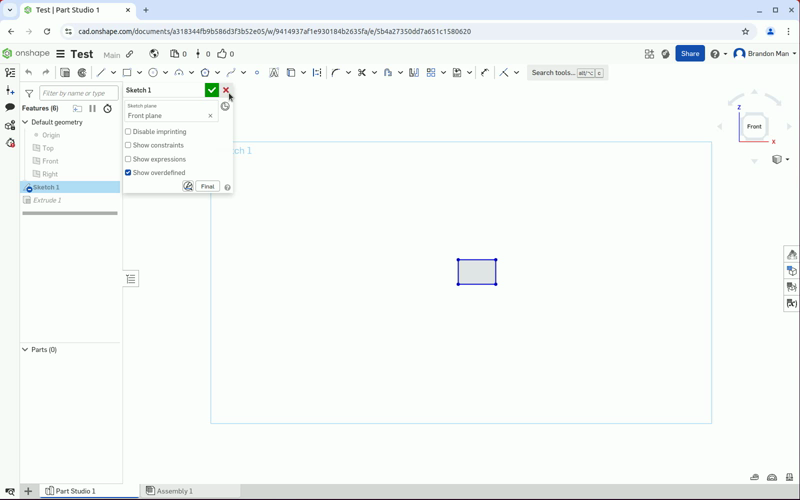
key(shift+s)
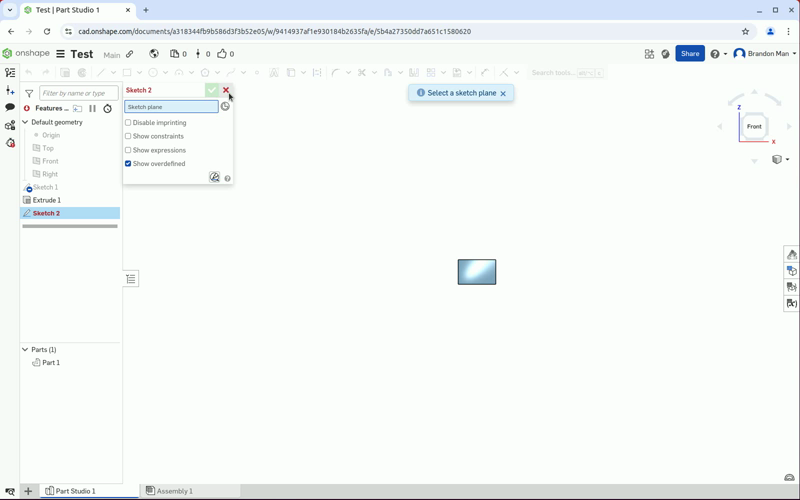
mouse_move(73, 163)
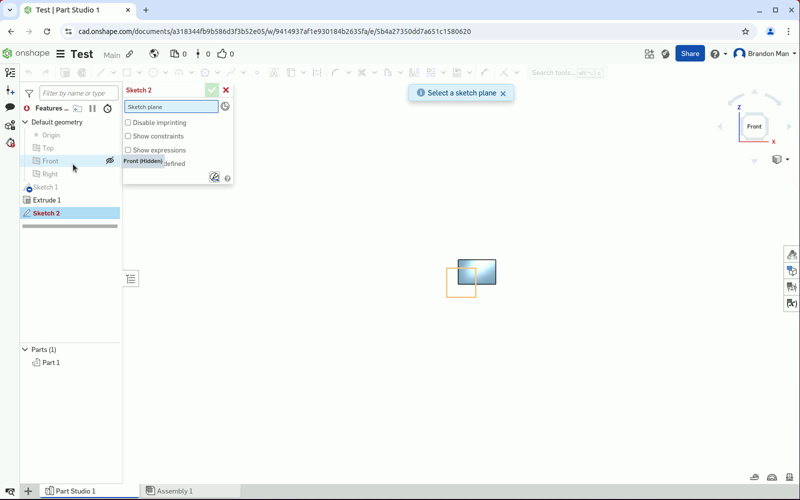
click(73, 163)
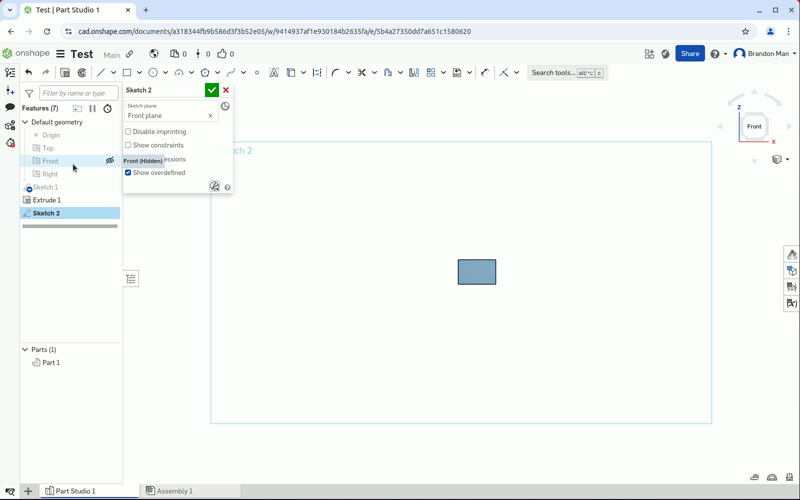
mouse_move(73, 352)
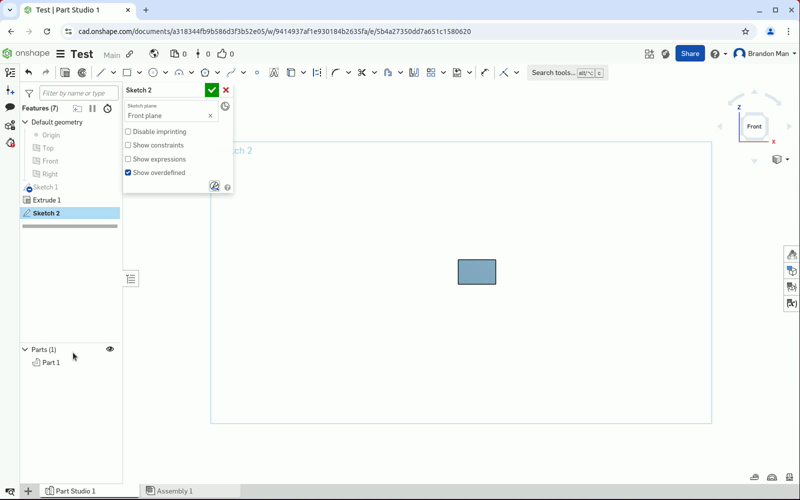
key(y)
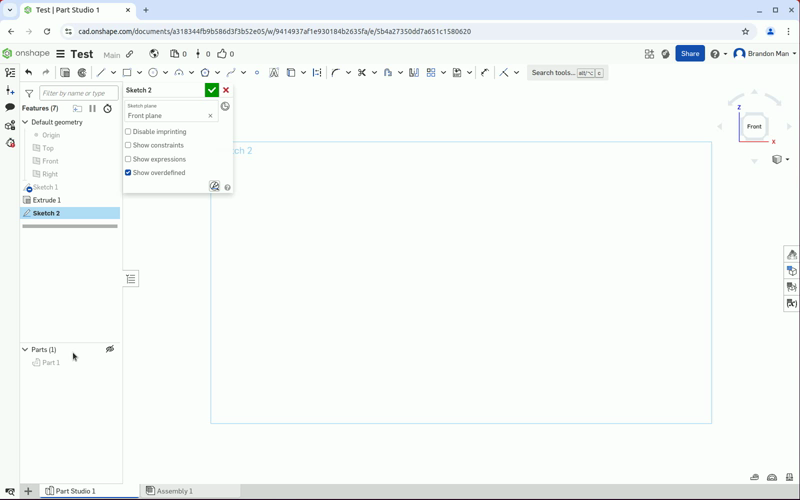
key(l)
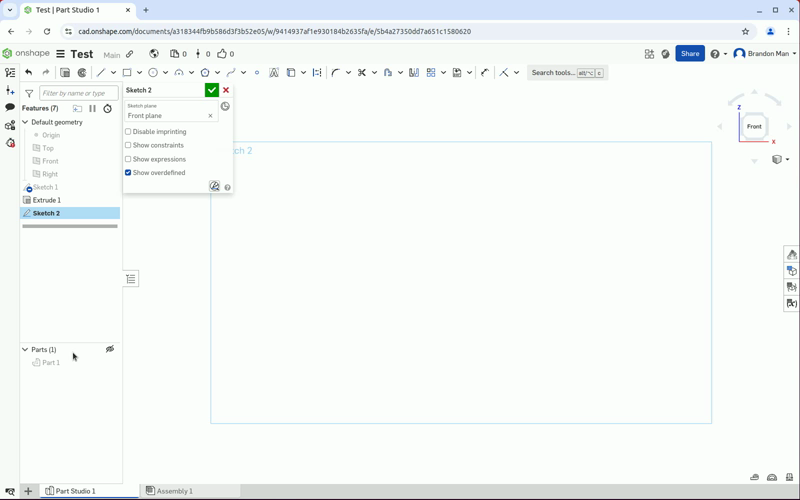
key_down(shift)
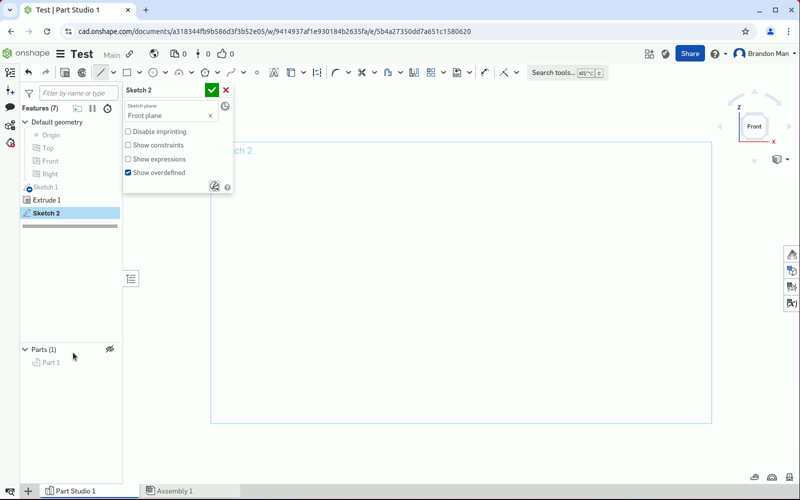
mouse_move(384, 284)
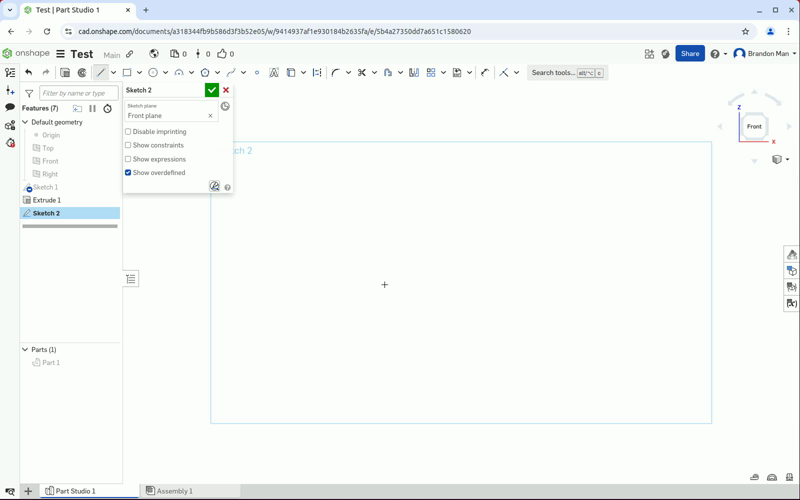
click(384, 284)
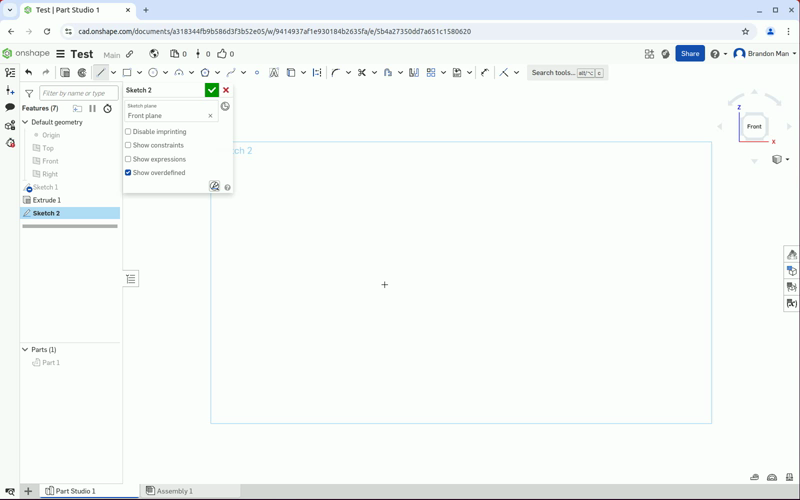
key_up(shift)
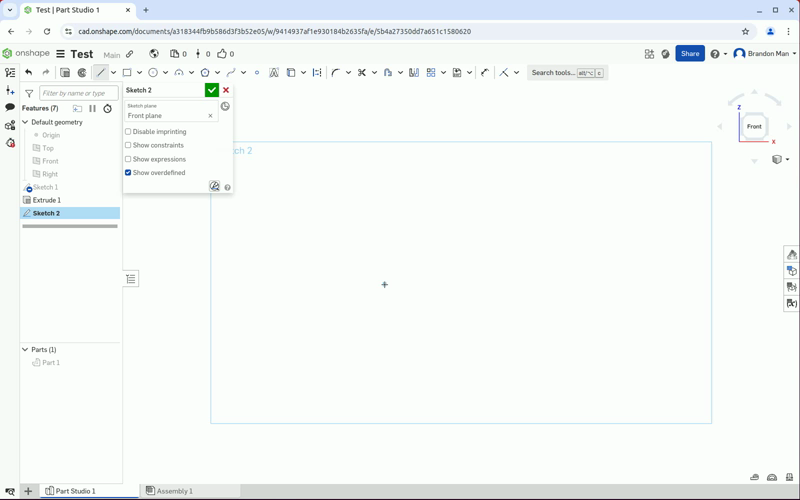
key_down(shift)
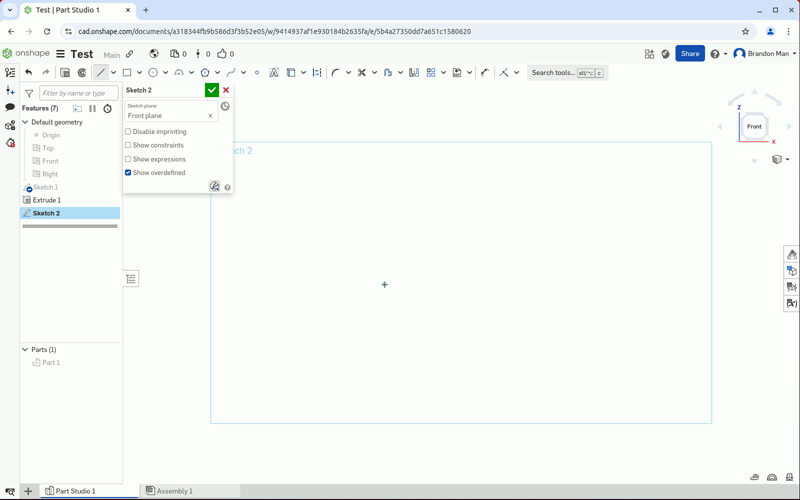
mouse_move(458, 284)
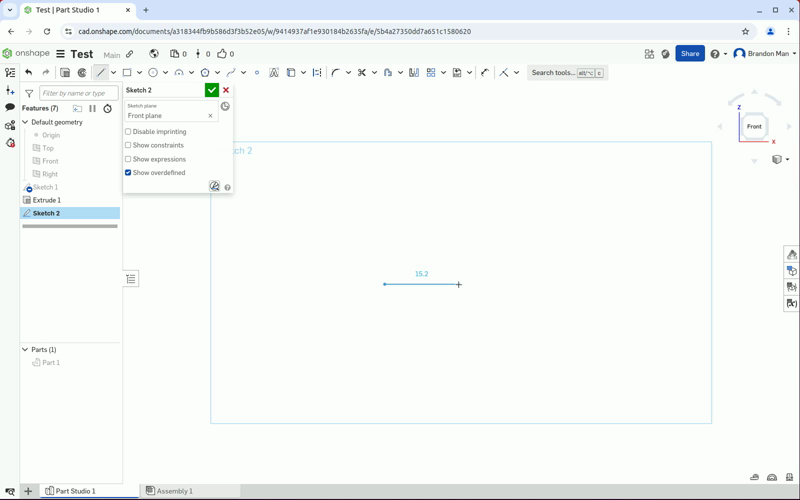
click(458, 284)
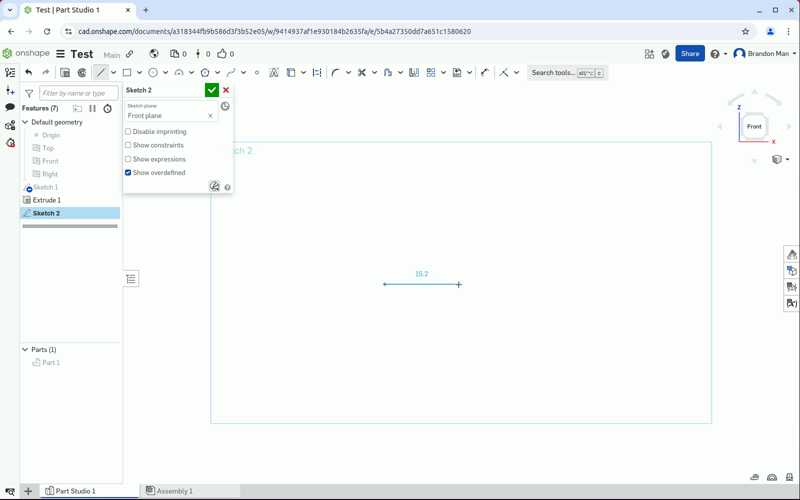
key_up(shift)
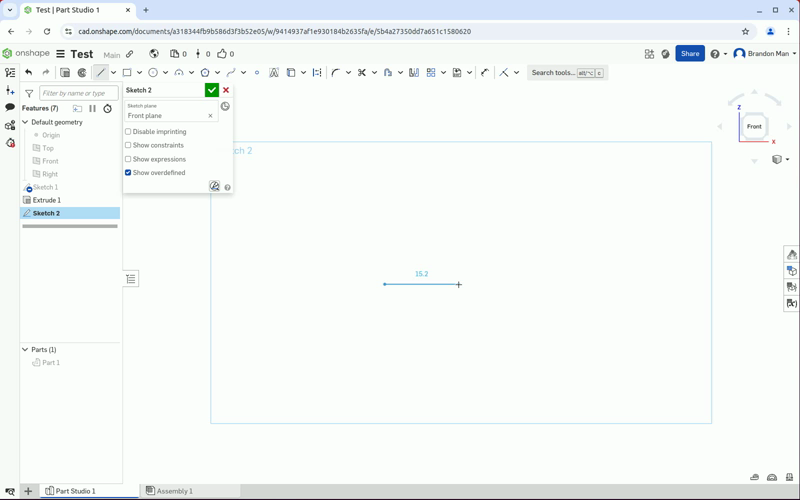
key_down(shift)
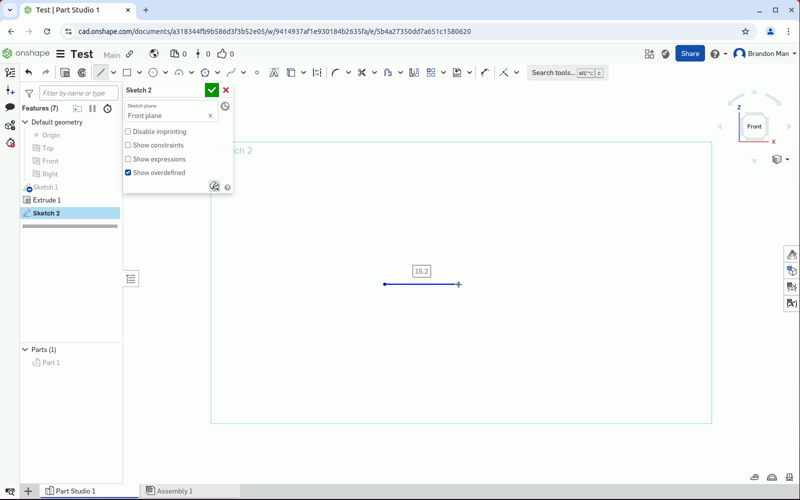
mouse_move(488, 284)
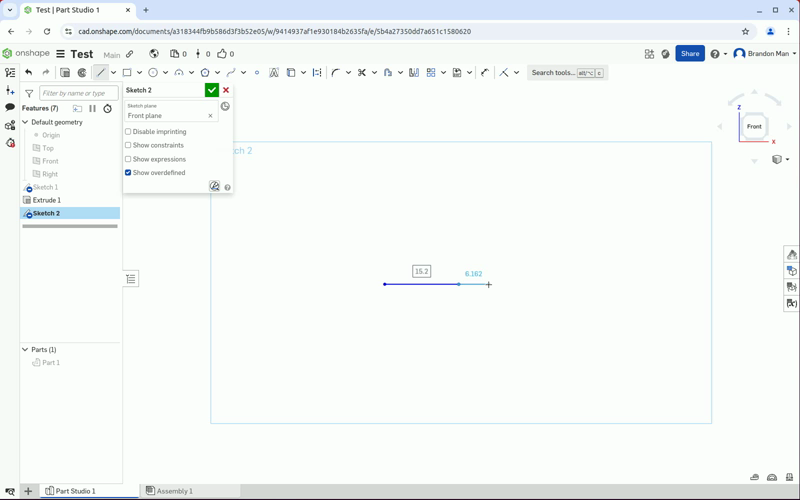
mouse_move(458, 260)
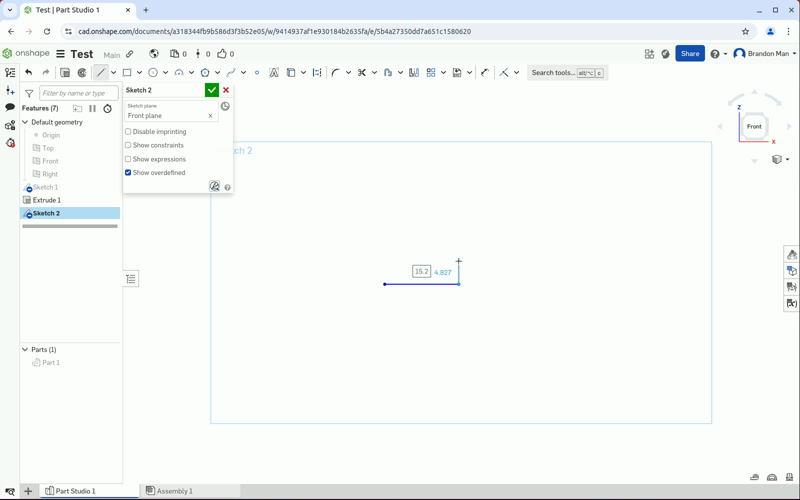
click(458, 260)
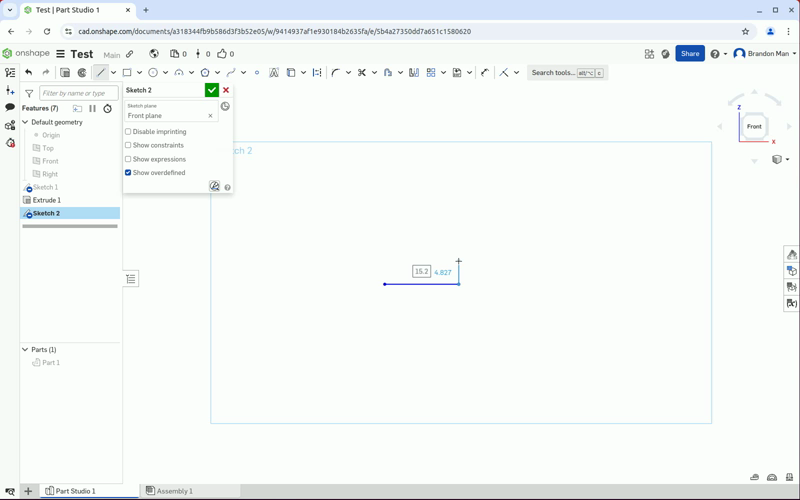
key_up(shift)
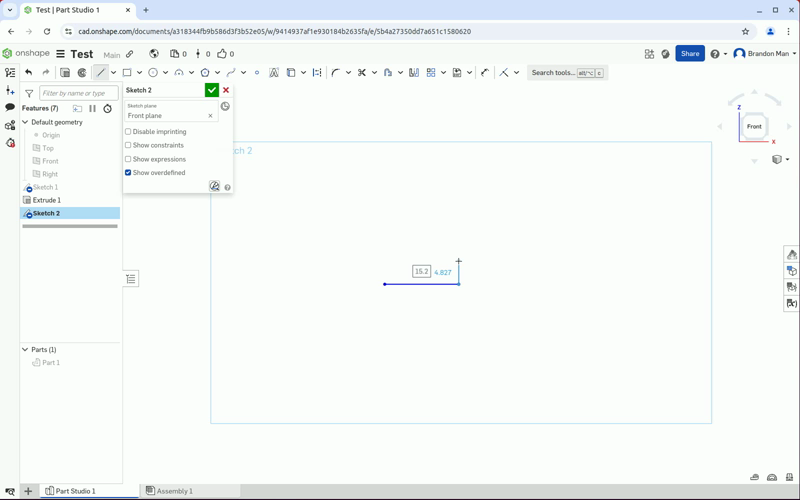
key_down(shift)
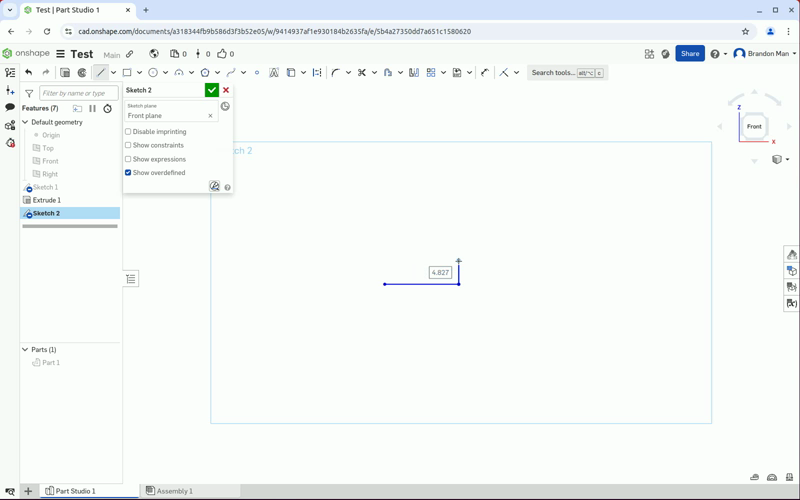
mouse_move(384, 260)
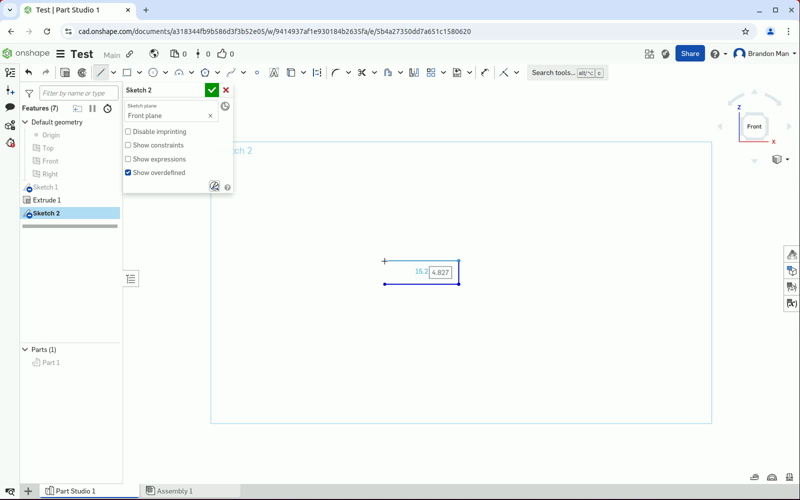
click(384, 260)
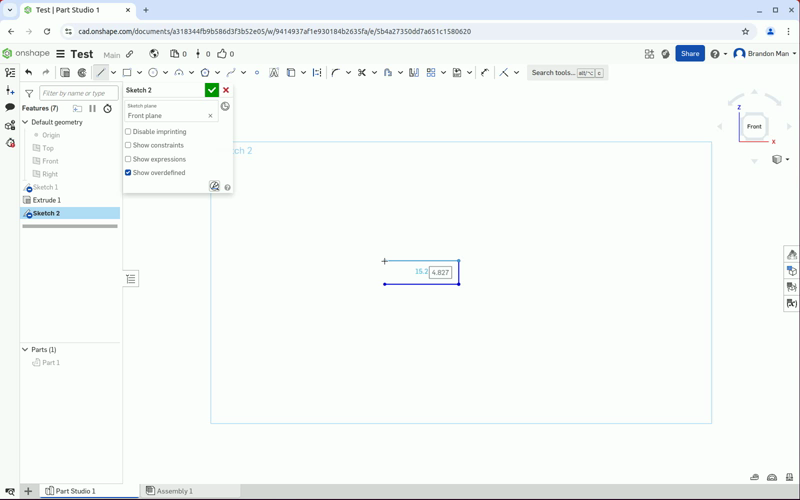
key_up(shift)
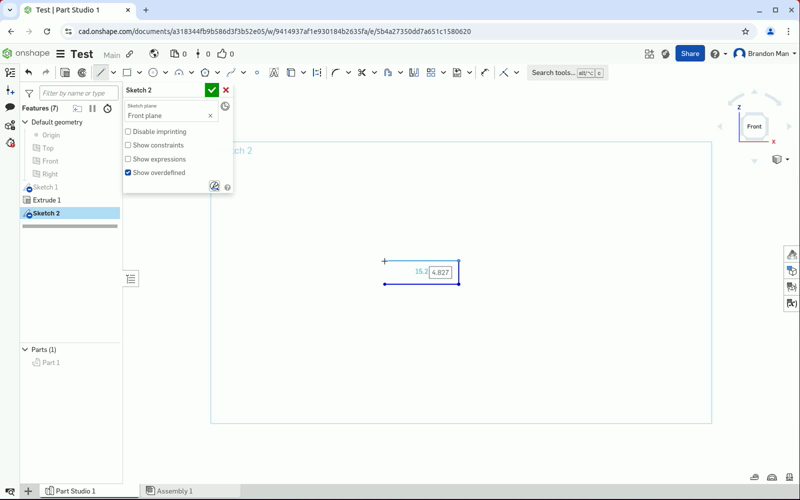
mouse_move(414, 260)
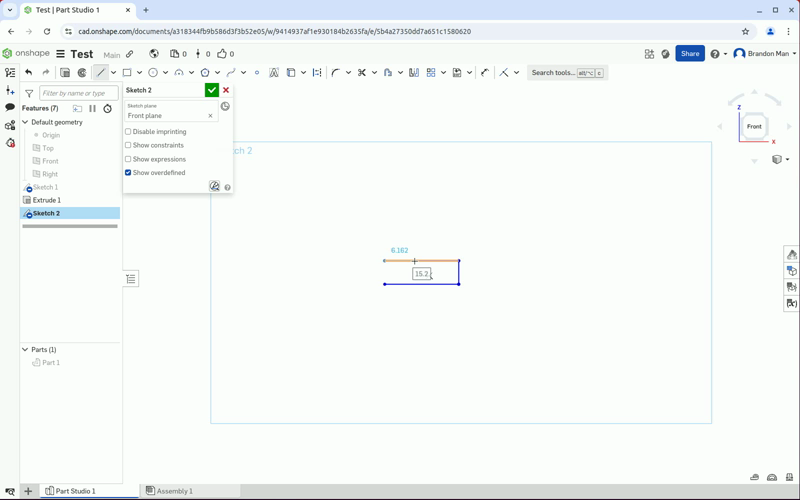
key_down(shift)
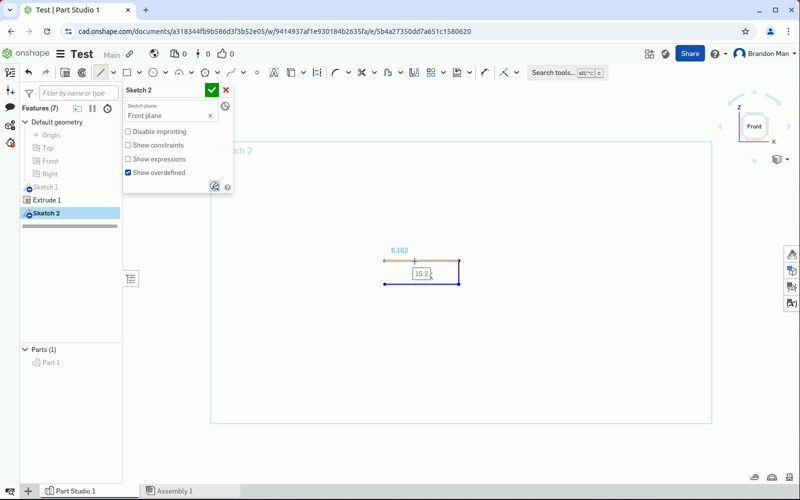
mouse_move(384, 284)
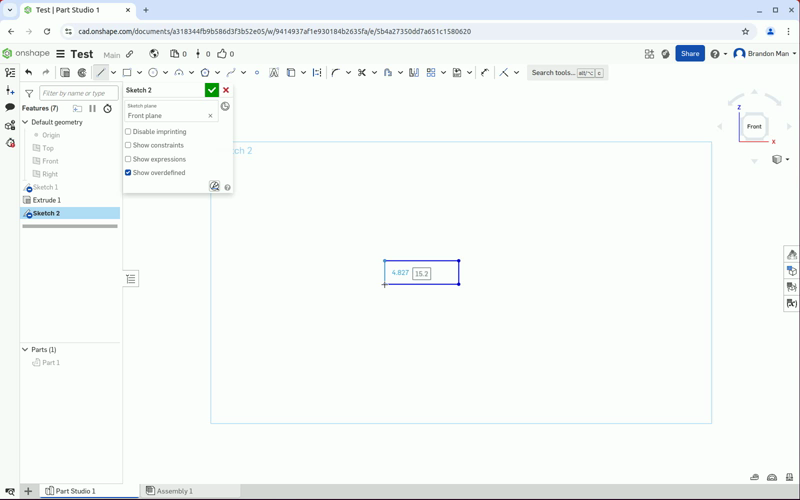
key_up(shift)
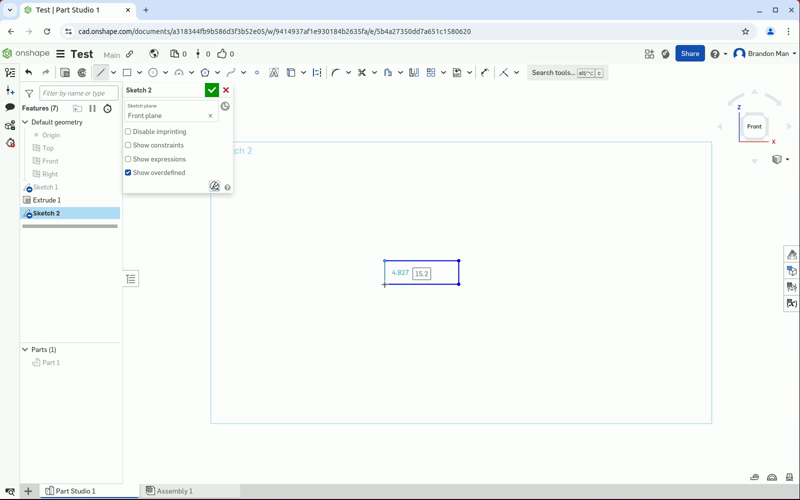
click(384, 284)
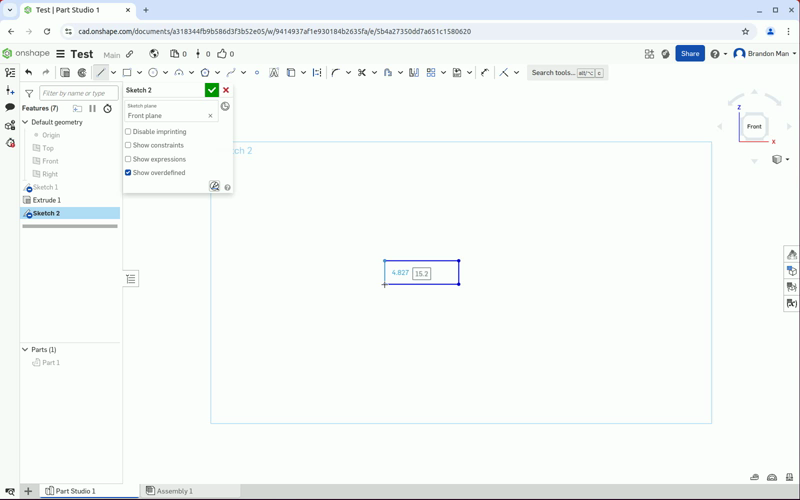
key(esc)
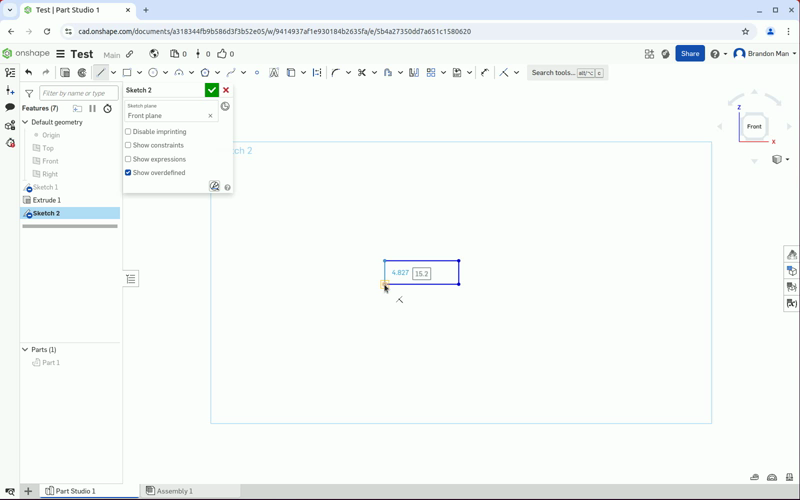
mouse_move(403, 275)
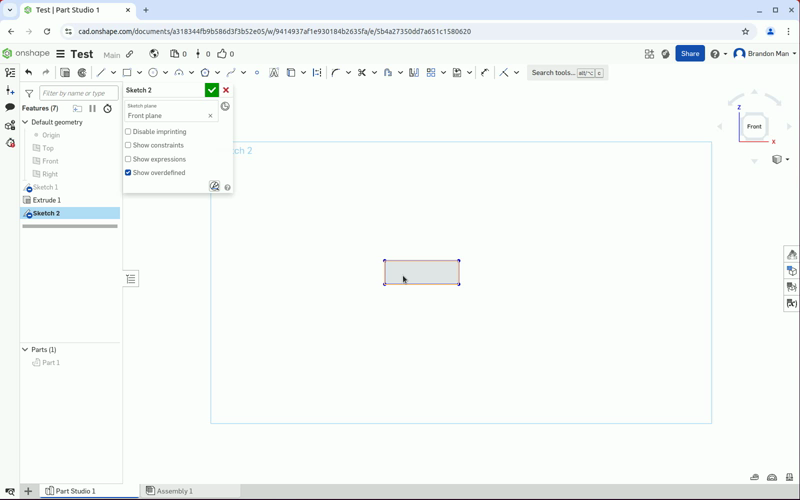
scroll(6)
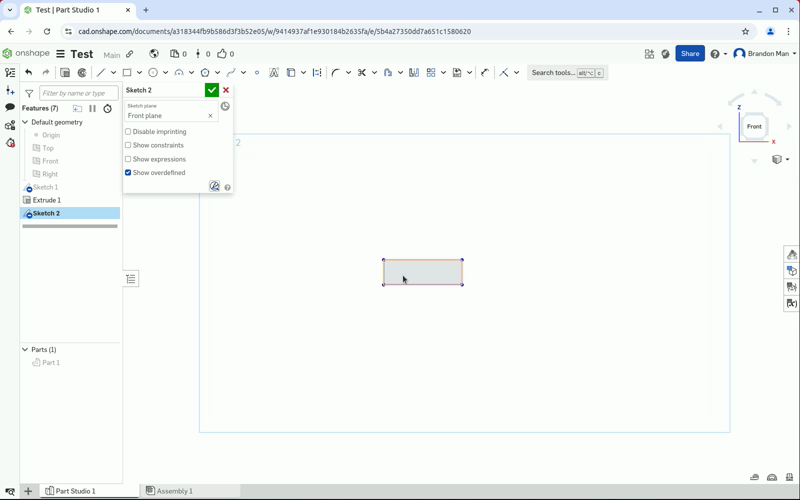
scroll(6)
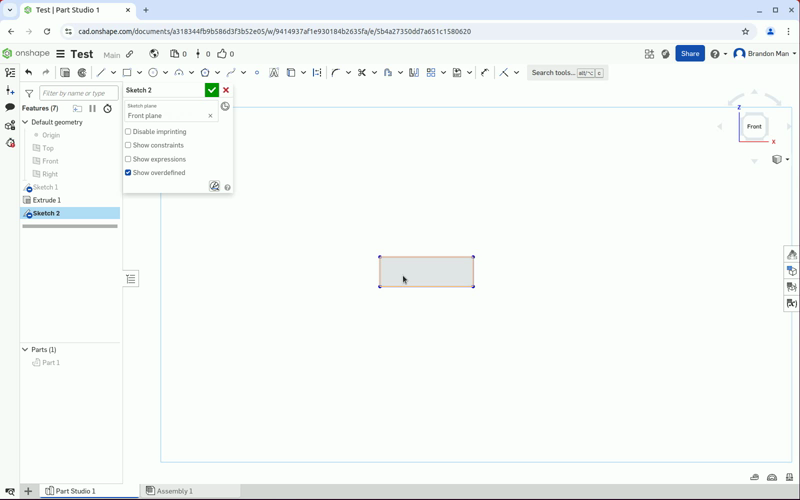
scroll(6)
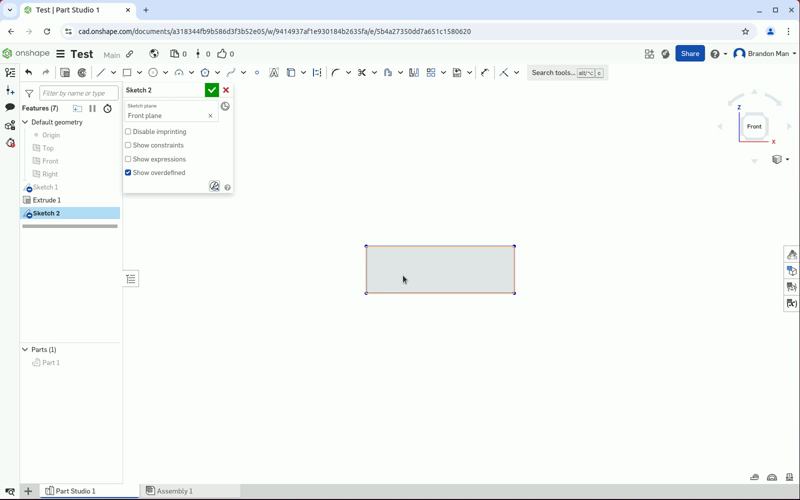
scroll(6)
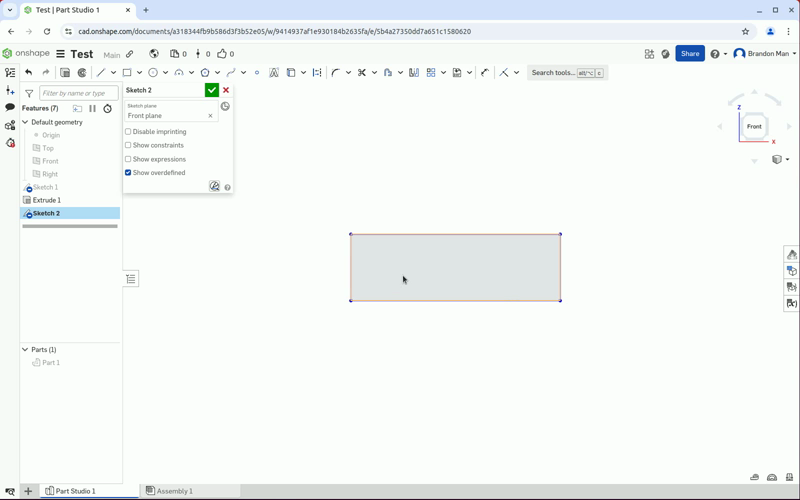
scroll(6)
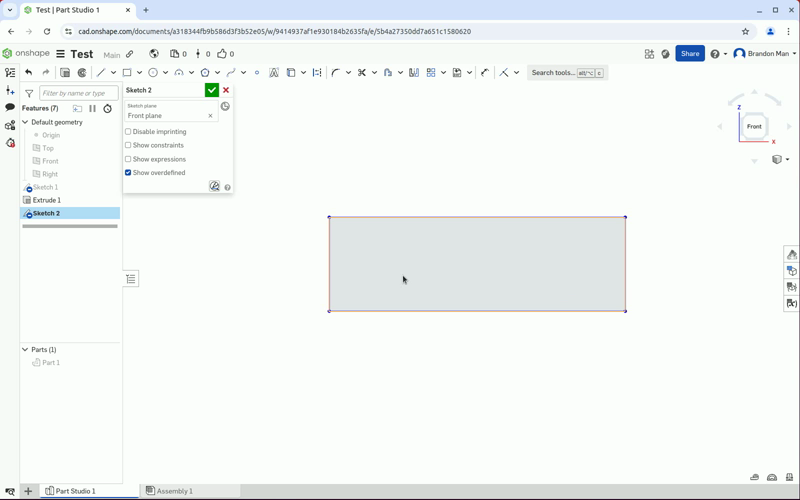
scroll(6)
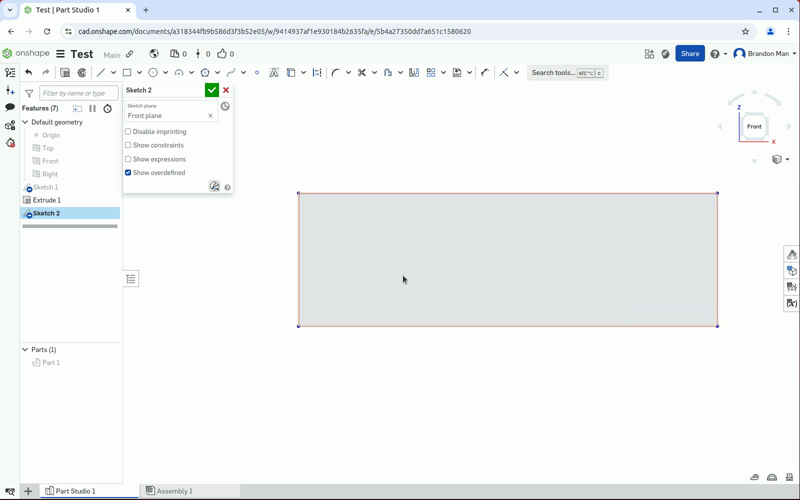
scroll(6)
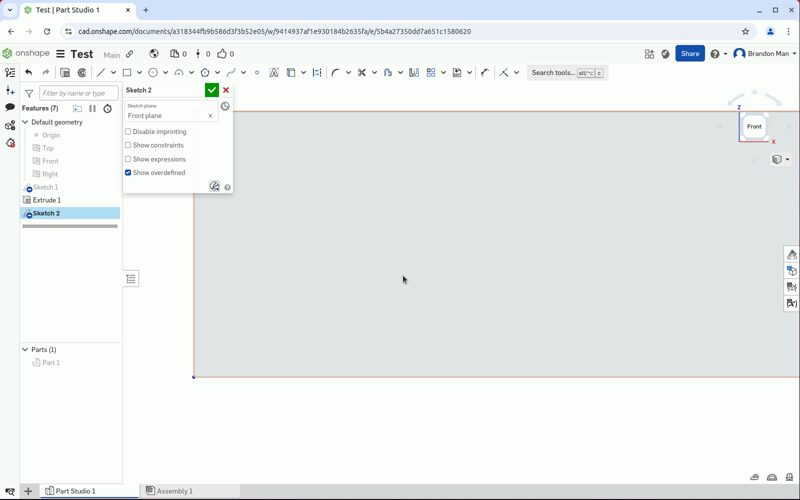
click(403, 275)
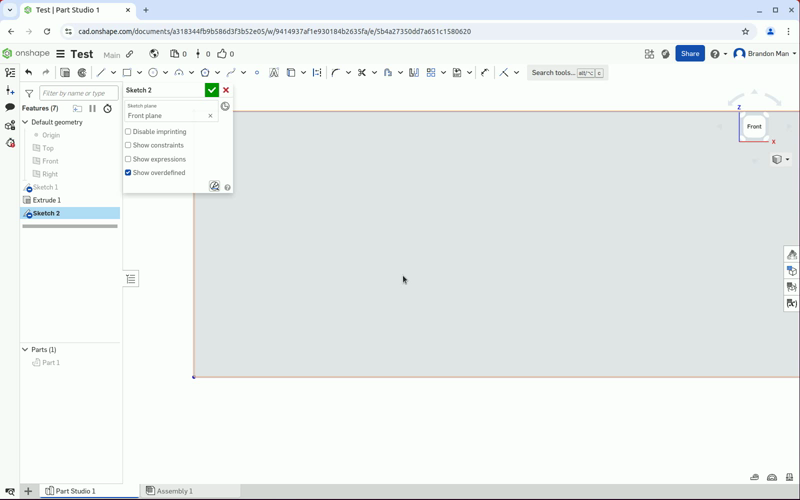
scroll(-6)
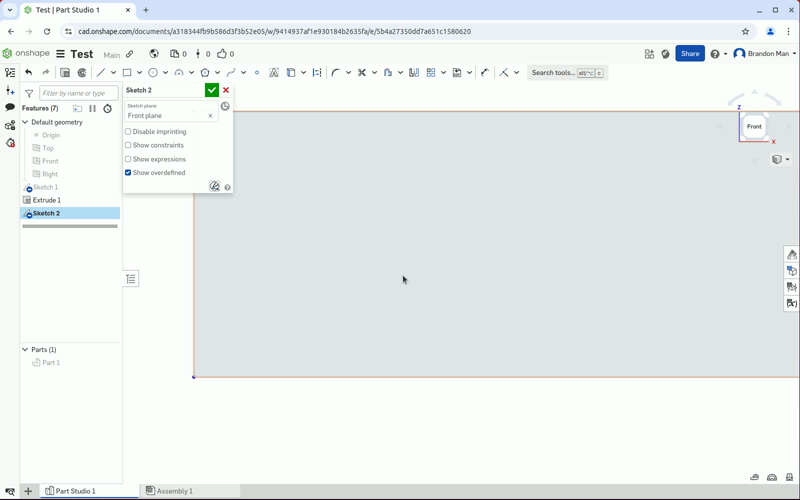
scroll(-6)
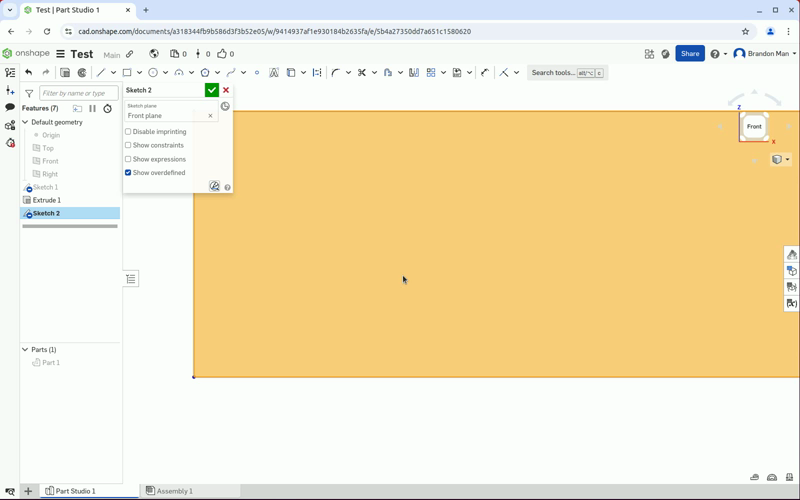
scroll(-6)
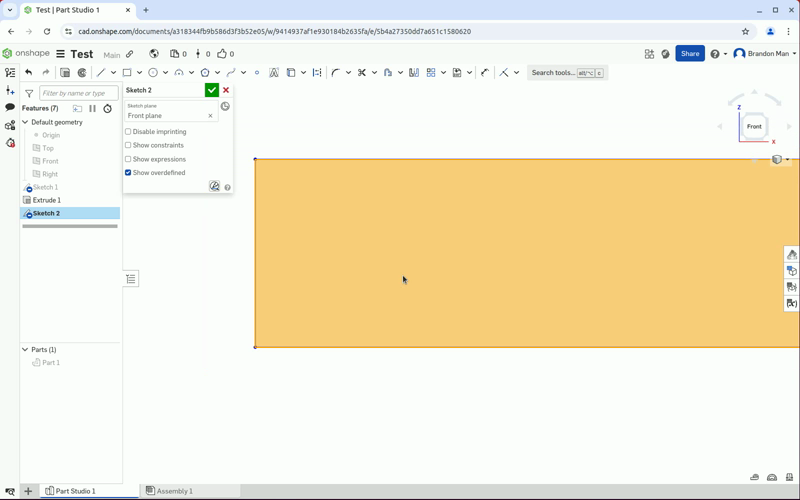
scroll(-6)
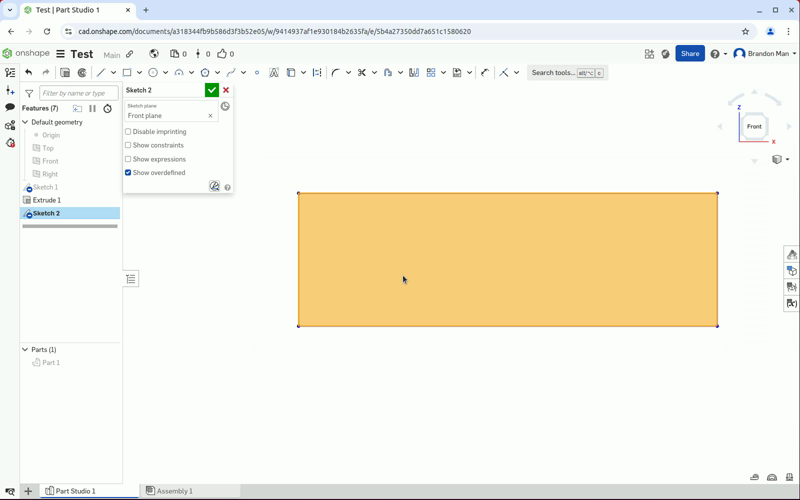
scroll(-6)
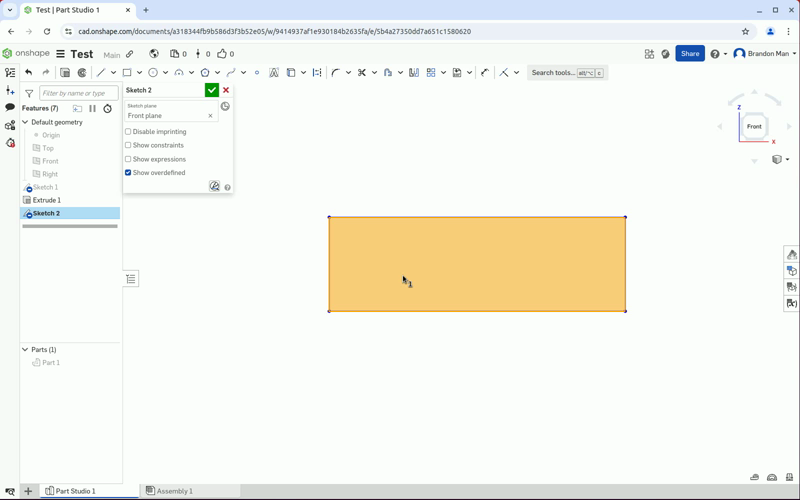
scroll(-6)
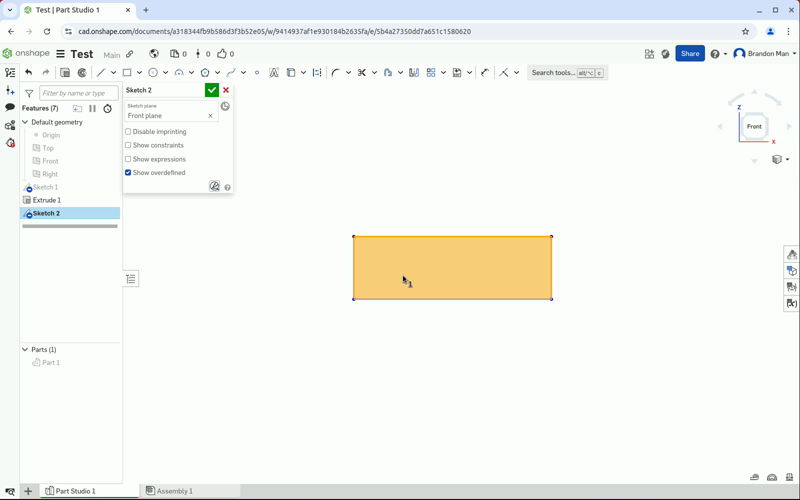
scroll(-6)
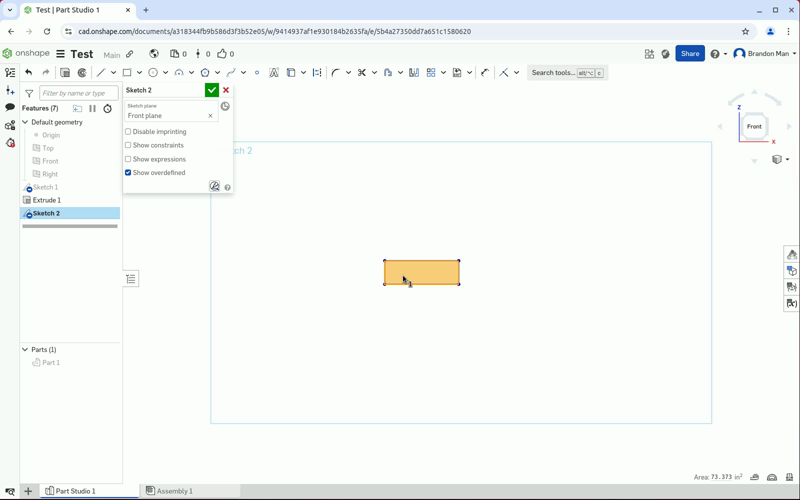
mouse_move(73, 352)
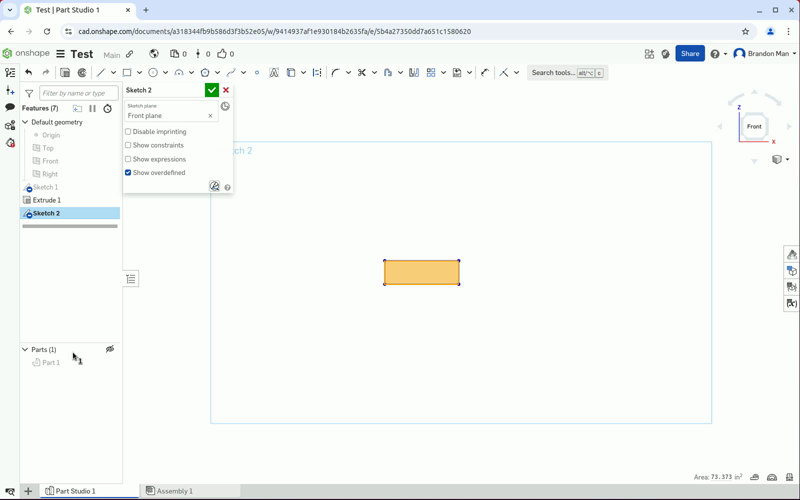
key(shift+y)
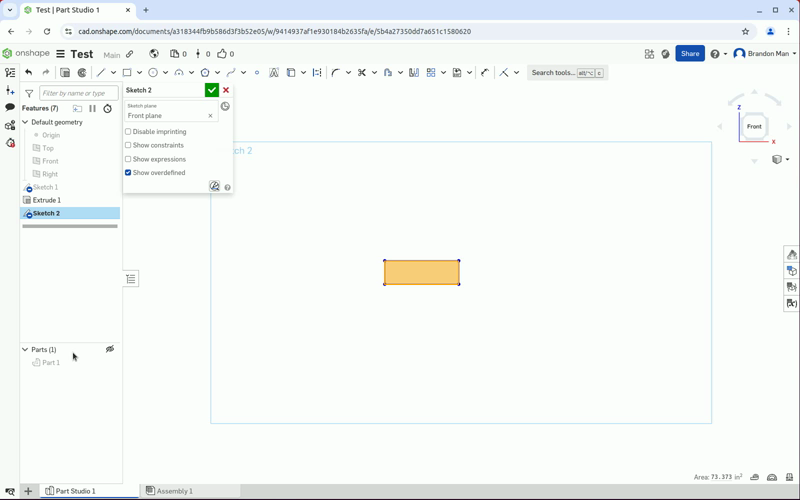
key(shift+e)
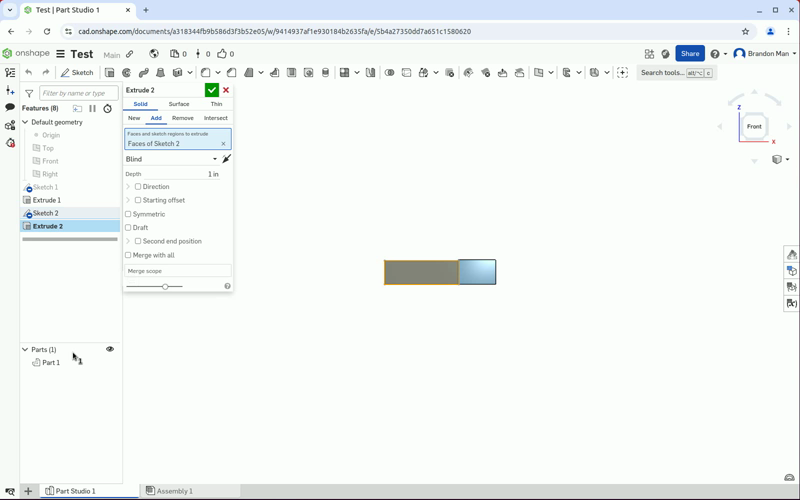
mouse_move(143, 106)
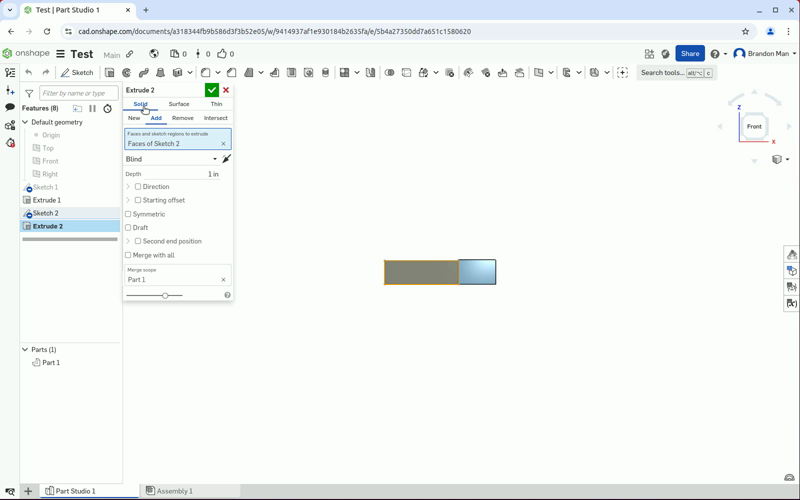
click(143, 106)
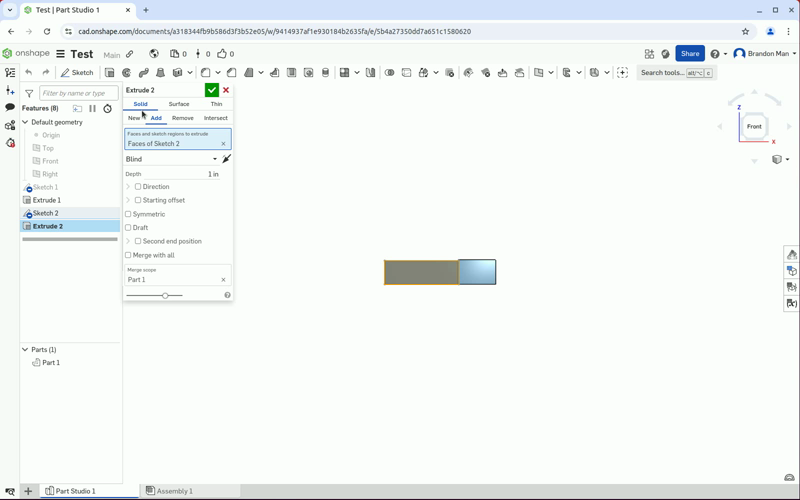
mouse_move(137, 120)
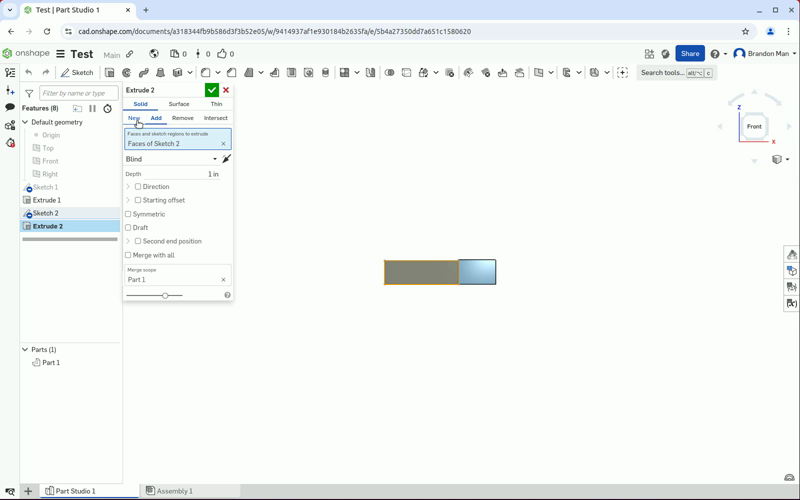
click(137, 120)
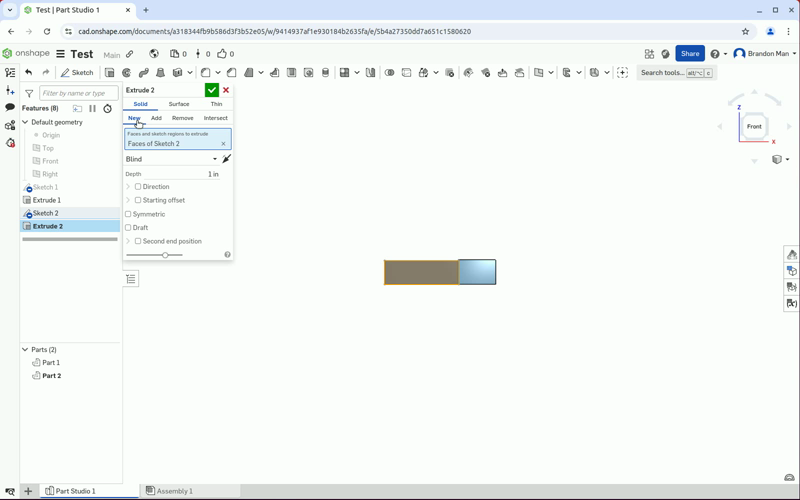
key(tab, 4)
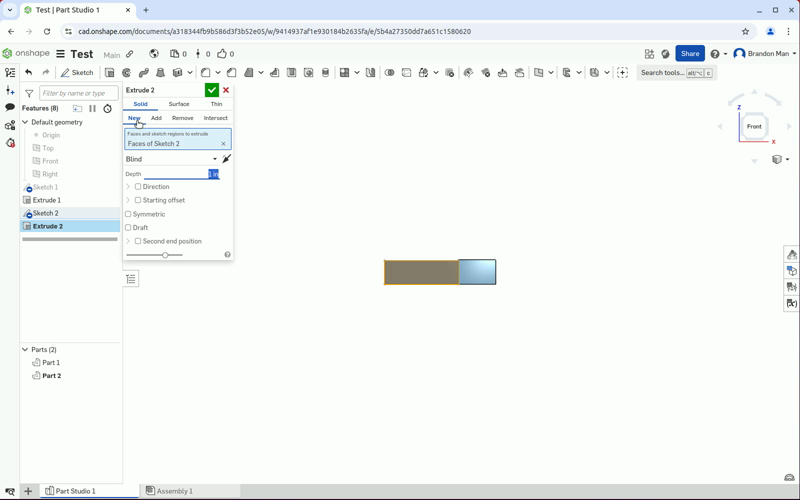
text(11.554)
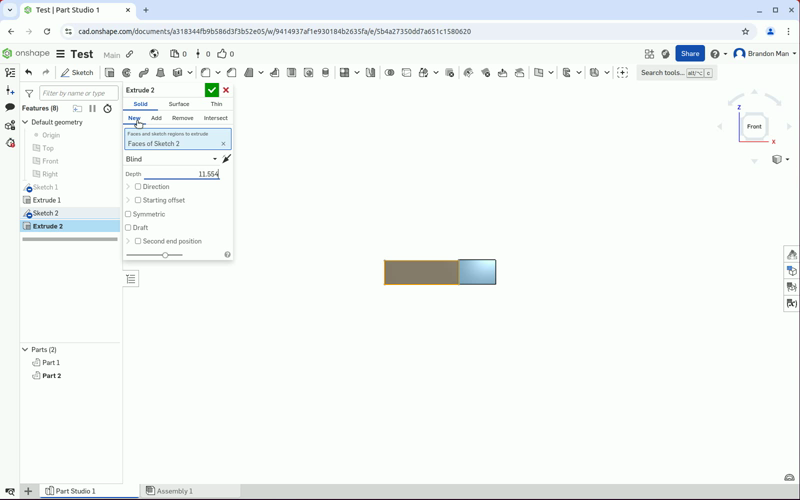
key(enter)
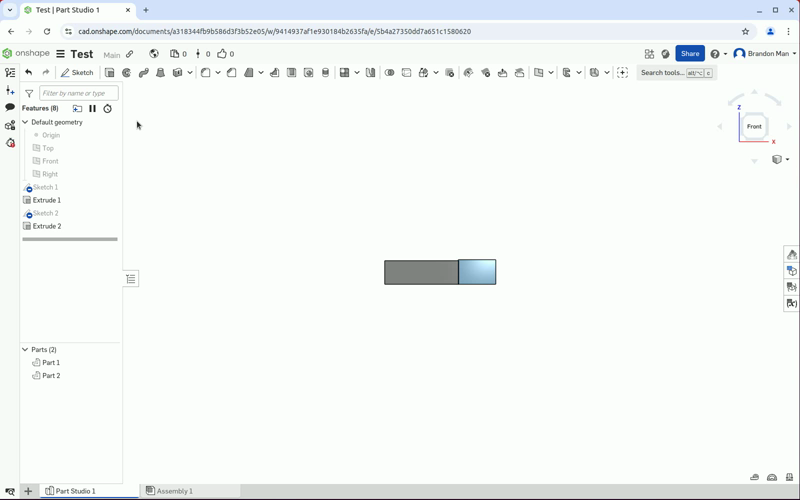
key(shift+h)
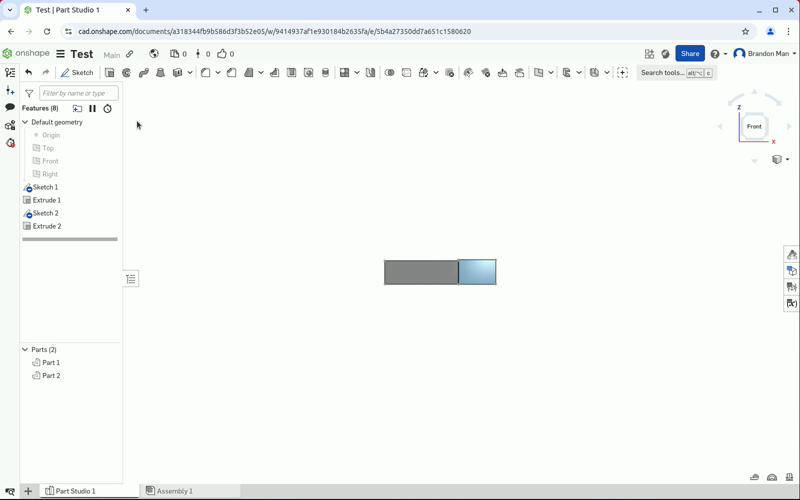
key(shift+h)
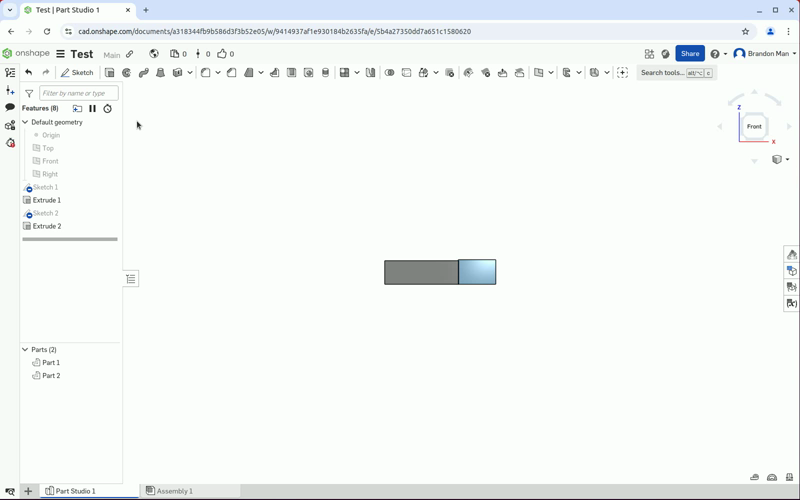
mouse_move(73, 189)
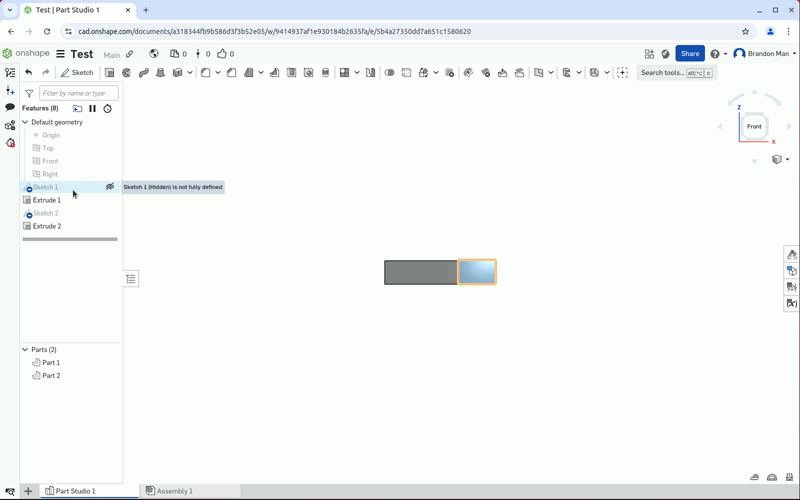
click(73, 189)
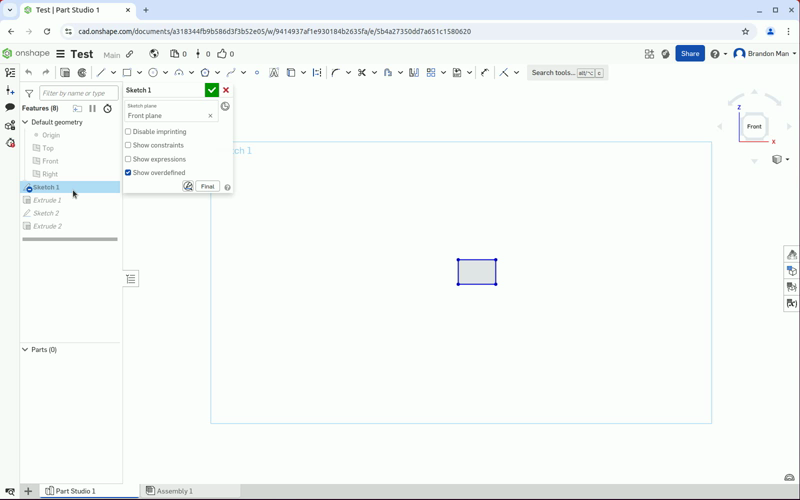
mouse_move(229, 92)
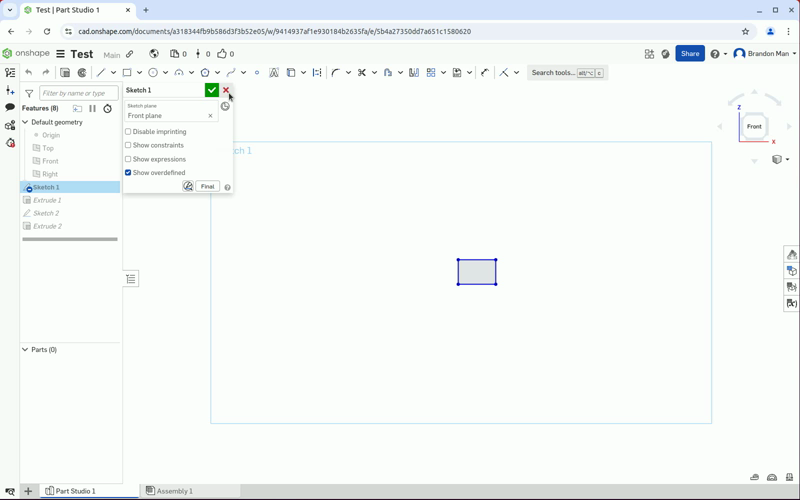
click(229, 92)
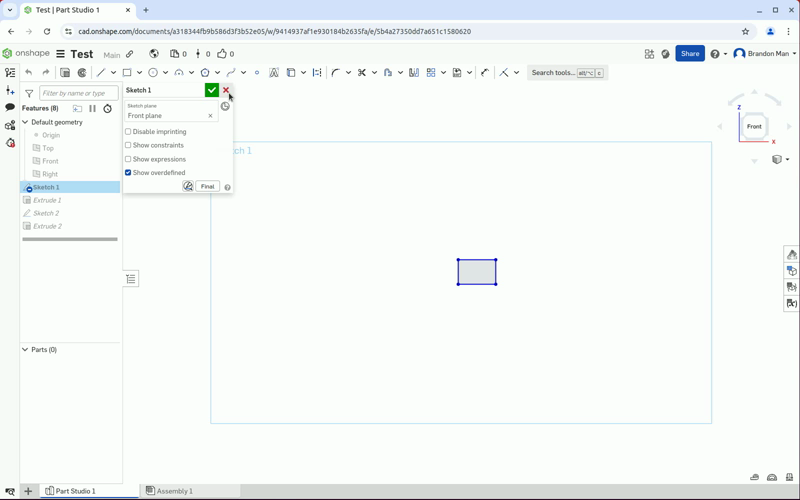
key(shift+s)
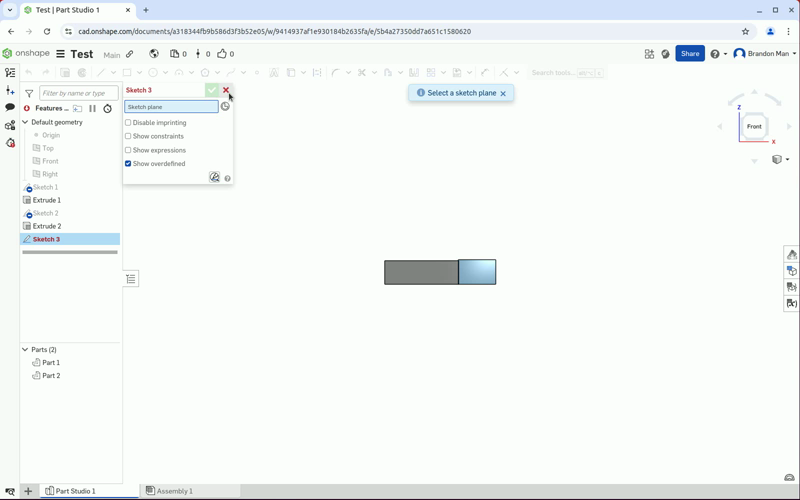
mouse_move(73, 163)
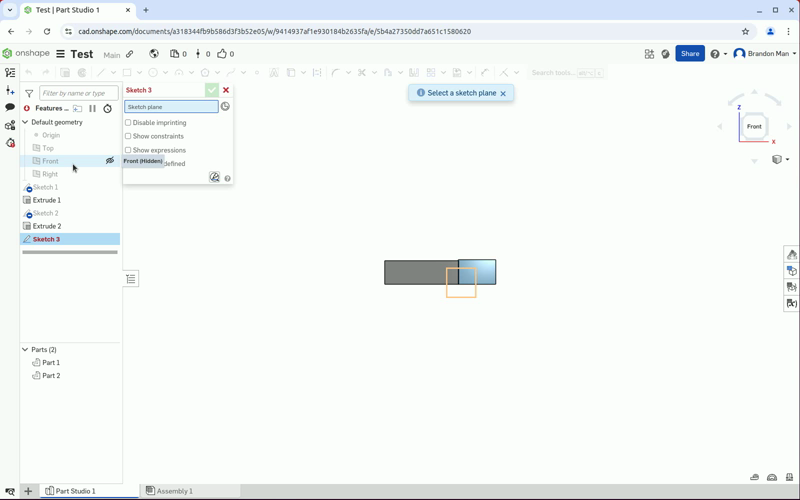
click(73, 163)
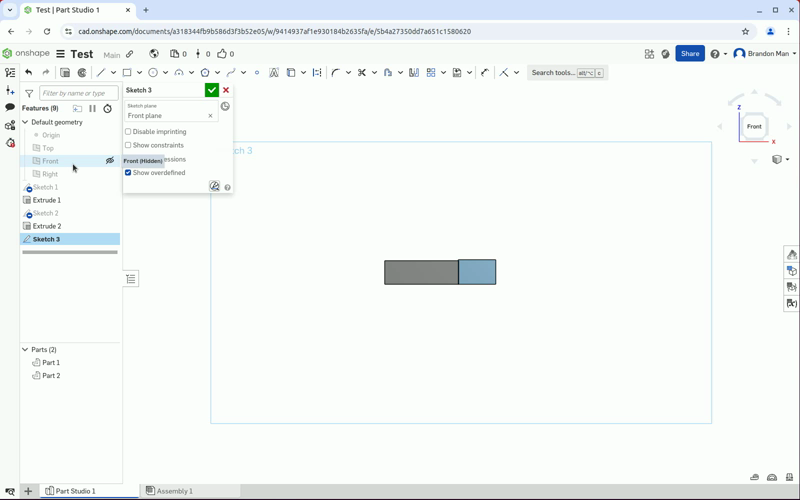
mouse_move(73, 352)
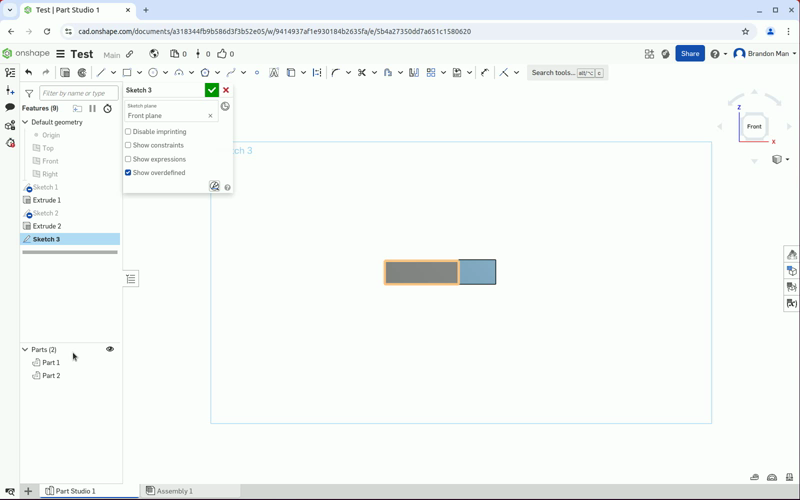
key(y)
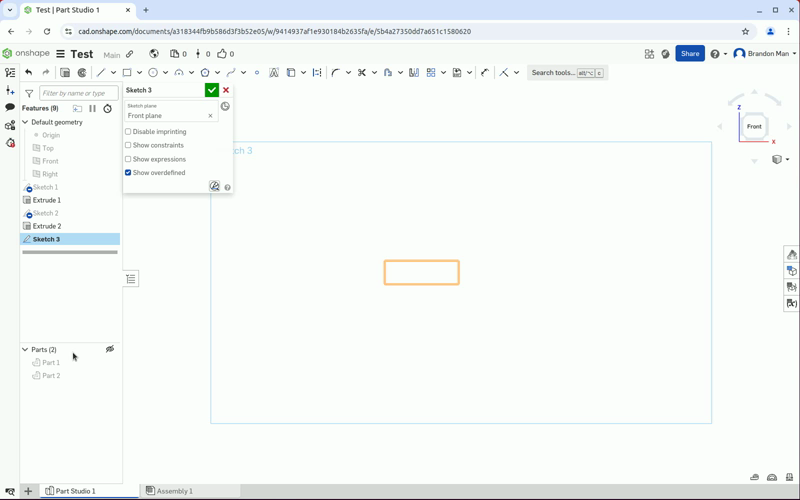
key(l)
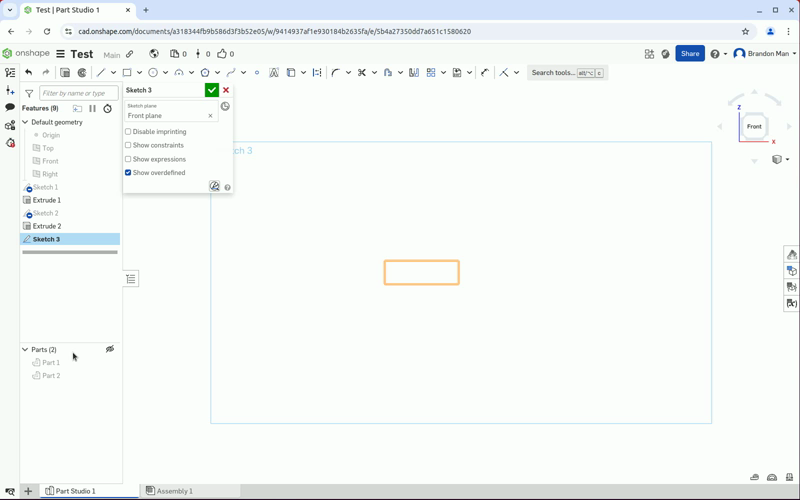
key_down(shift)
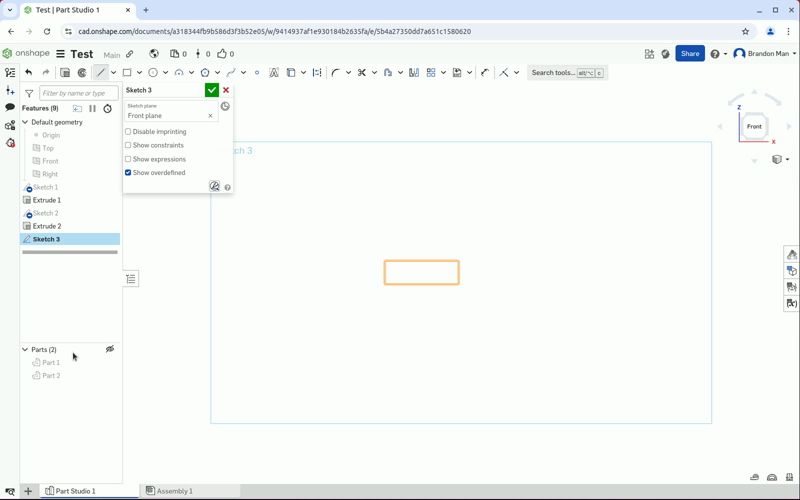
mouse_move(384, 260)
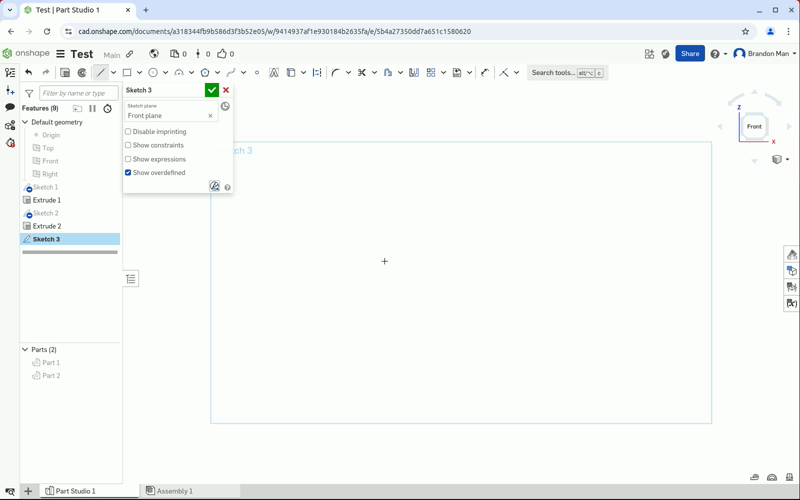
click(384, 260)
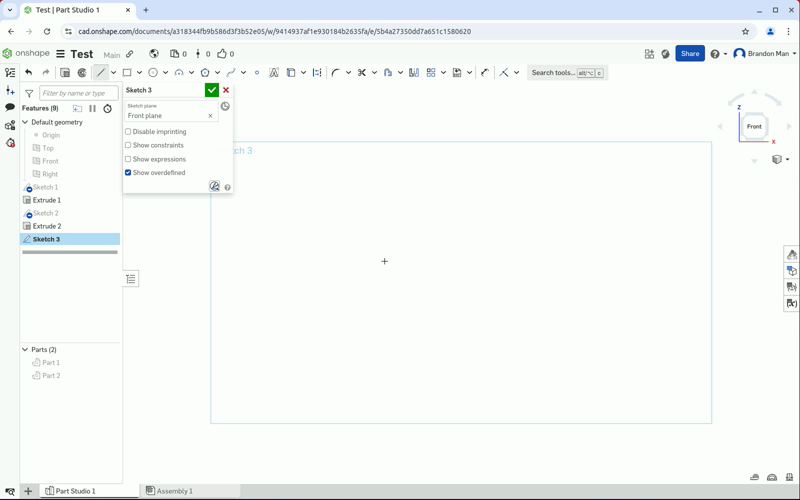
key_up(shift)
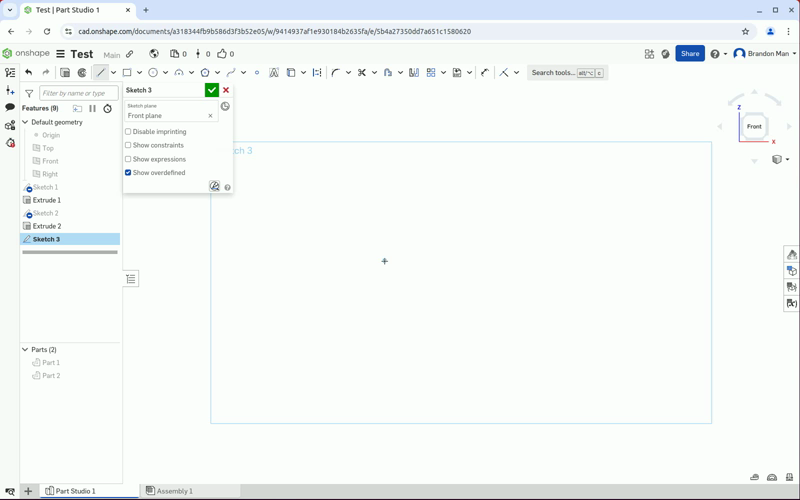
key_down(shift)
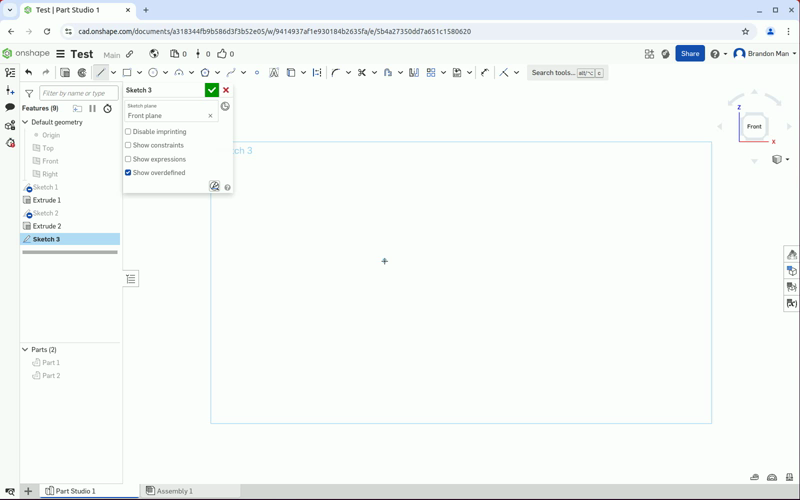
mouse_move(458, 260)
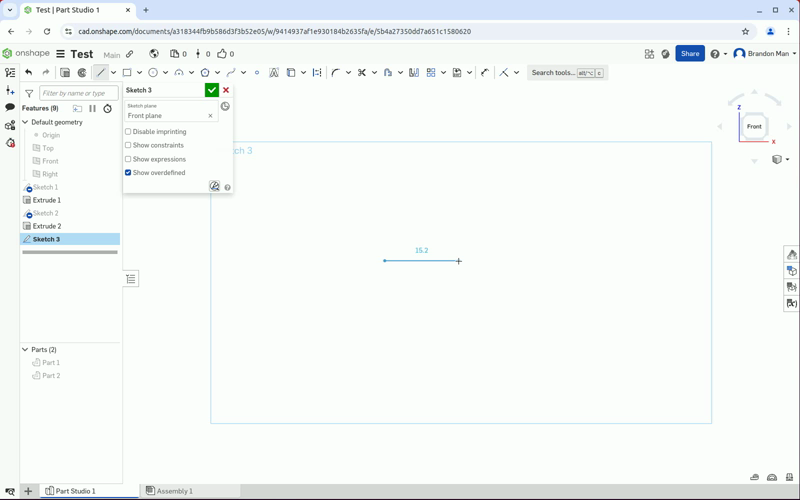
click(458, 260)
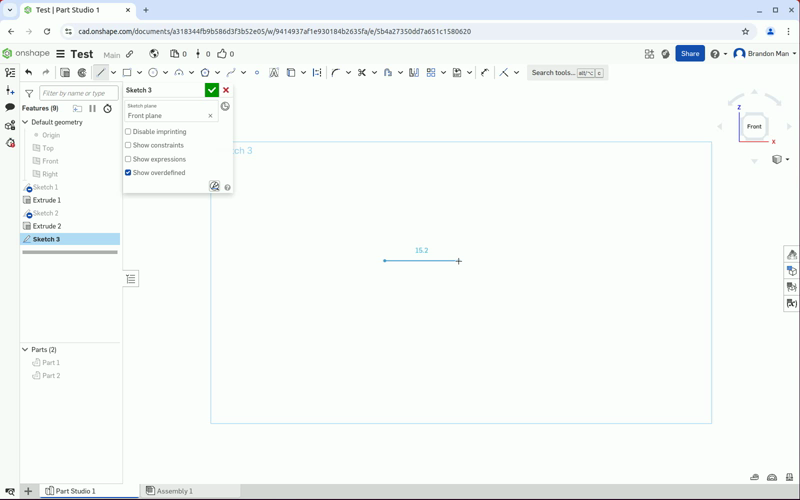
key_up(shift)
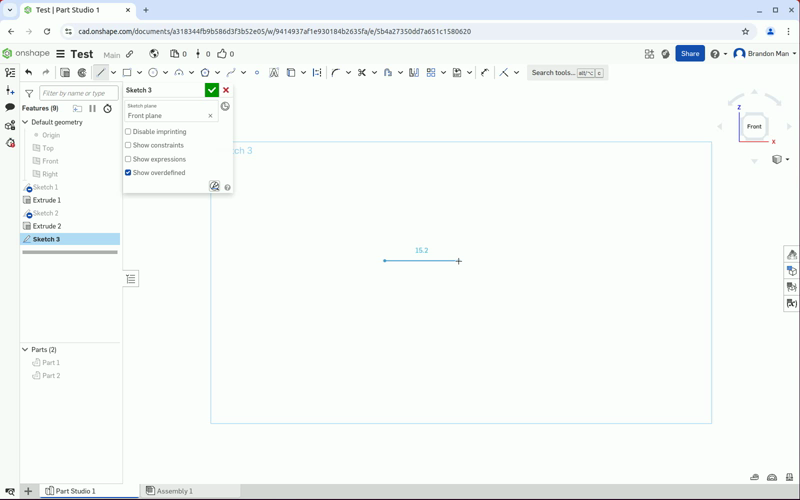
key_down(shift)
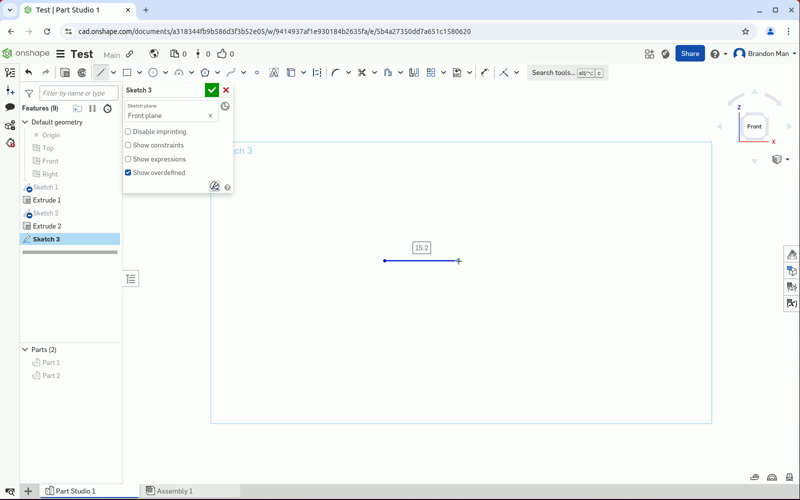
mouse_move(488, 260)
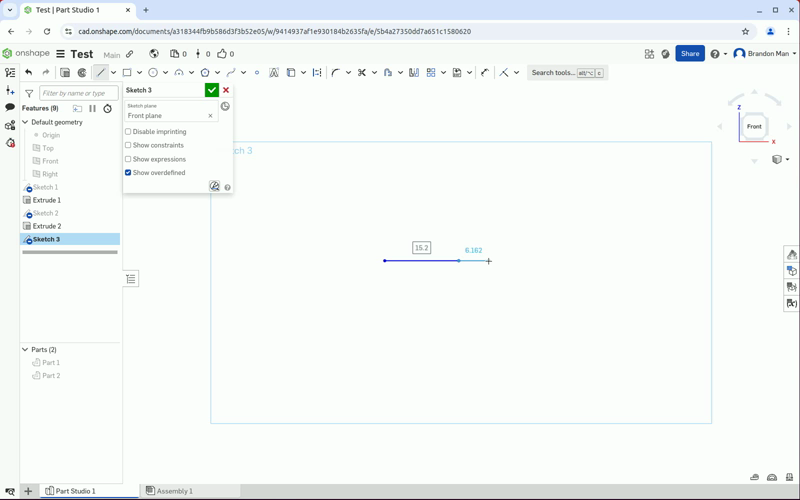
mouse_move(458, 235)
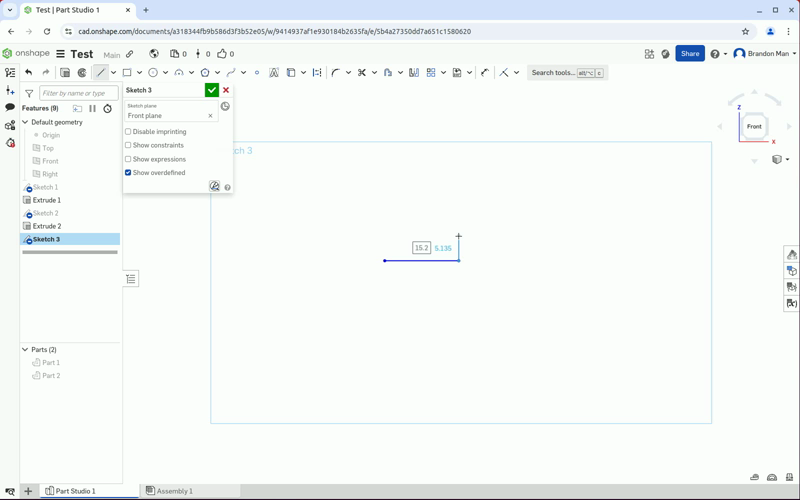
click(458, 235)
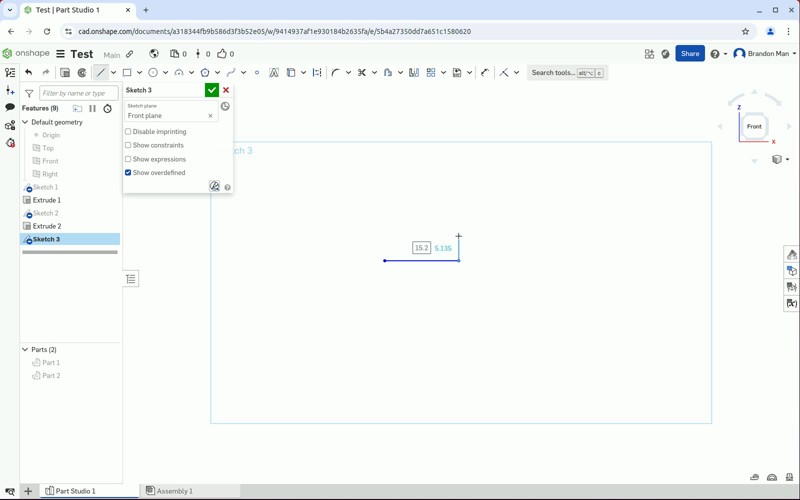
key_up(shift)
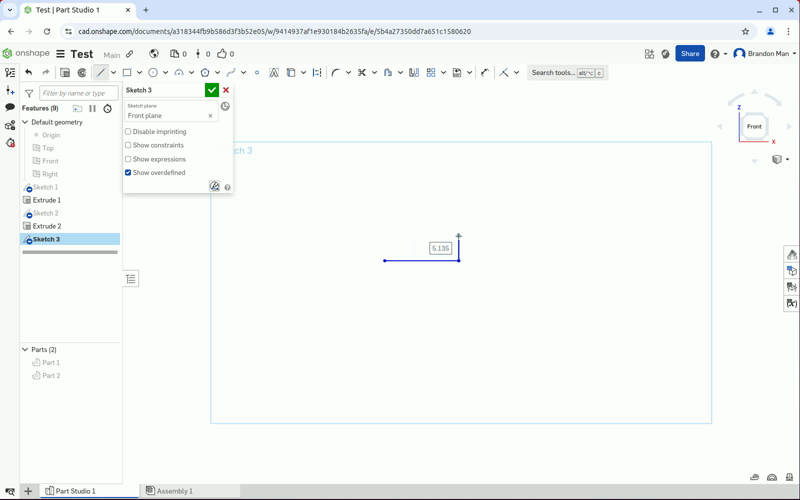
key_down(shift)
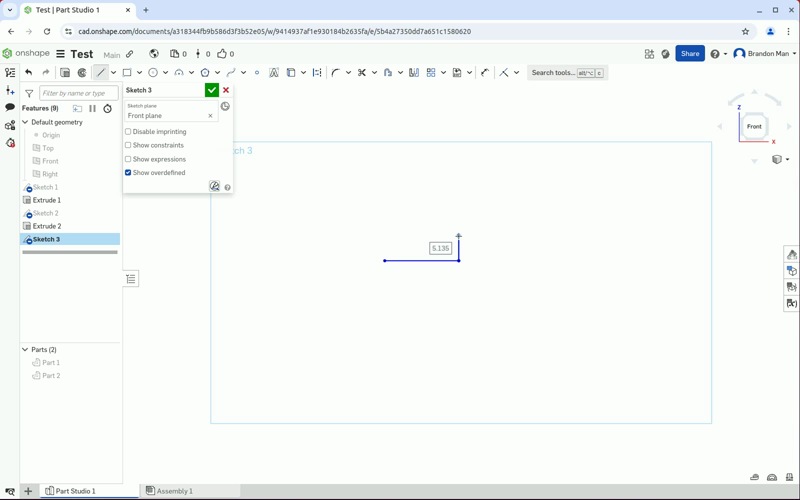
mouse_move(384, 235)
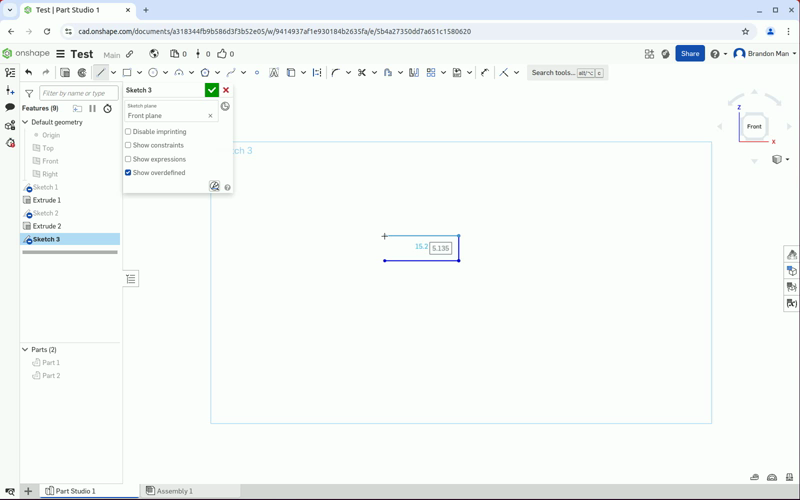
click(384, 235)
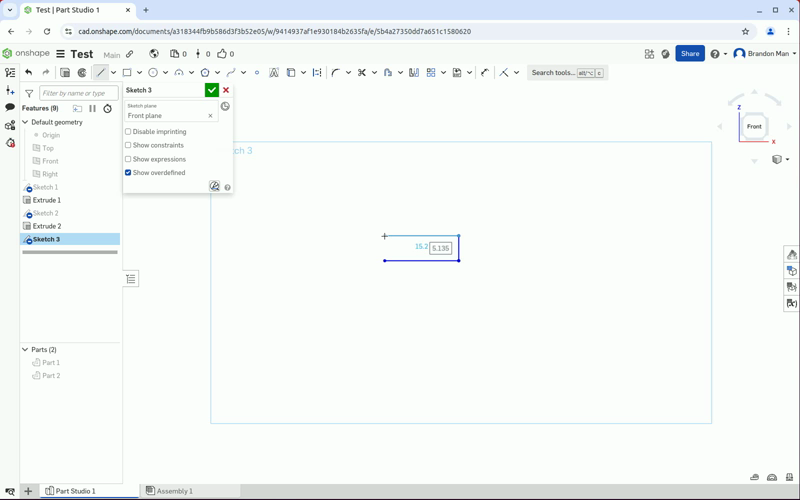
key_up(shift)
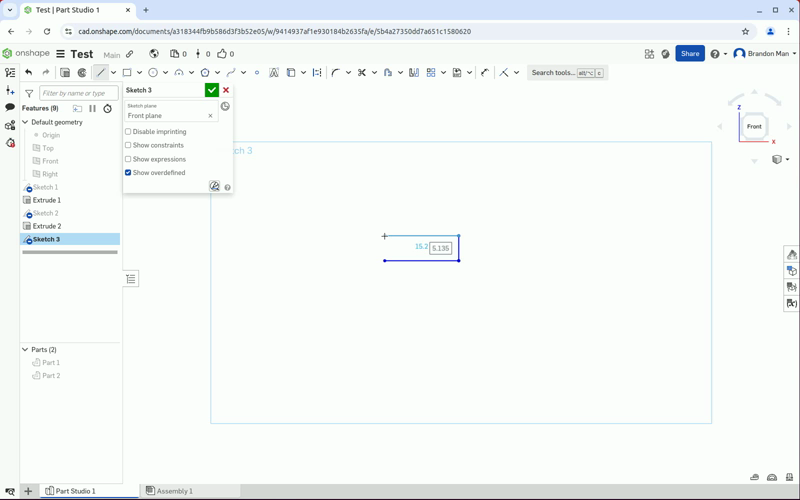
mouse_move(414, 235)
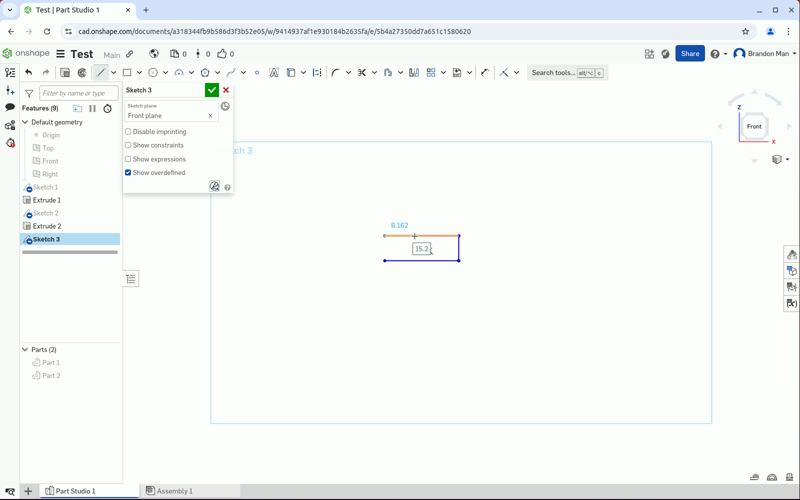
key_down(shift)
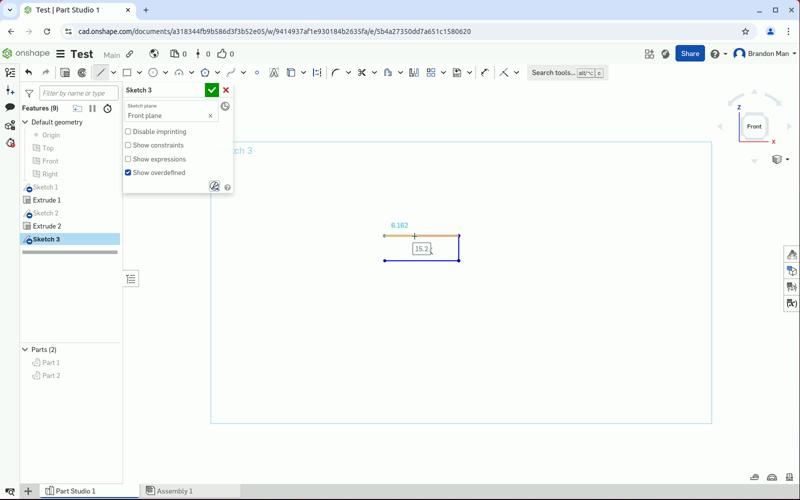
mouse_move(384, 260)
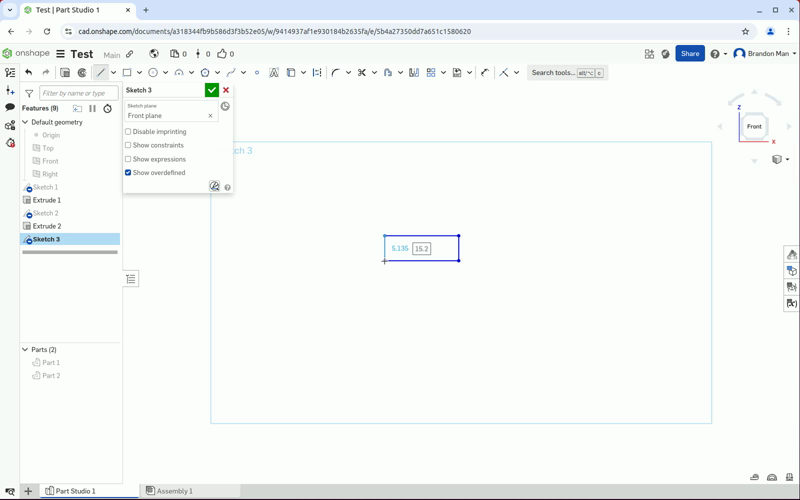
key_up(shift)
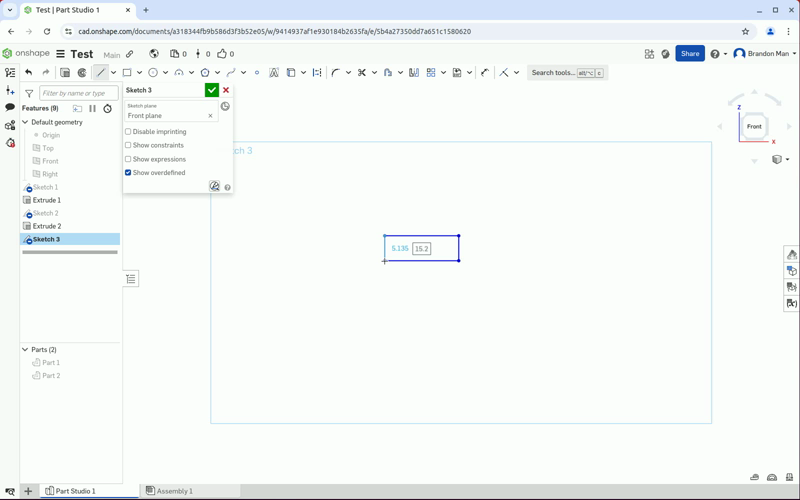
click(384, 260)
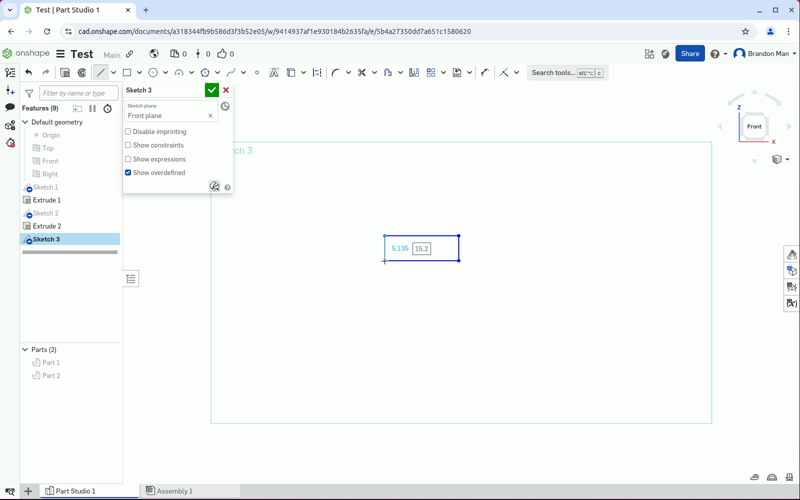
key(esc)
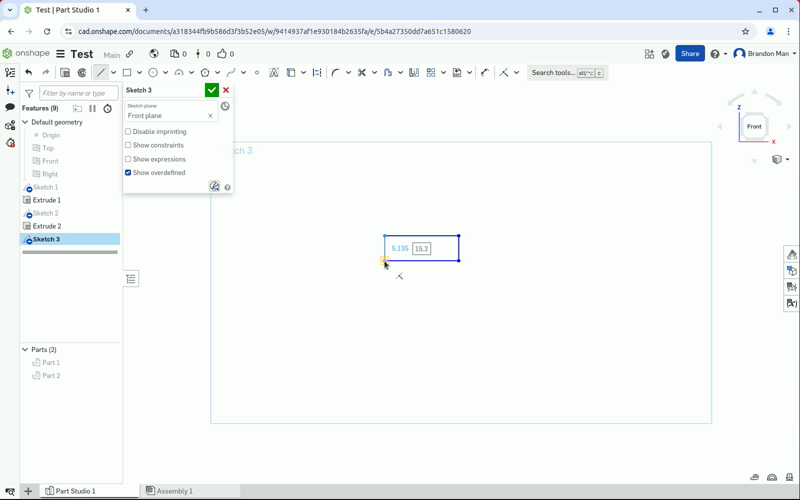
mouse_move(419, 241)
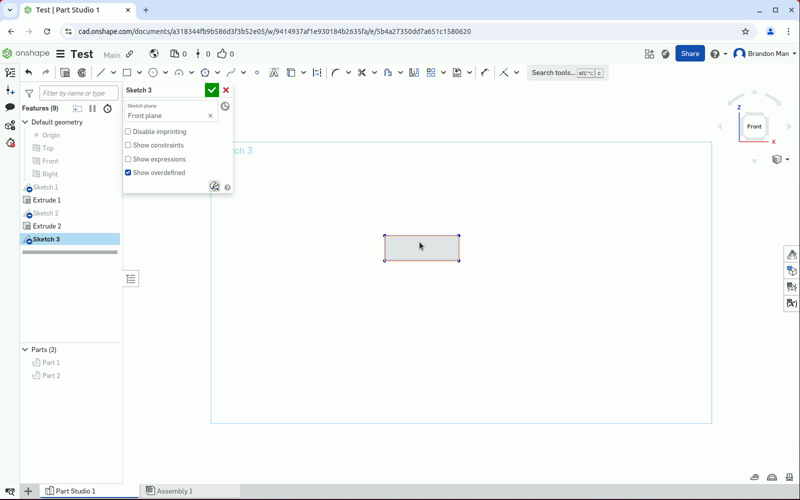
click(419, 241)
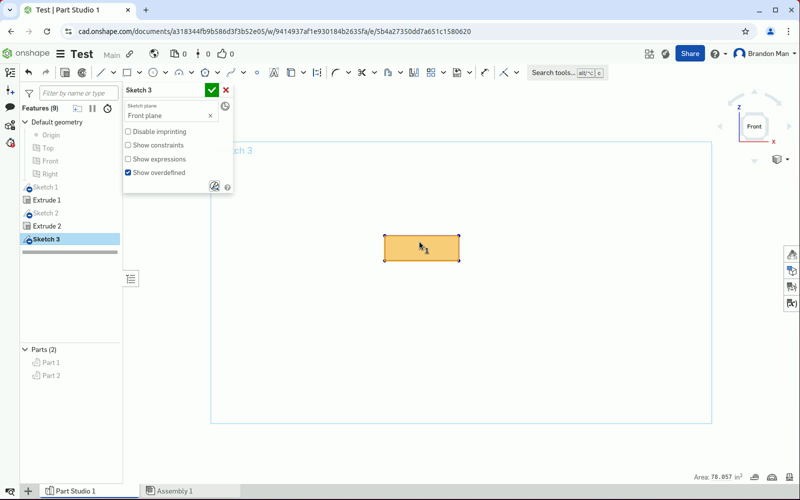
mouse_move(73, 352)
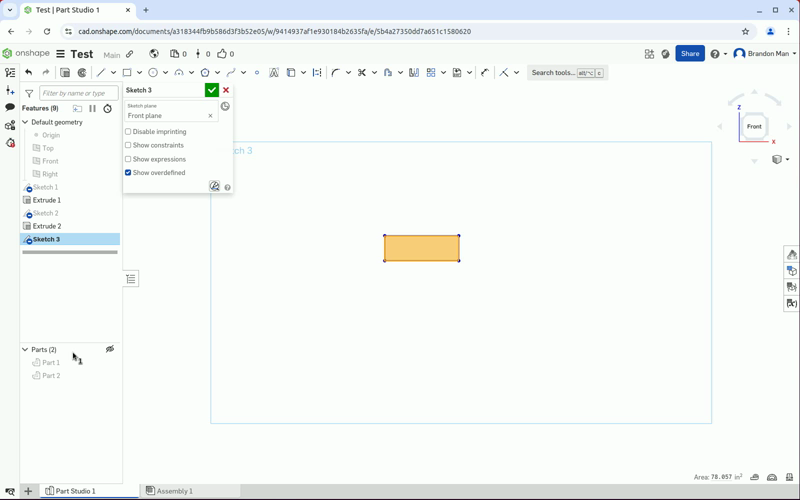
key(shift+y)
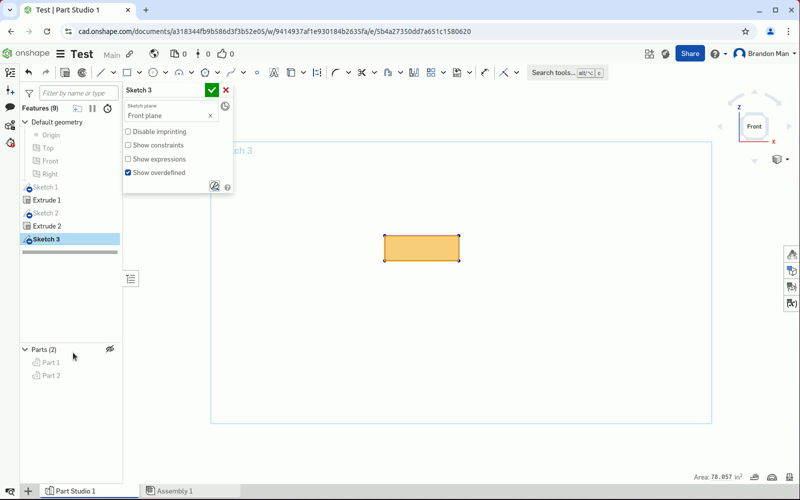
key(shift+e)
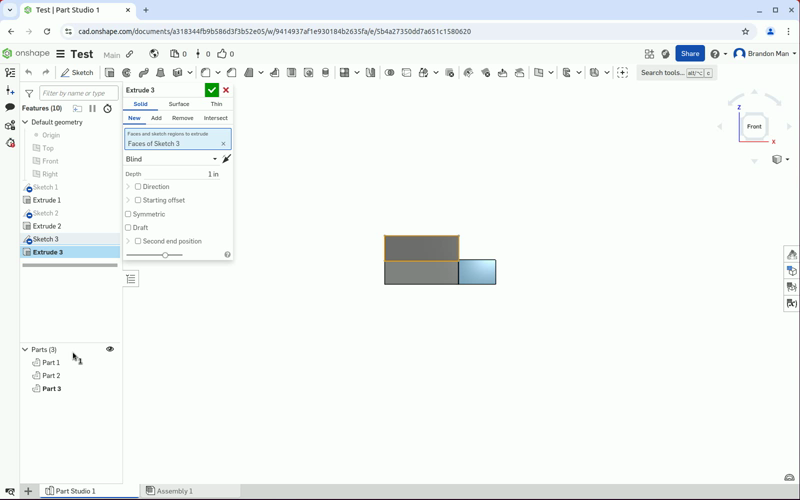
mouse_move(143, 106)
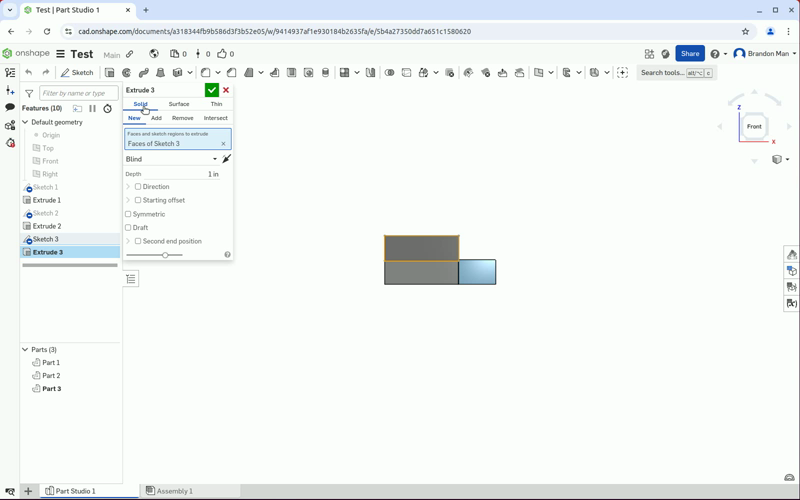
click(143, 106)
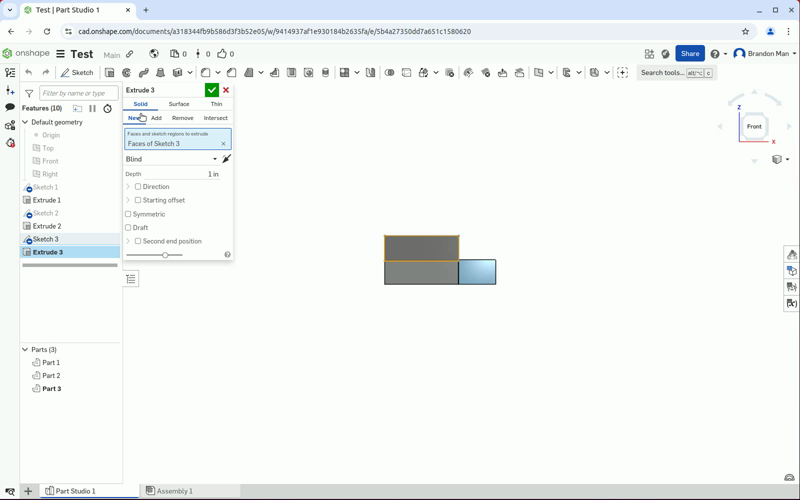
mouse_move(137, 120)
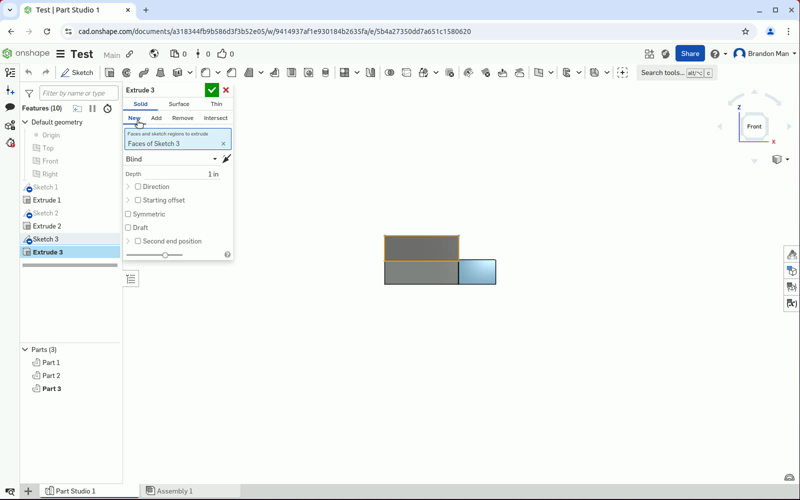
click(137, 120)
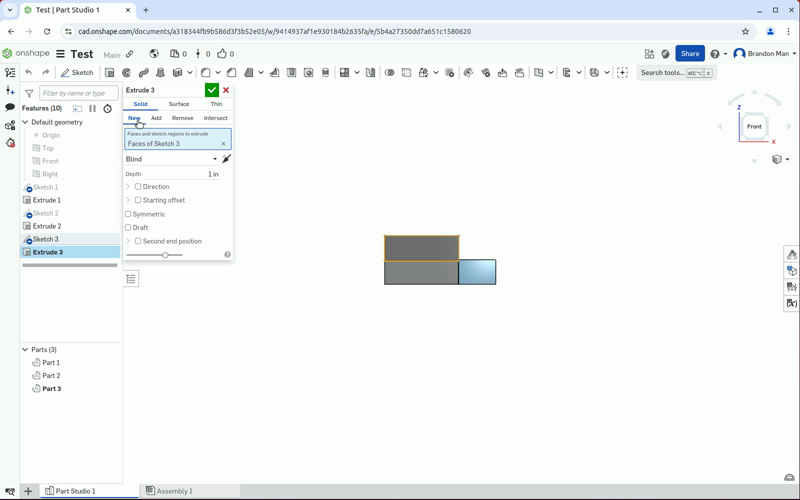
key(tab, 4)
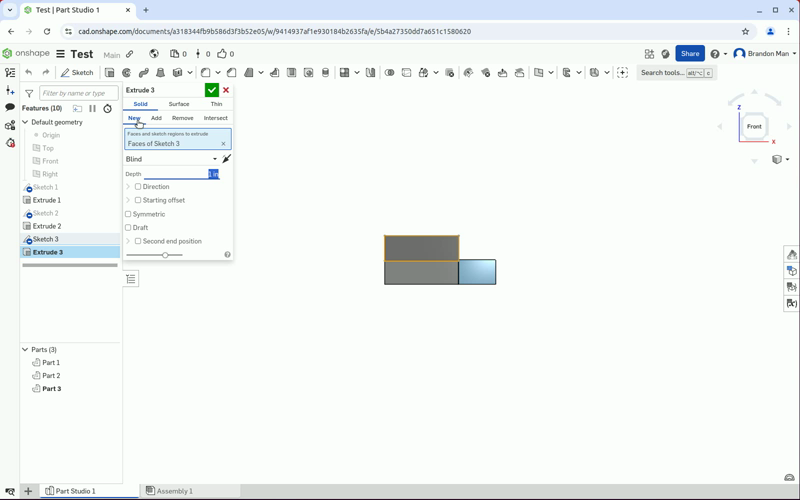
text(11.554)
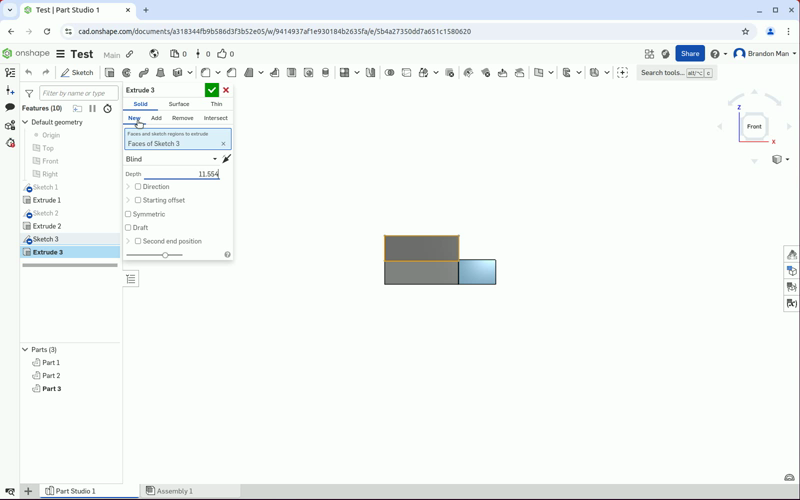
key(enter)
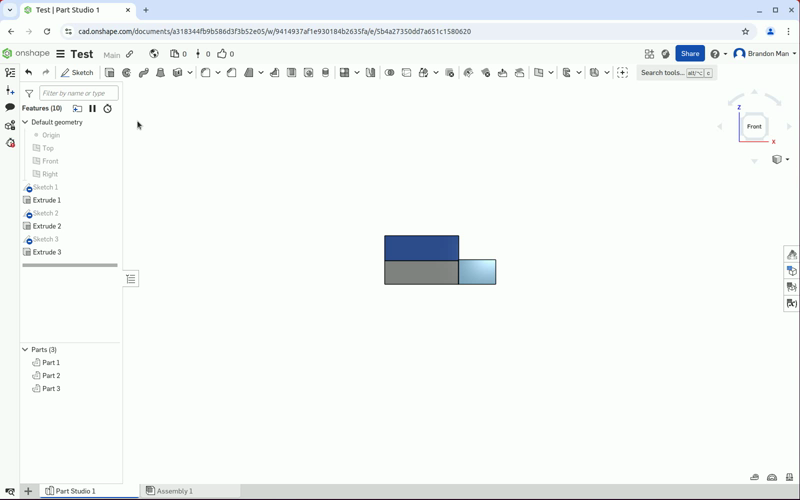
key(shift+h)
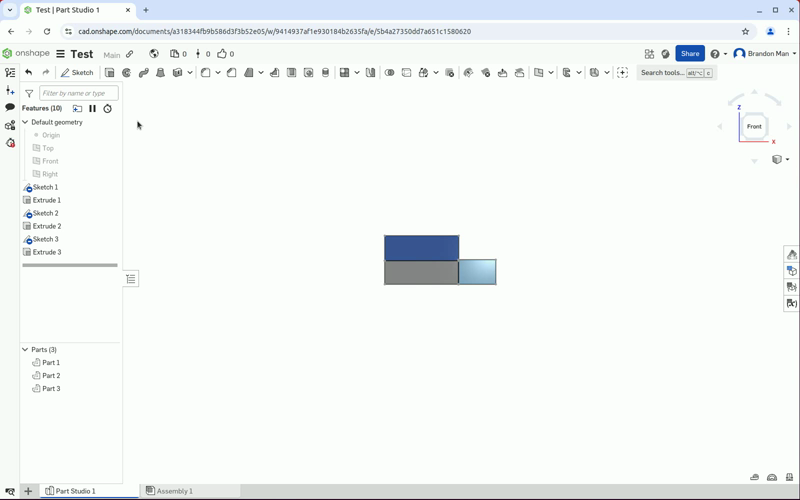
key(shift+h)
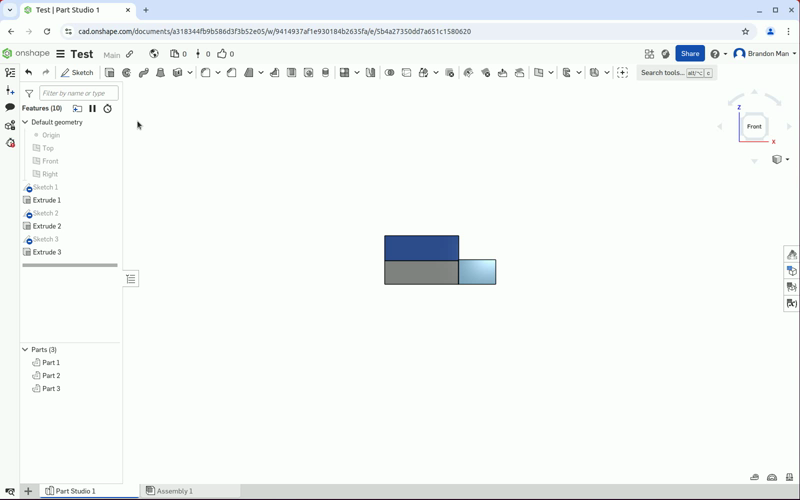
mouse_move(73, 189)
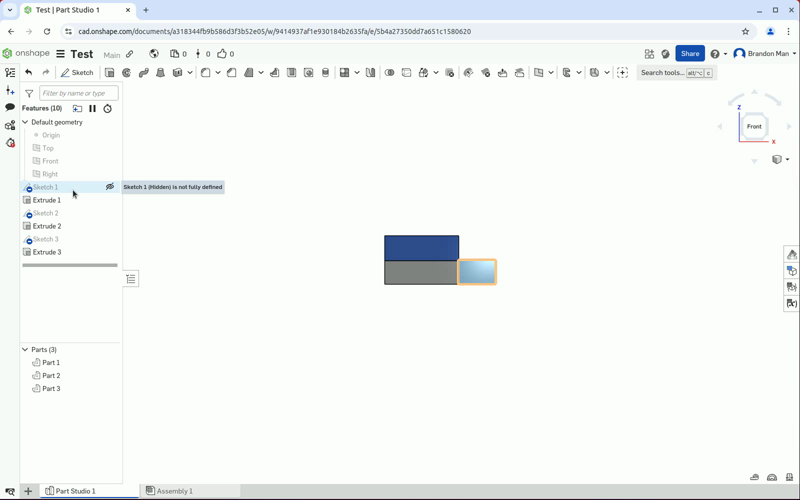
click(73, 189)
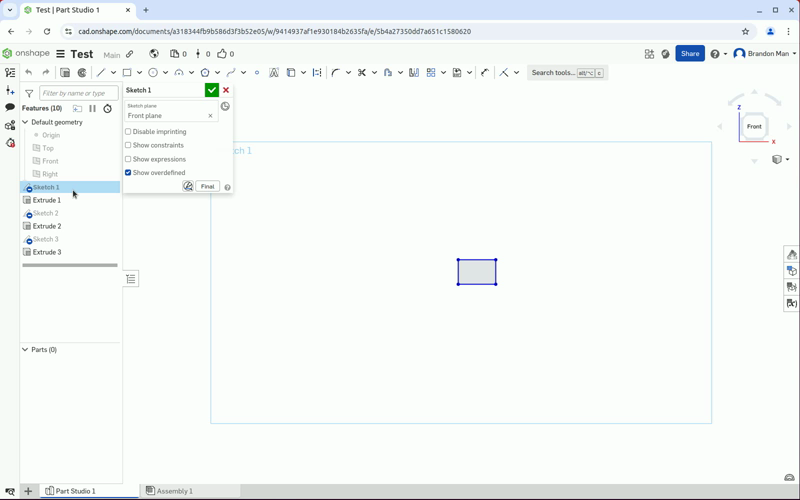
mouse_move(229, 92)
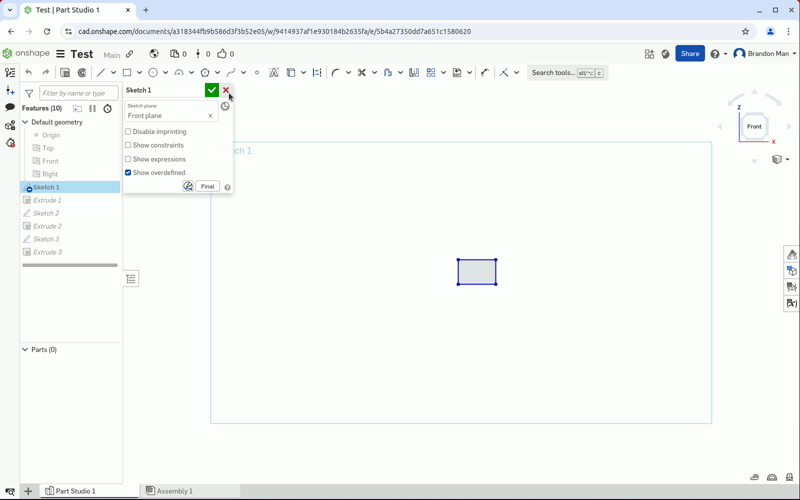
click(229, 92)
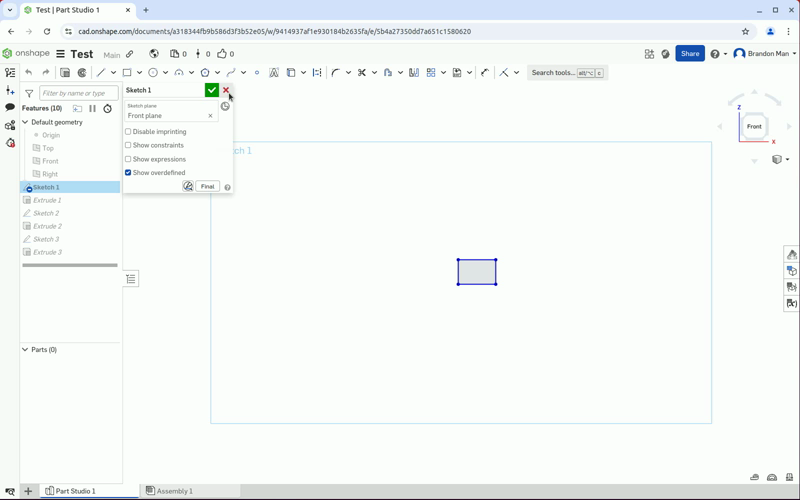
key(shift+s)
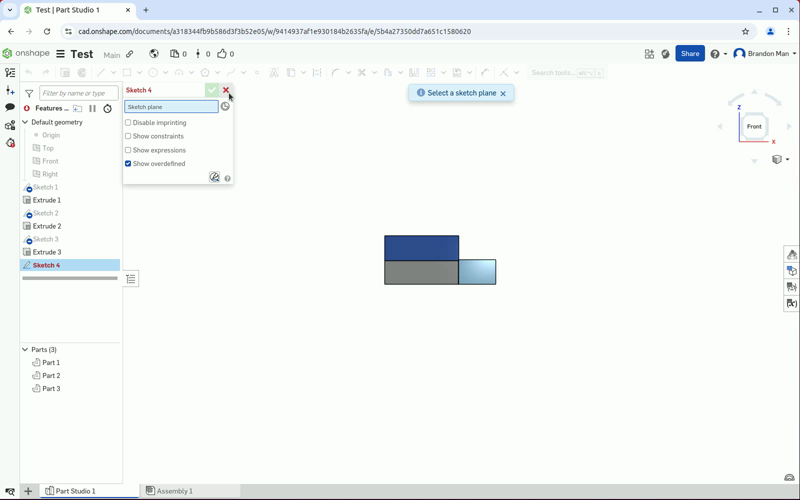
mouse_move(73, 163)
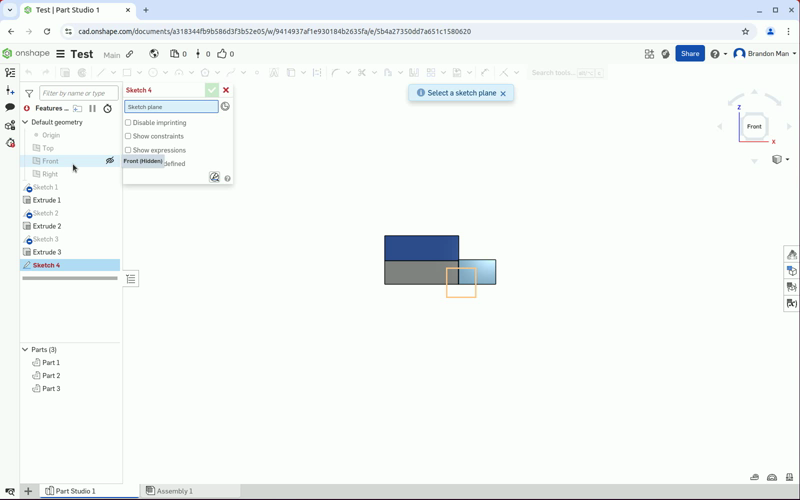
click(73, 163)
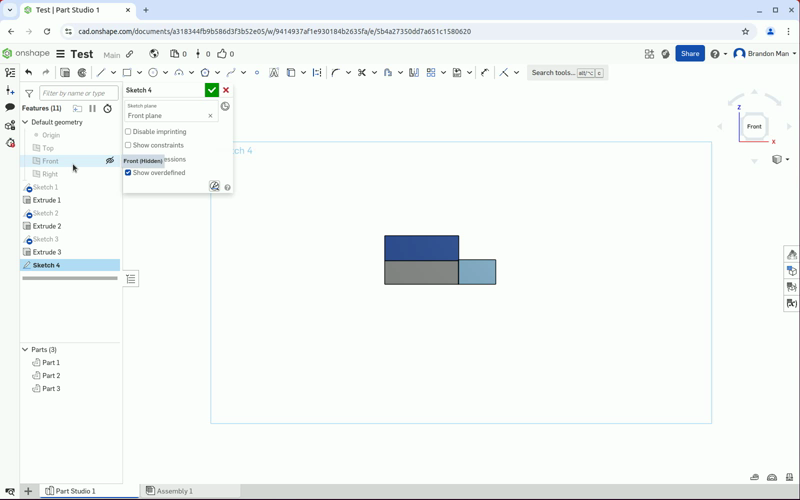
mouse_move(73, 352)
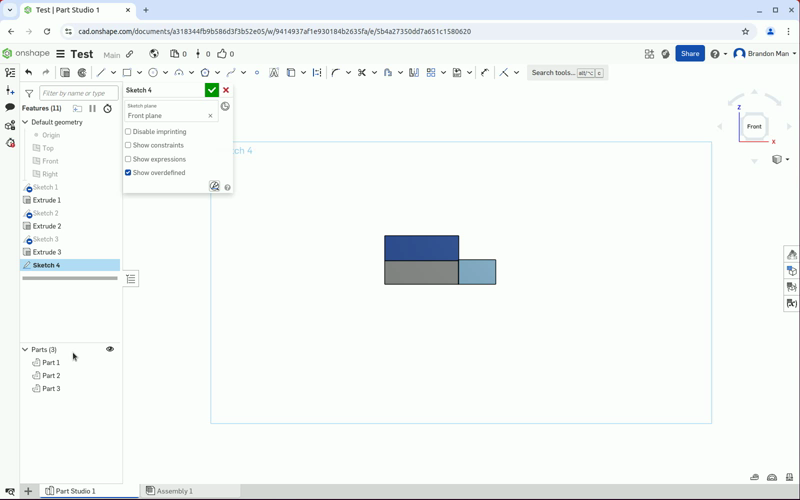
key(y)
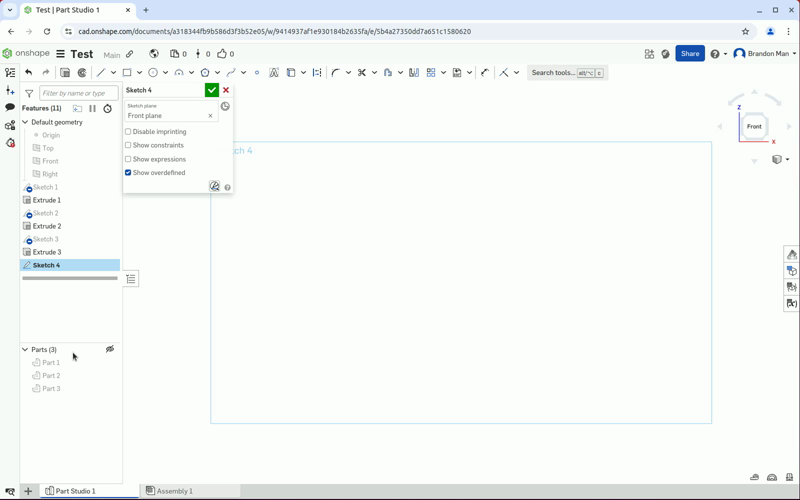
key(l)
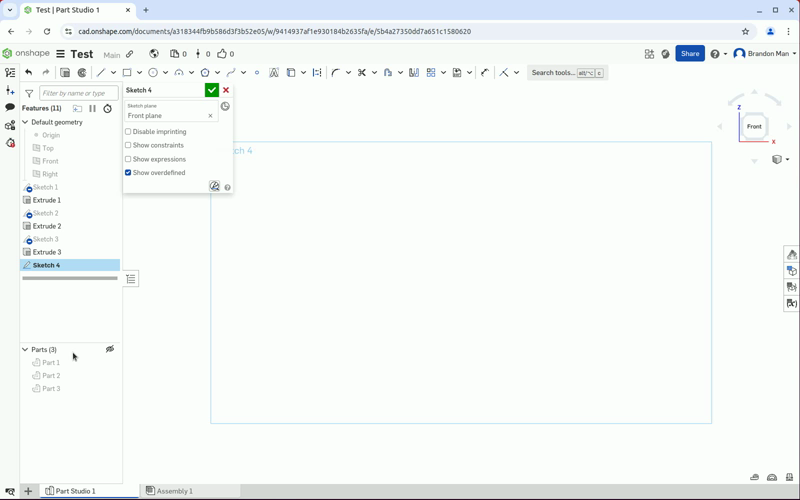
key_down(shift)
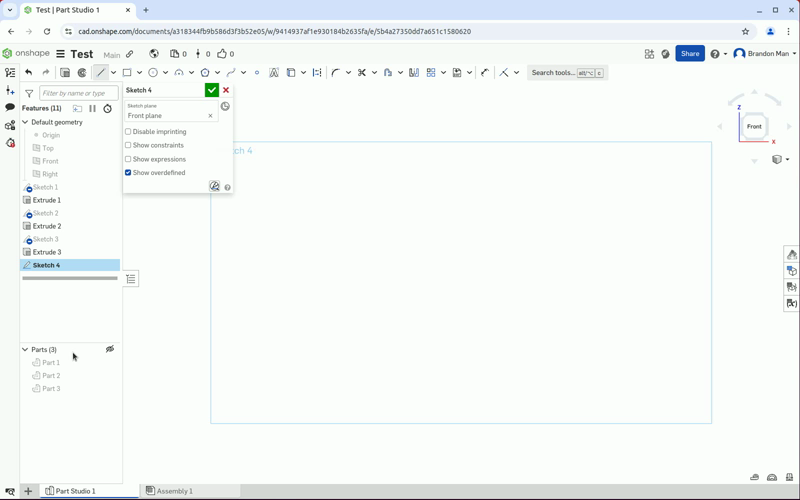
mouse_move(348, 284)
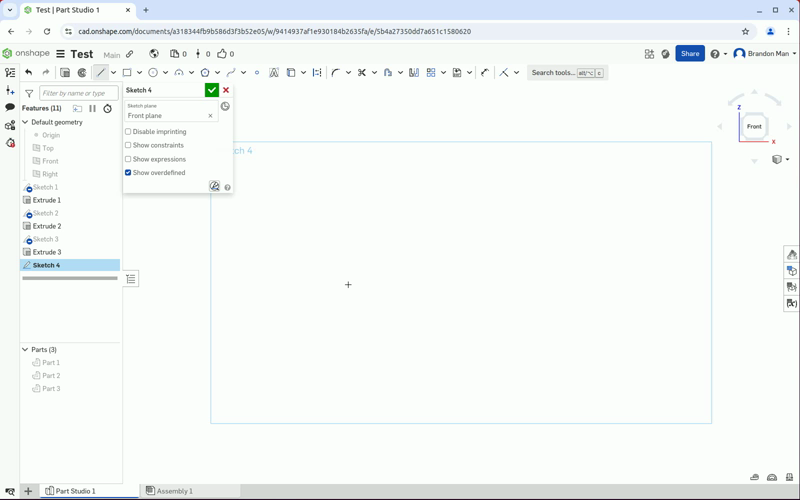
click(348, 284)
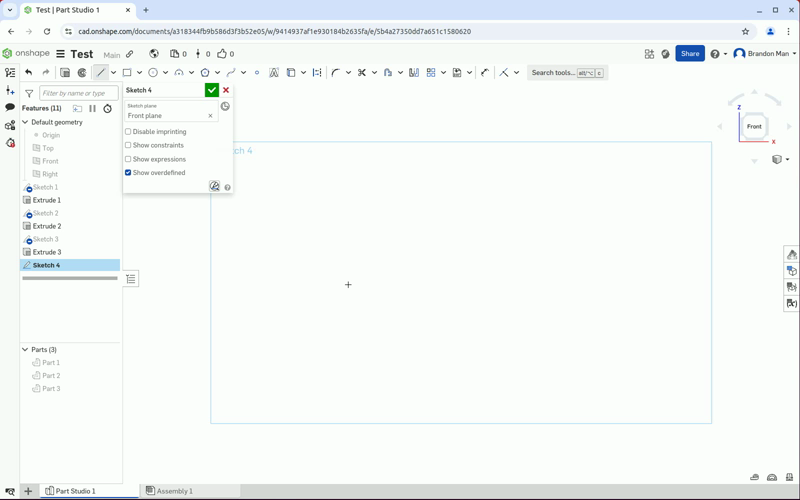
key_up(shift)
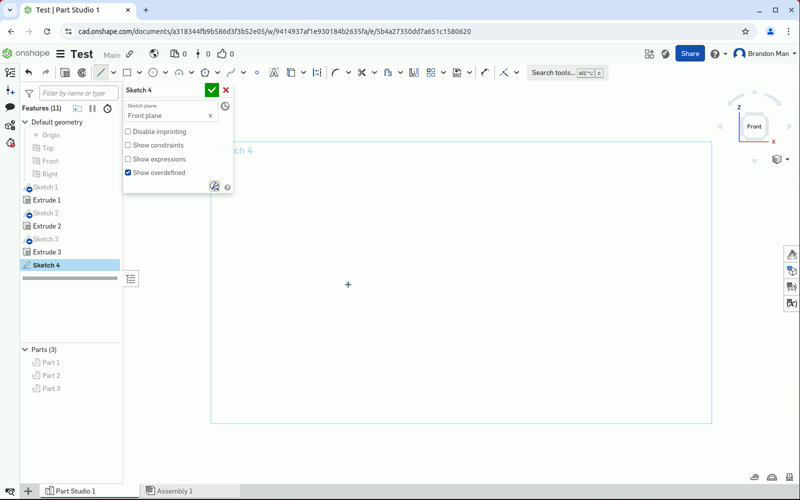
key_down(shift)
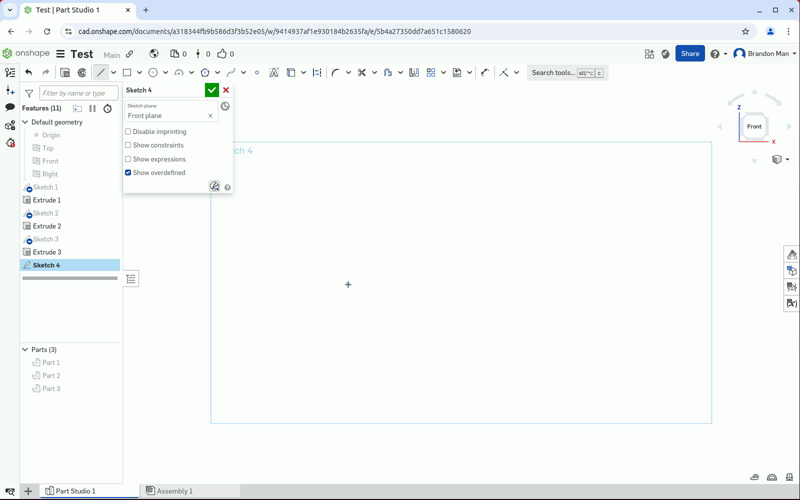
mouse_move(378, 284)
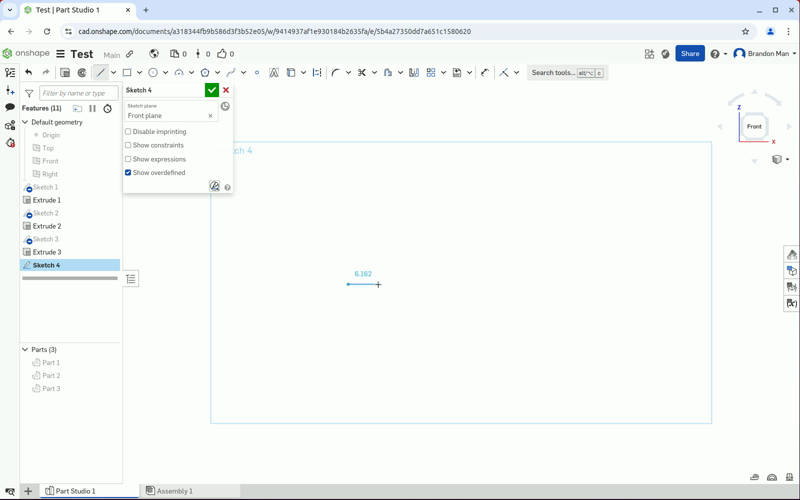
mouse_move(385, 284)
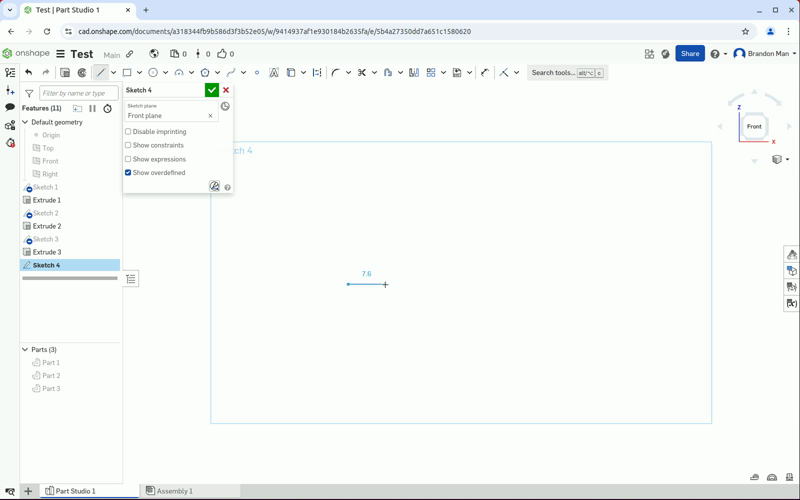
click(385, 284)
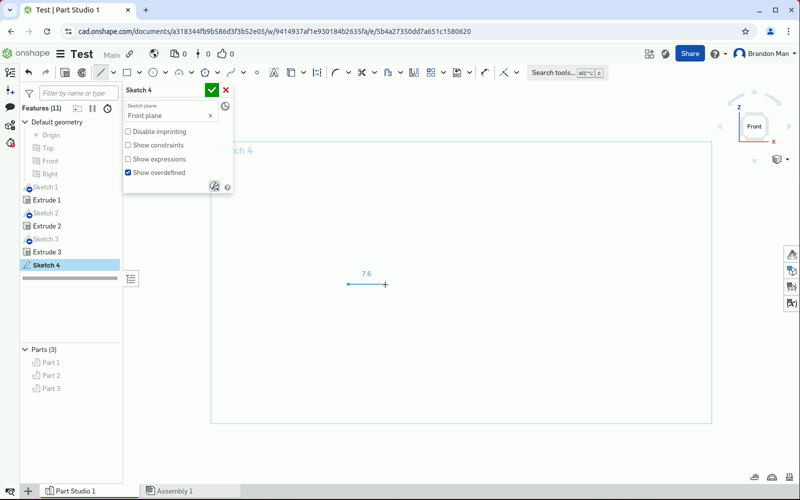
key_up(shift)
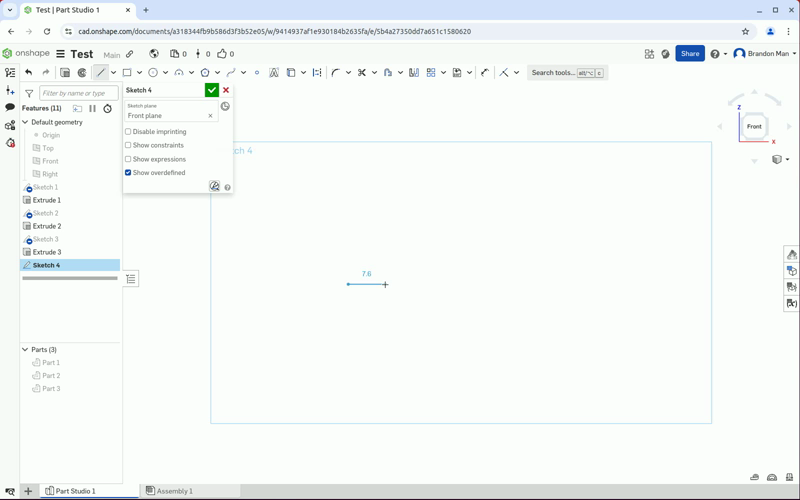
key_down(shift)
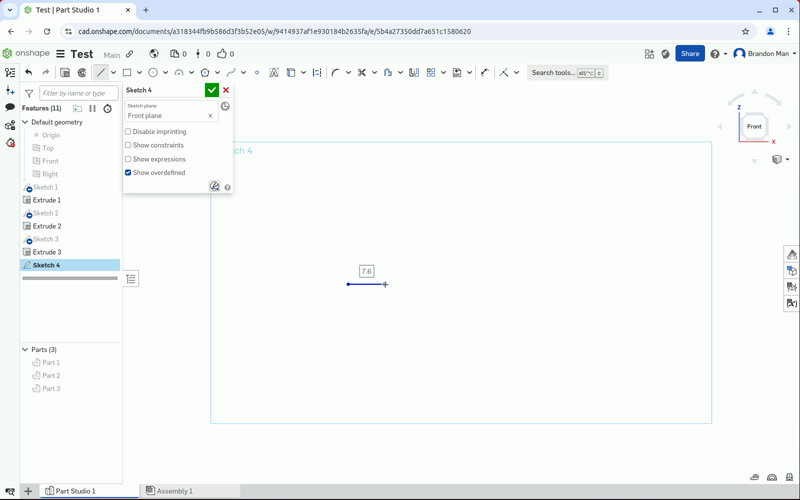
mouse_move(415, 284)
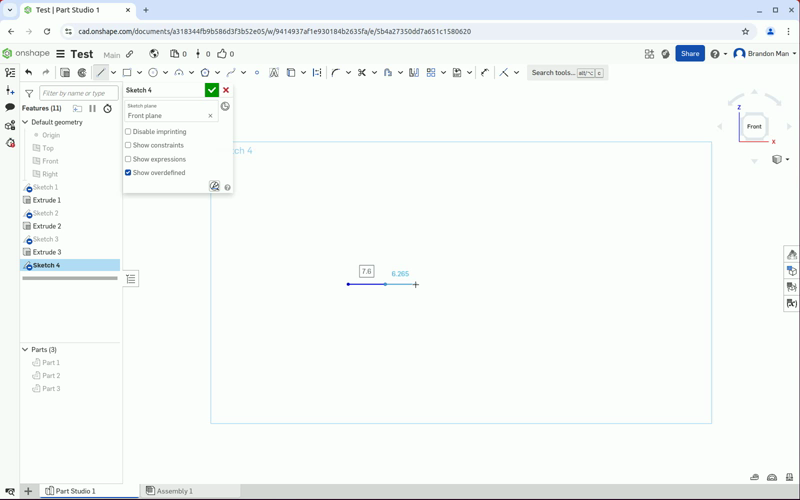
mouse_move(385, 259)
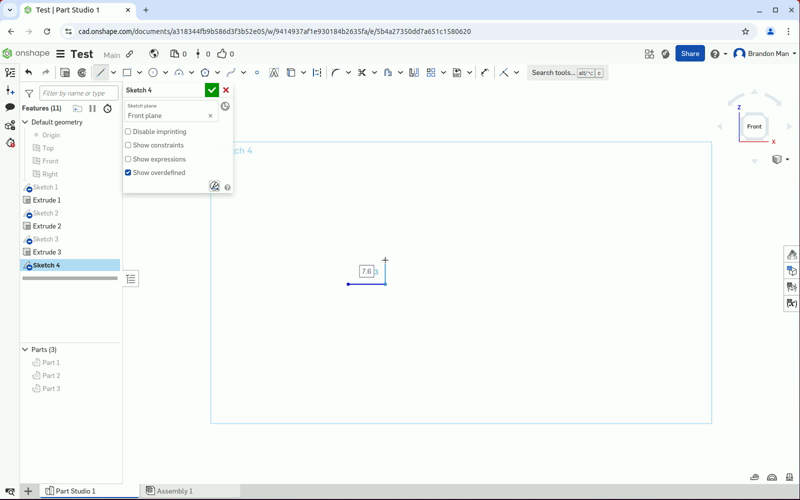
click(385, 259)
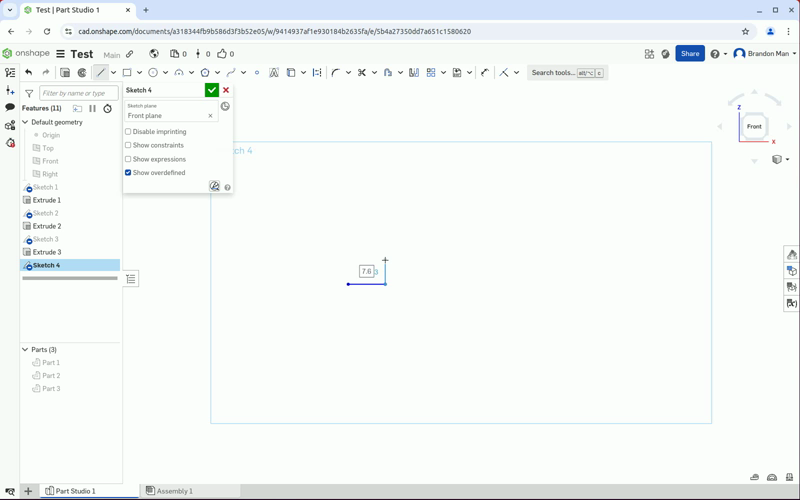
key_up(shift)
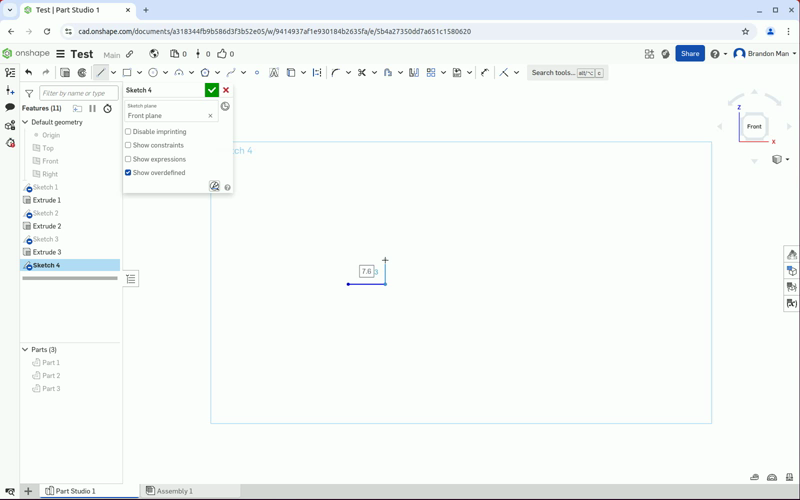
key_down(shift)
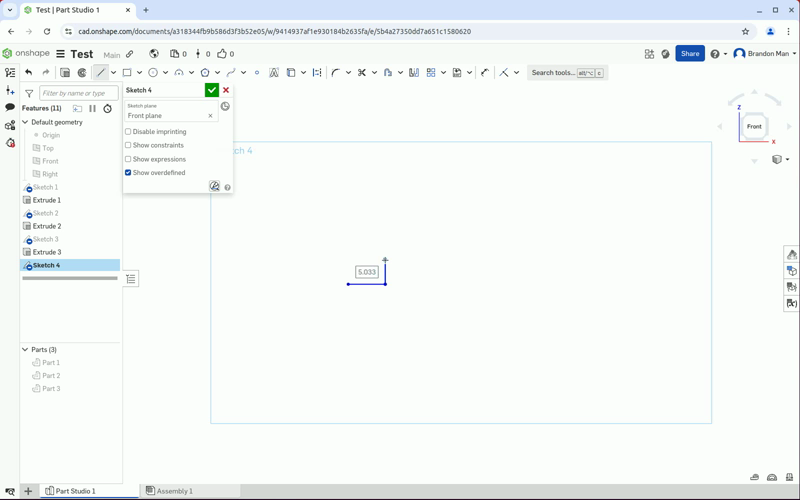
mouse_move(415, 259)
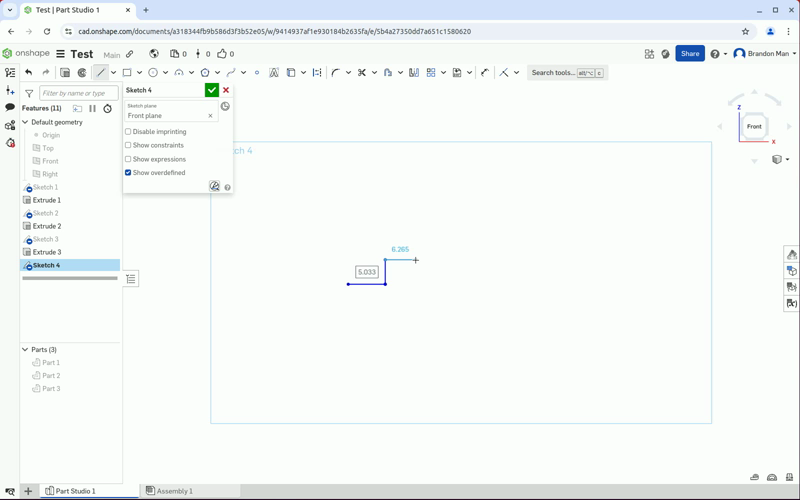
mouse_move(348, 259)
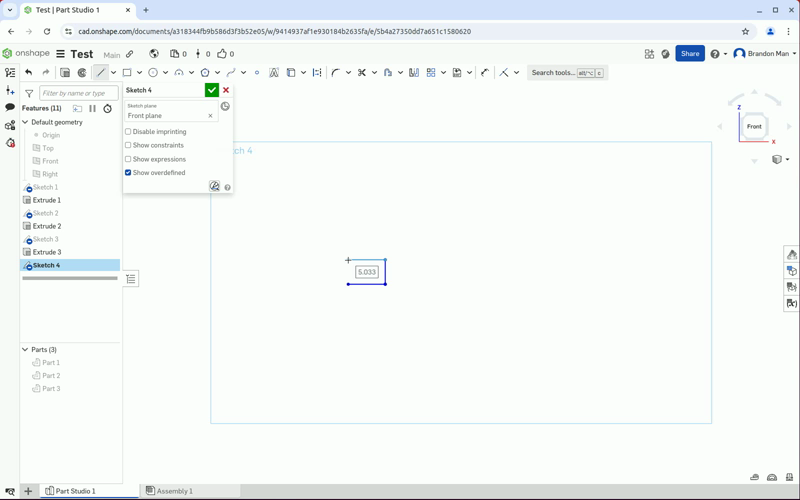
click(348, 259)
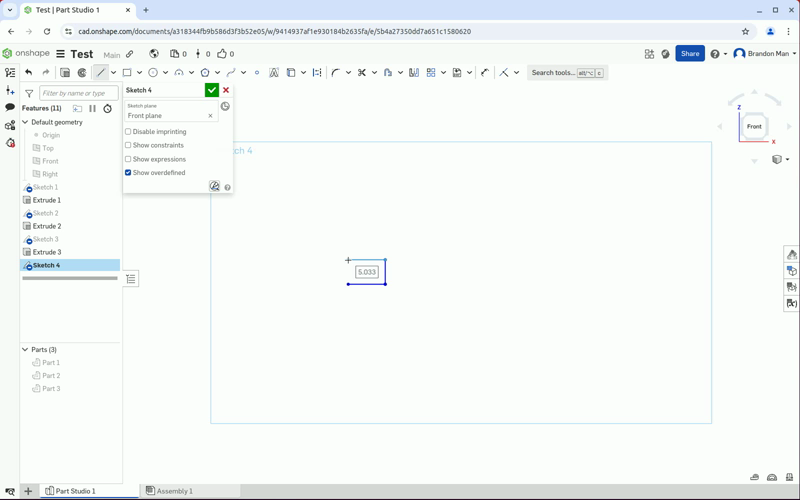
key_up(shift)
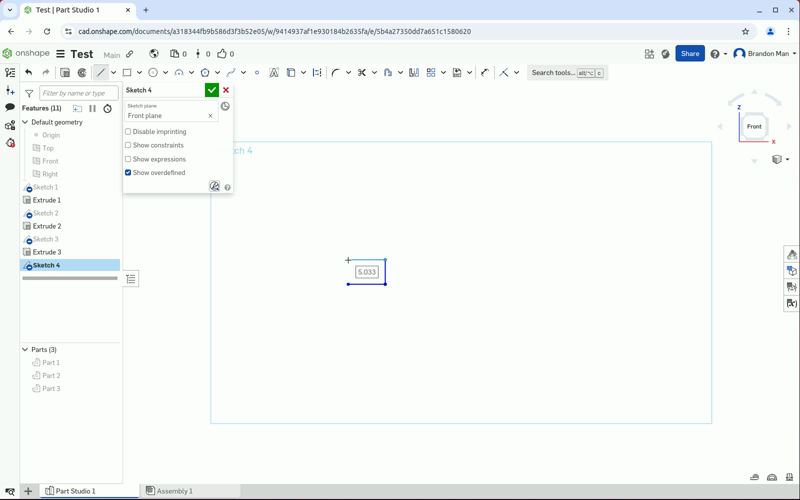
mouse_move(378, 259)
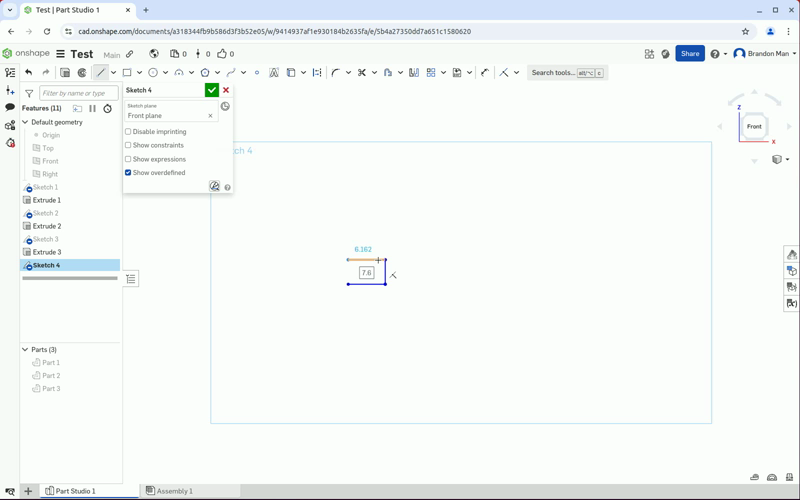
key_down(shift)
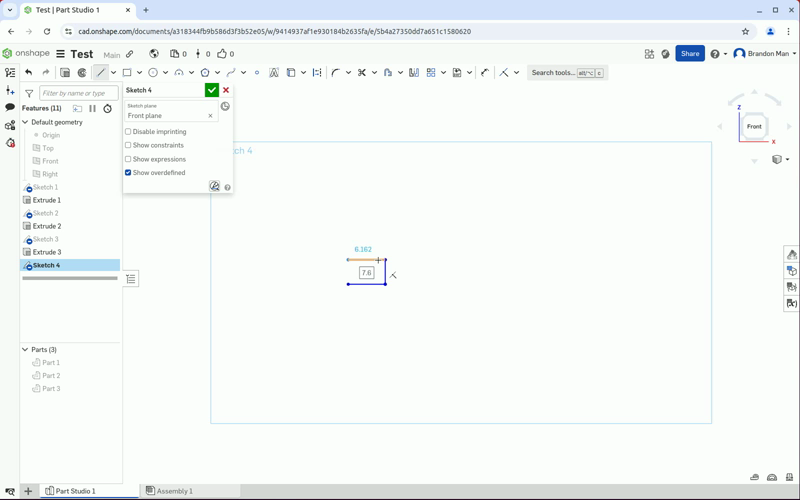
mouse_move(348, 284)
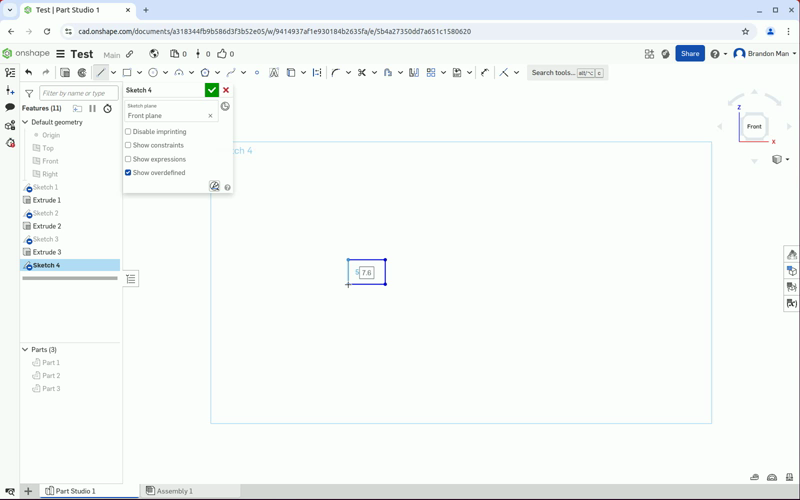
key_up(shift)
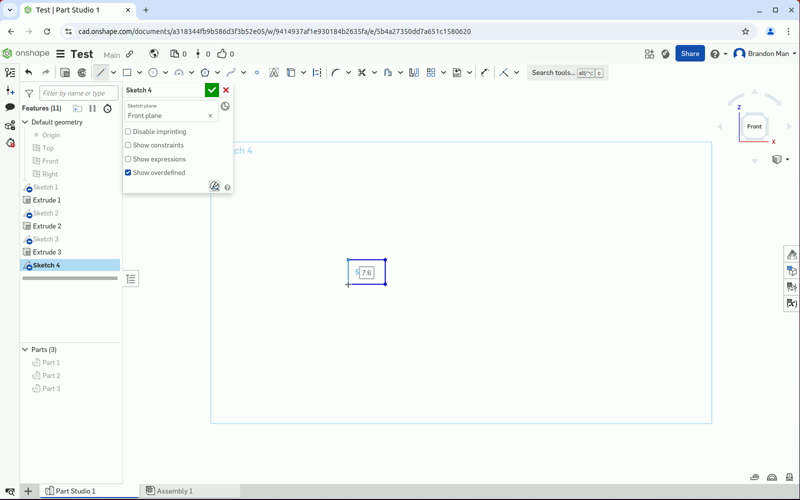
click(348, 284)
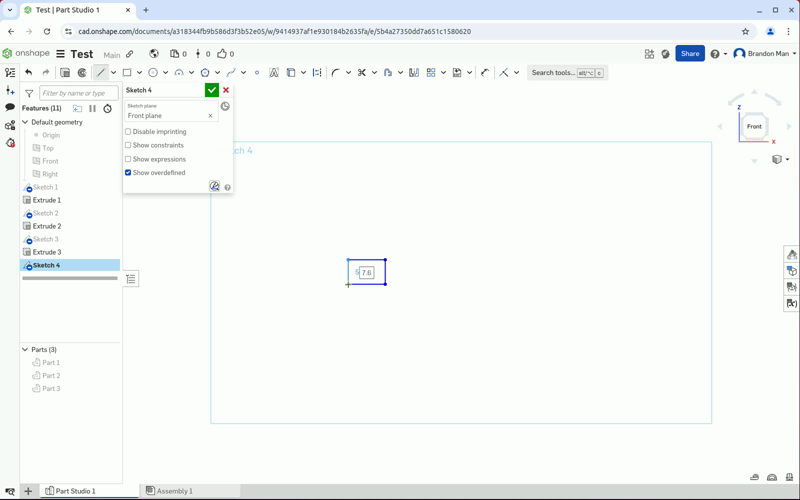
key(esc)
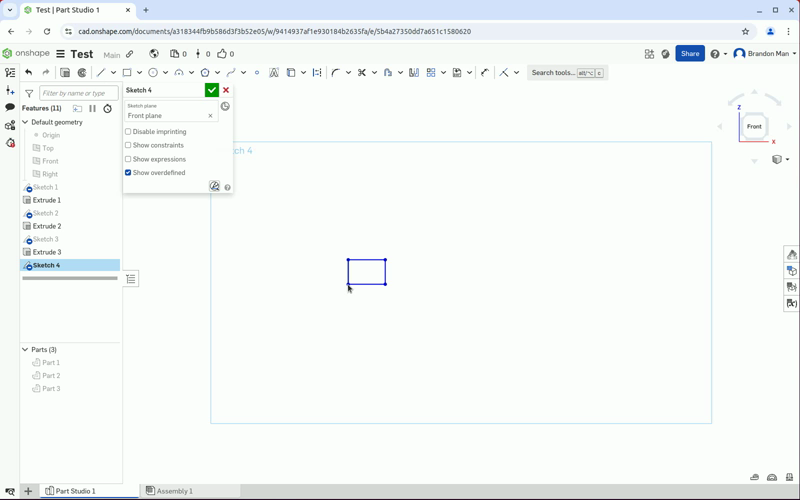
mouse_move(350, 260)
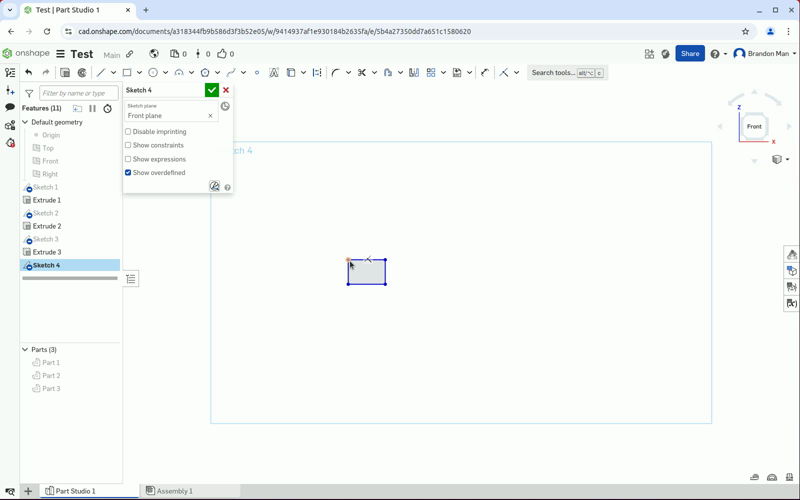
scroll(6)
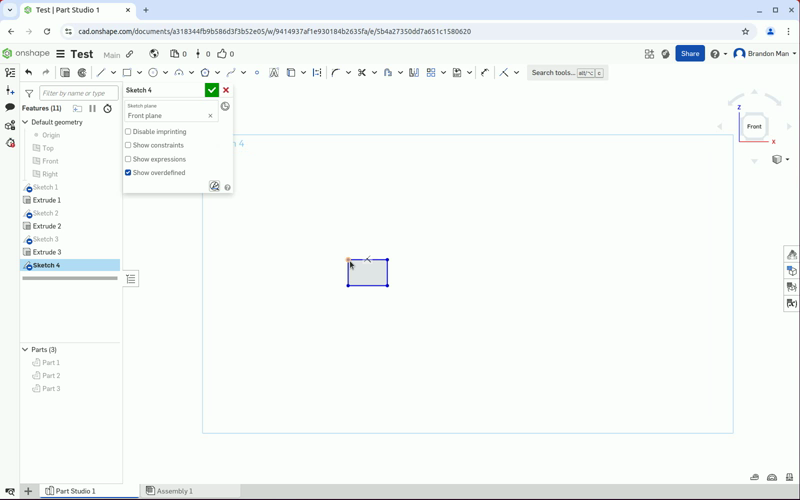
scroll(6)
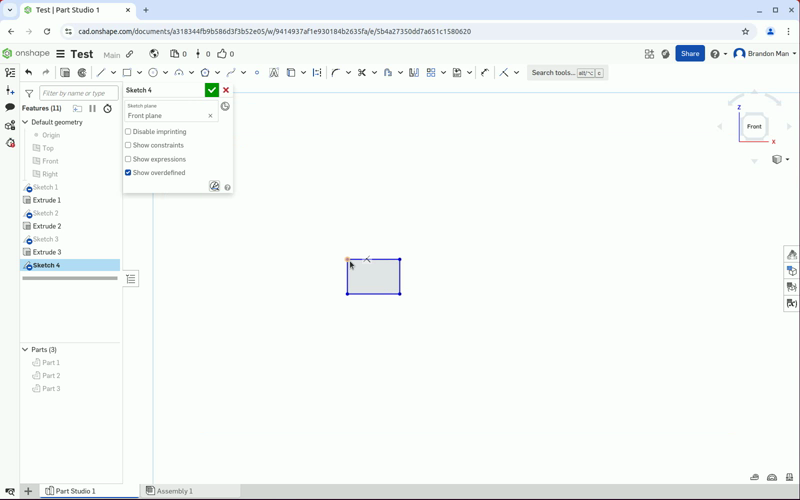
scroll(6)
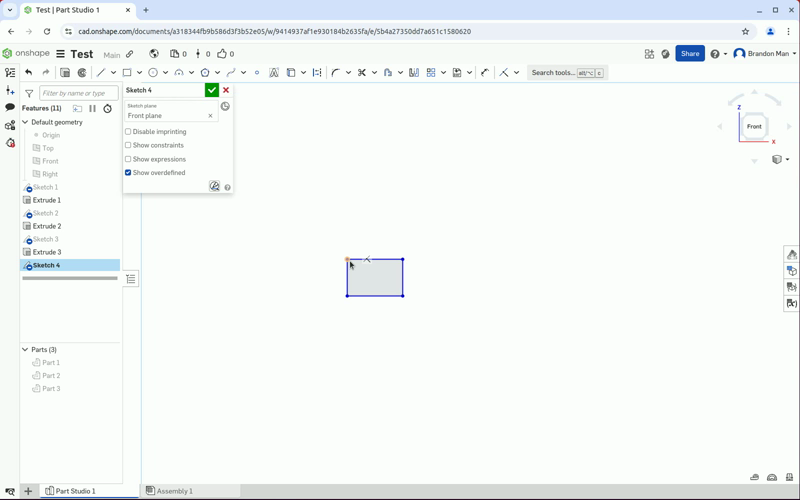
scroll(6)
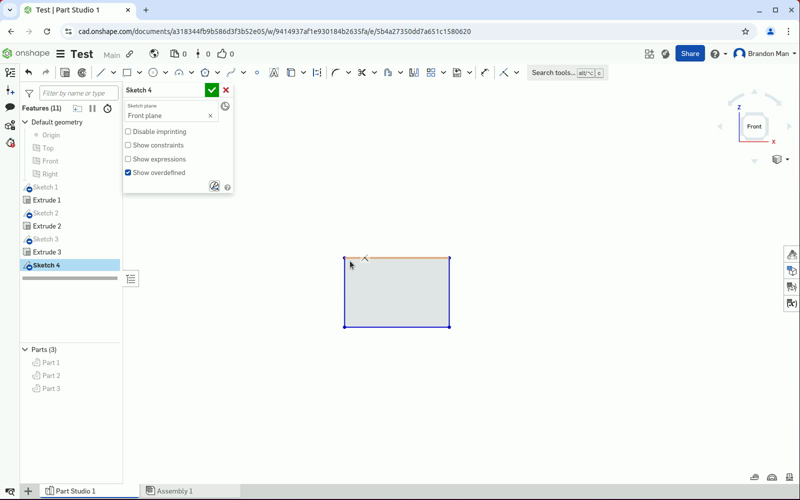
scroll(6)
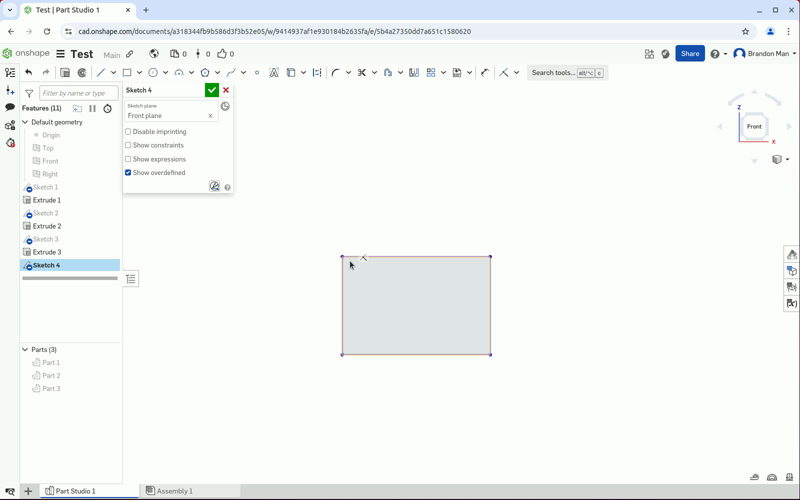
scroll(6)
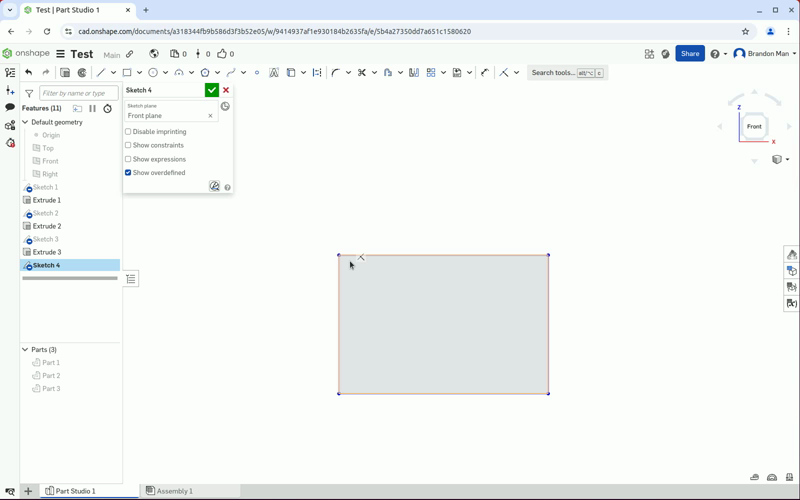
scroll(6)
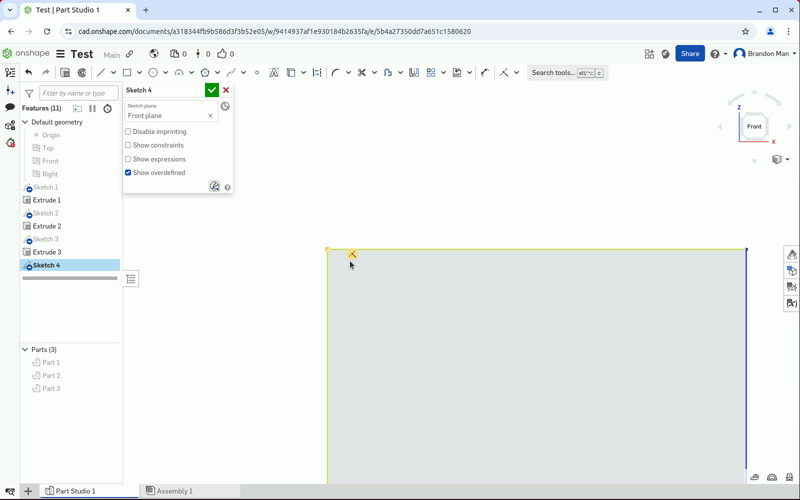
click(350, 260)
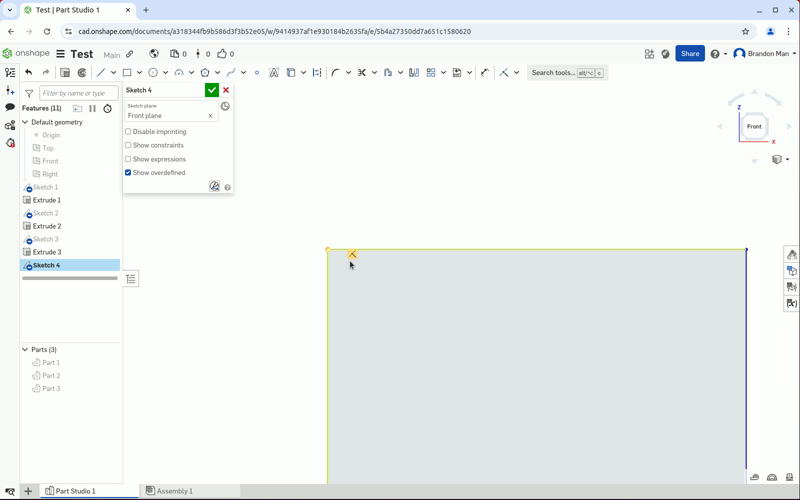
scroll(-6)
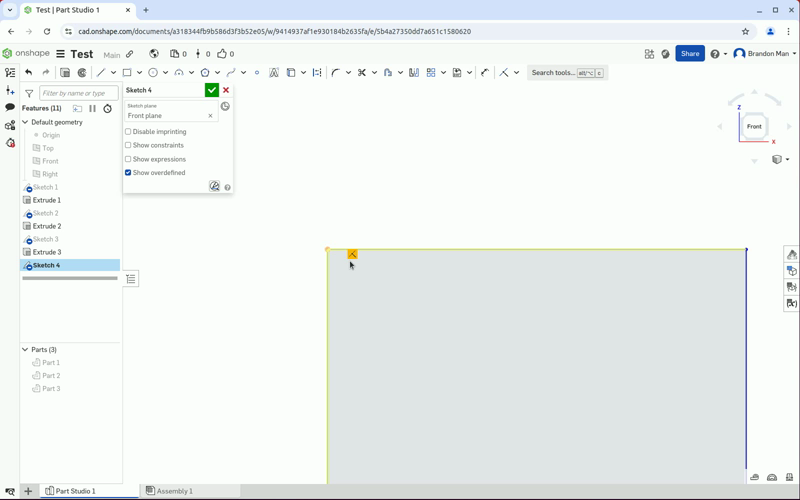
scroll(-6)
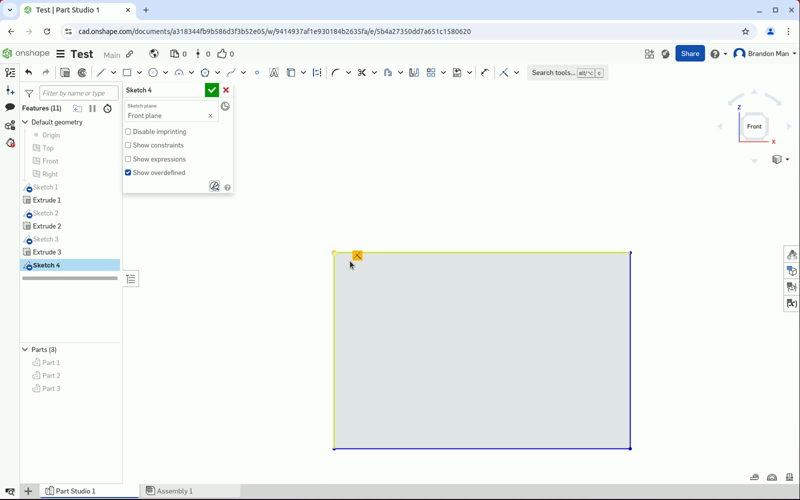
scroll(-6)
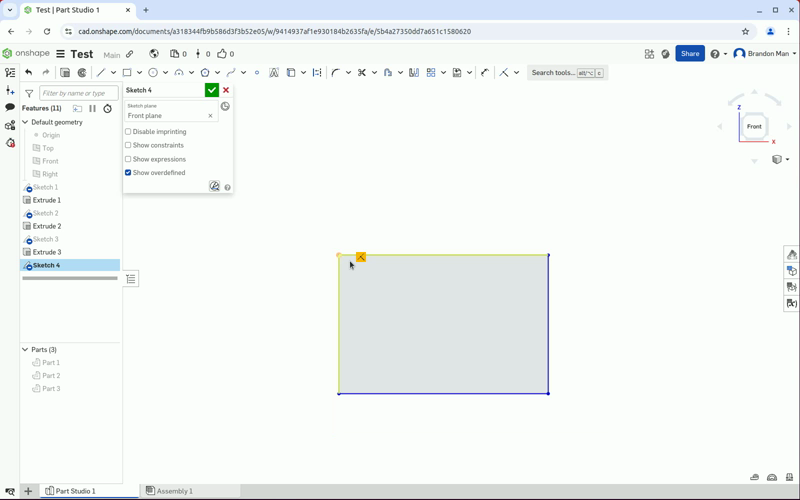
scroll(-6)
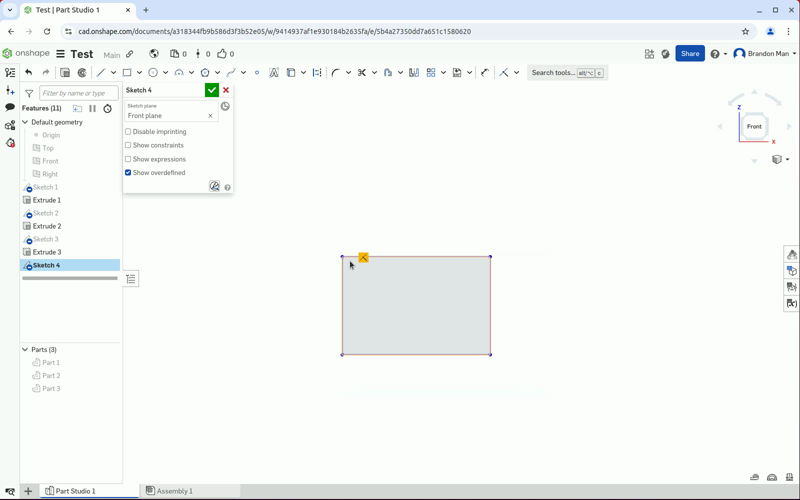
scroll(-6)
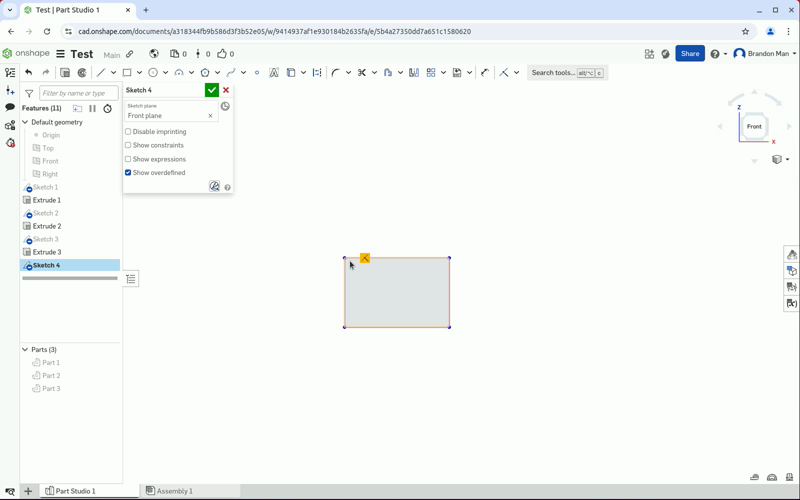
scroll(-6)
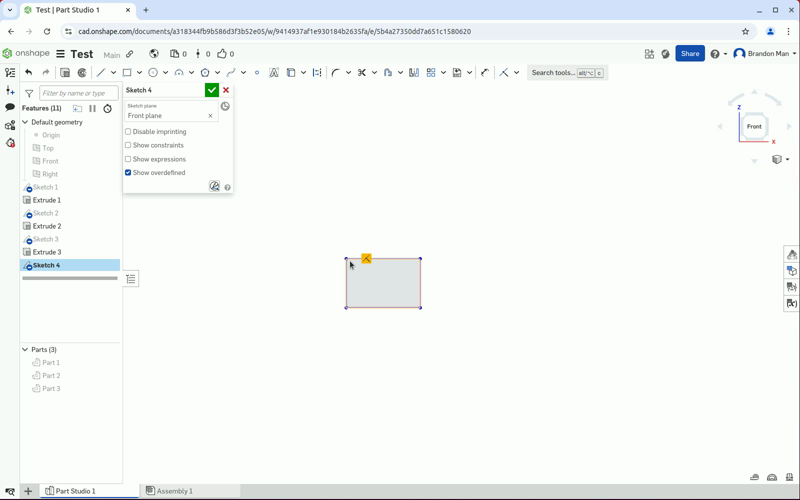
scroll(-6)
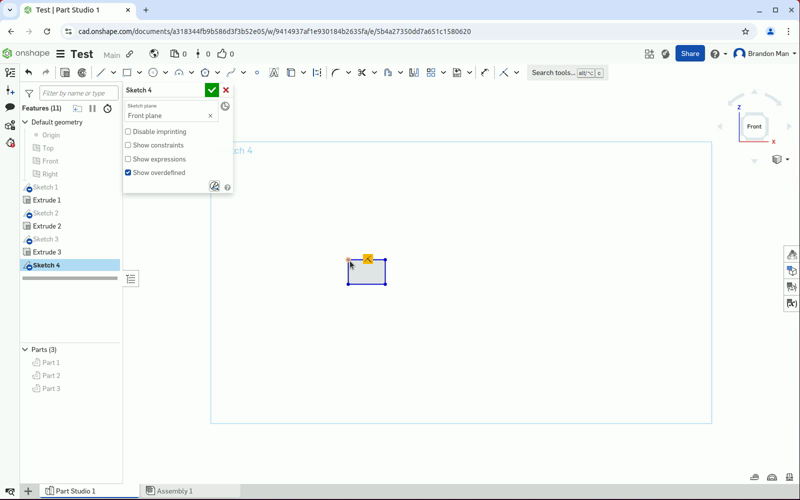
mouse_move(73, 352)
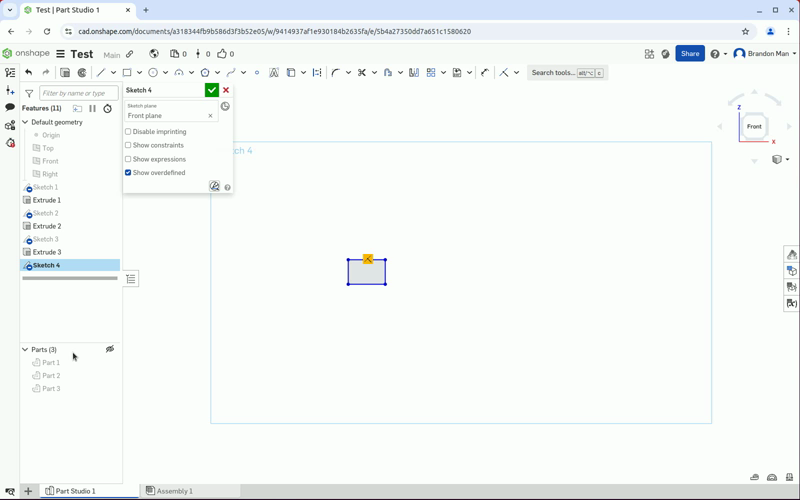
key(shift+y)
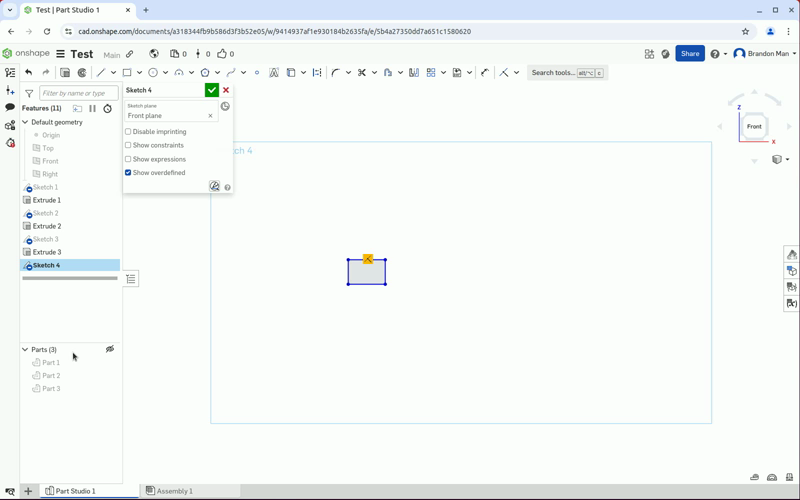
key(shift+e)
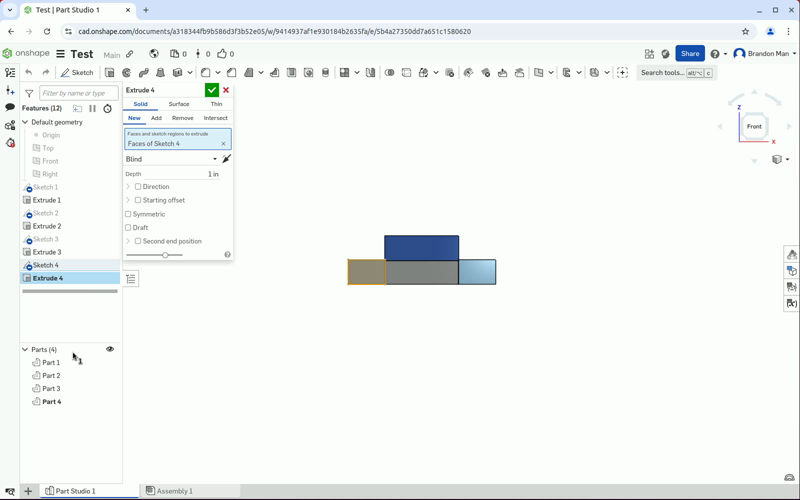
mouse_move(143, 106)
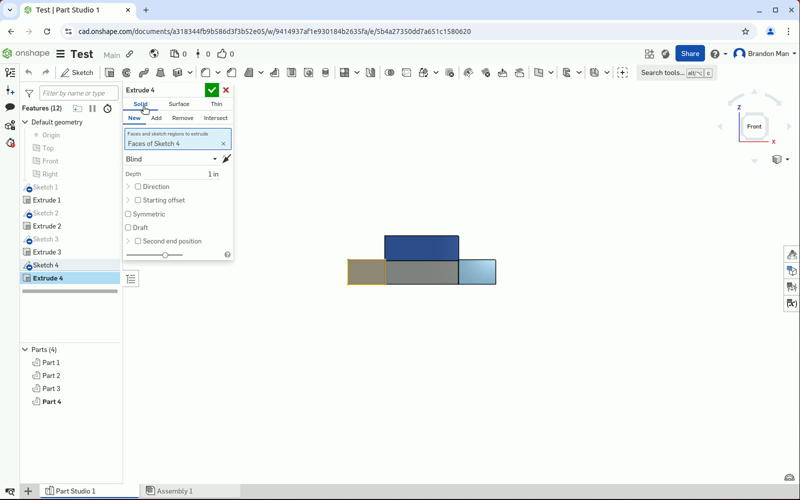
click(143, 106)
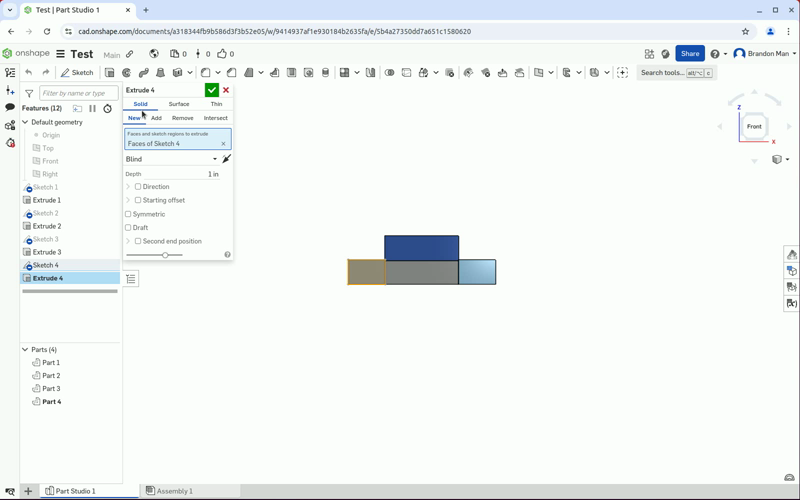
mouse_move(137, 120)
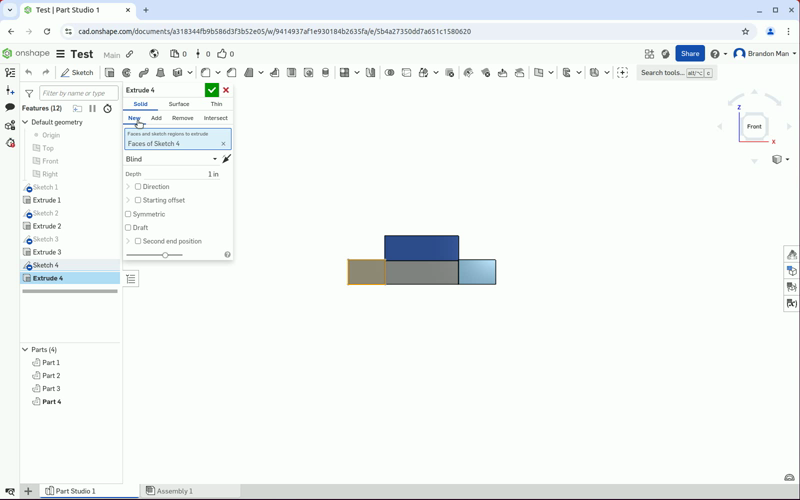
click(137, 120)
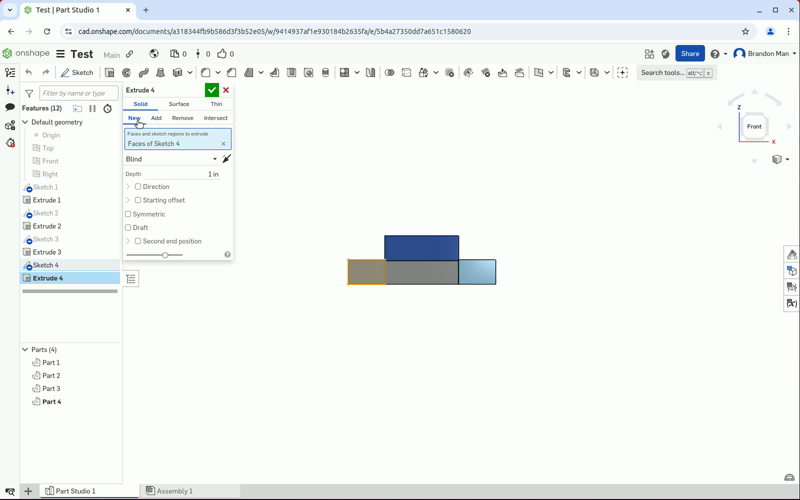
key(tab, 4)
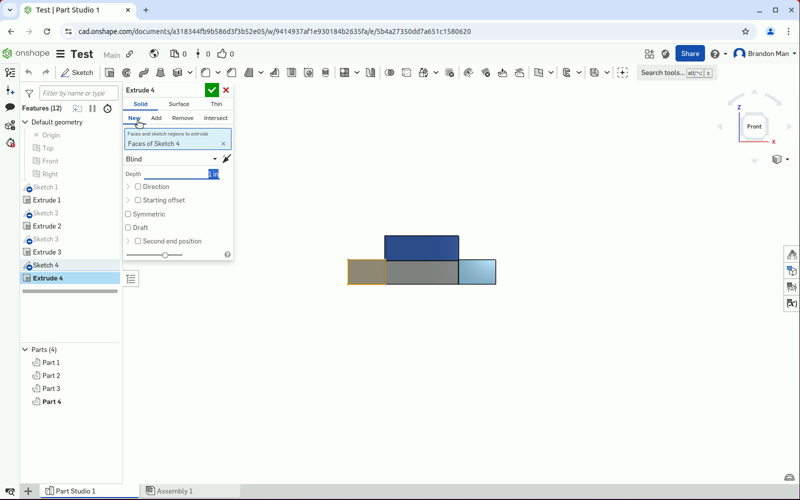
text(11.554)
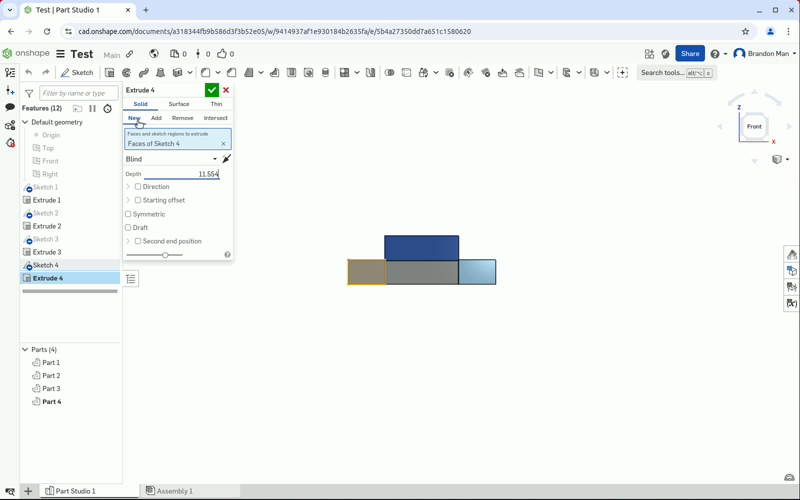
key(enter)
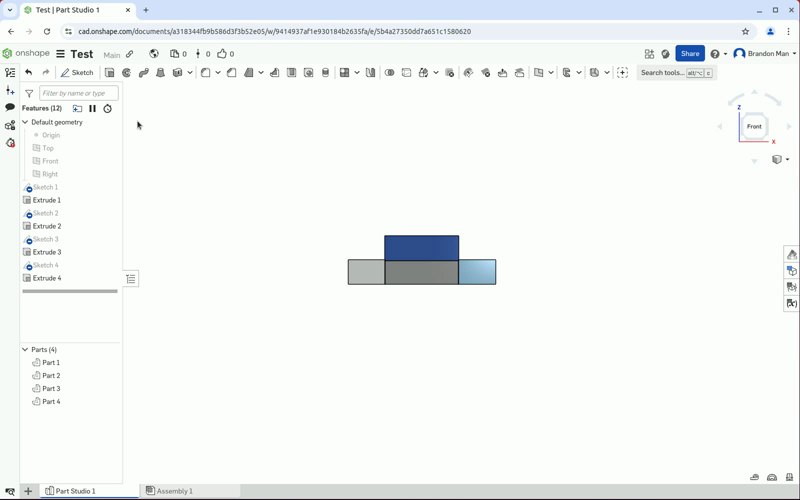
key(shift+h)
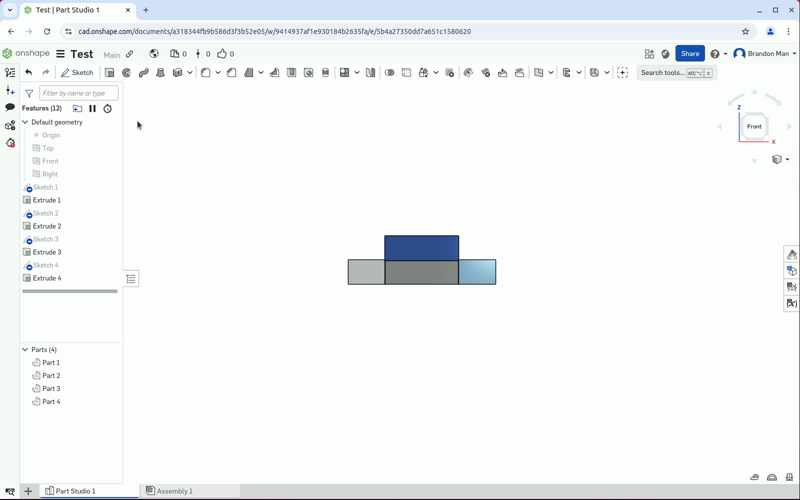
key(shift+h)
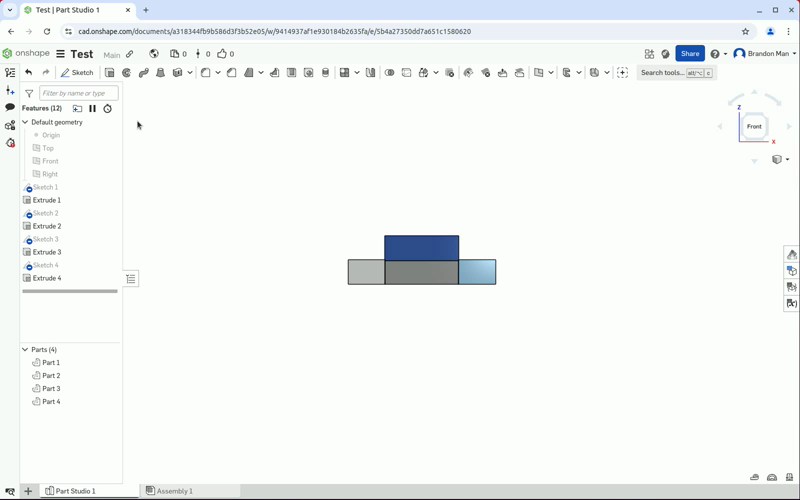
mouse_move(73, 189)
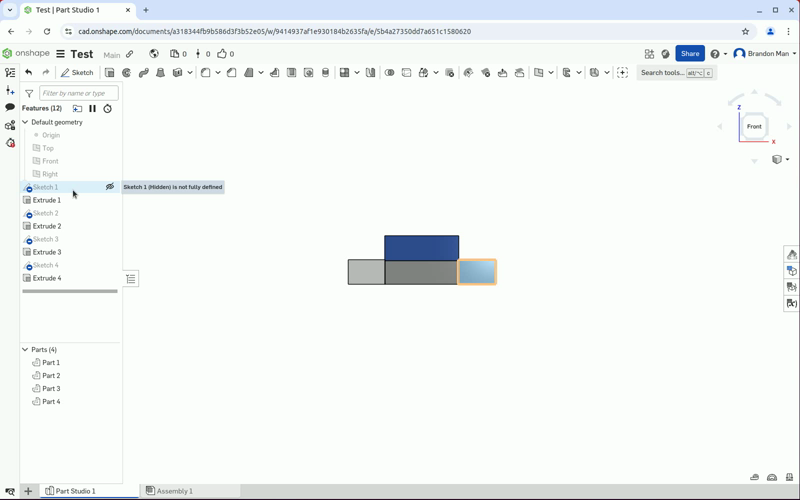
click(73, 189)
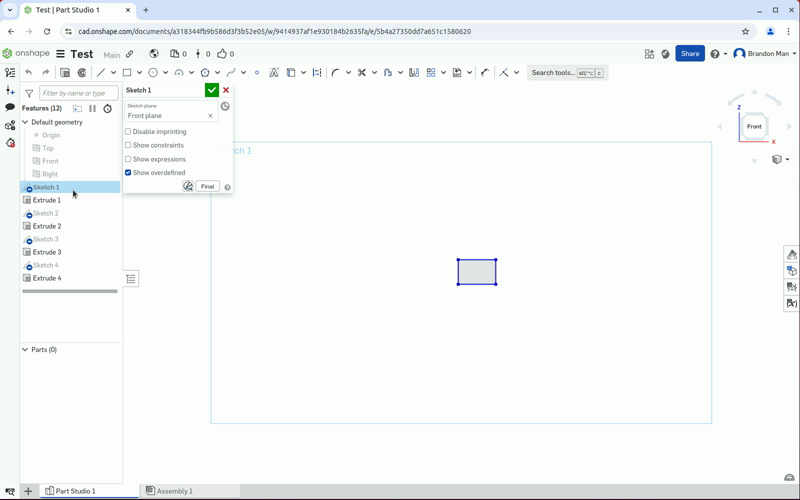
mouse_move(229, 92)
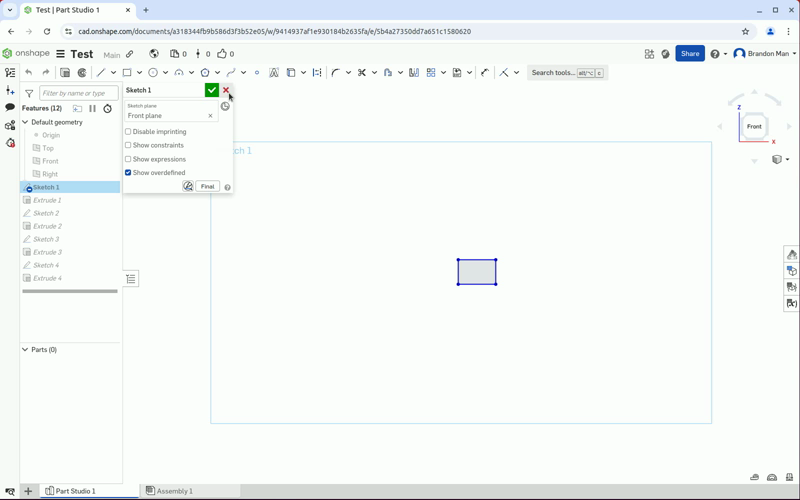
click(229, 92)
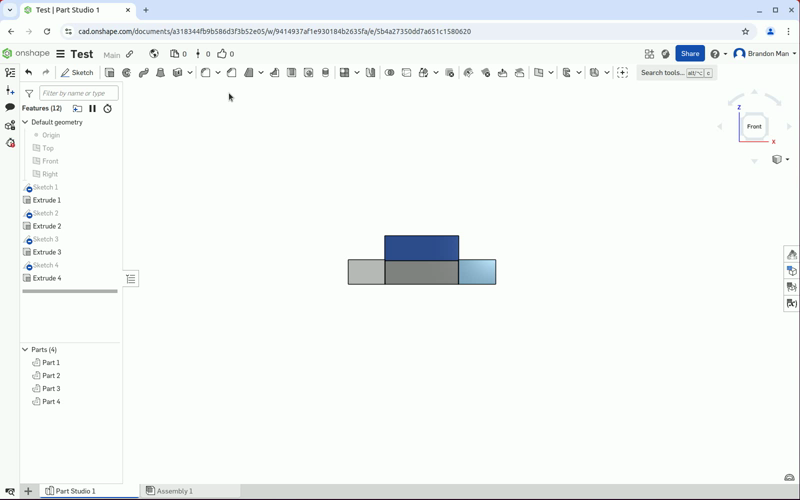
mouse_move(541, 75)
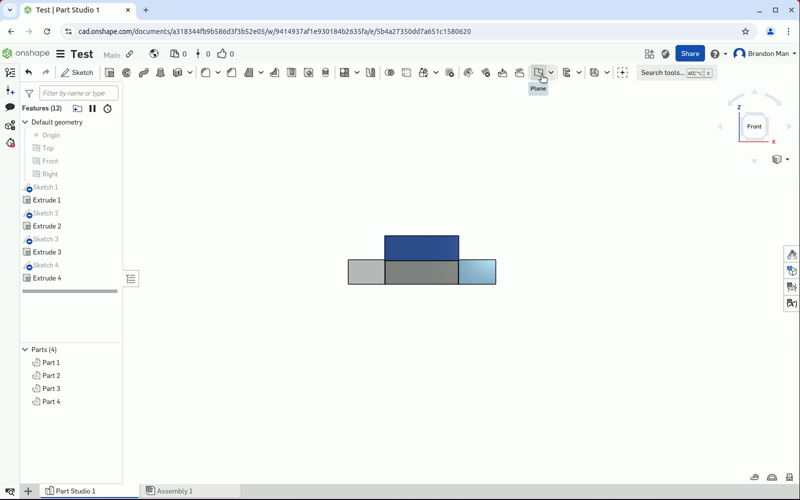
click(541, 75)
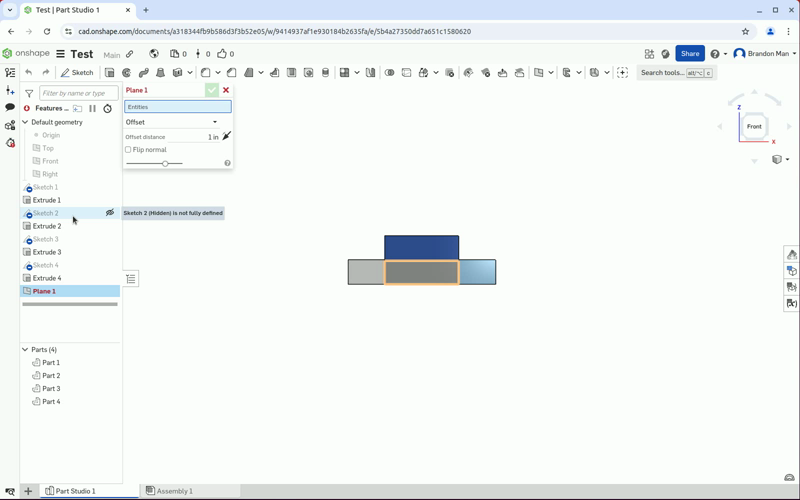
scroll(3)
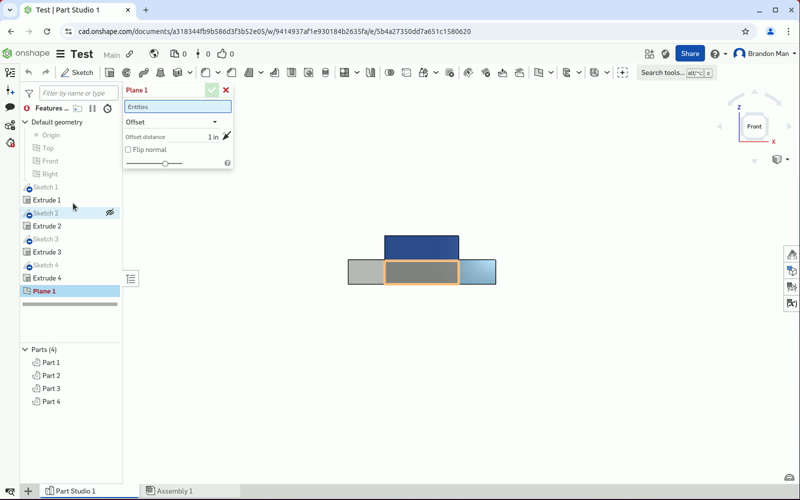
mouse_move(73, 163)
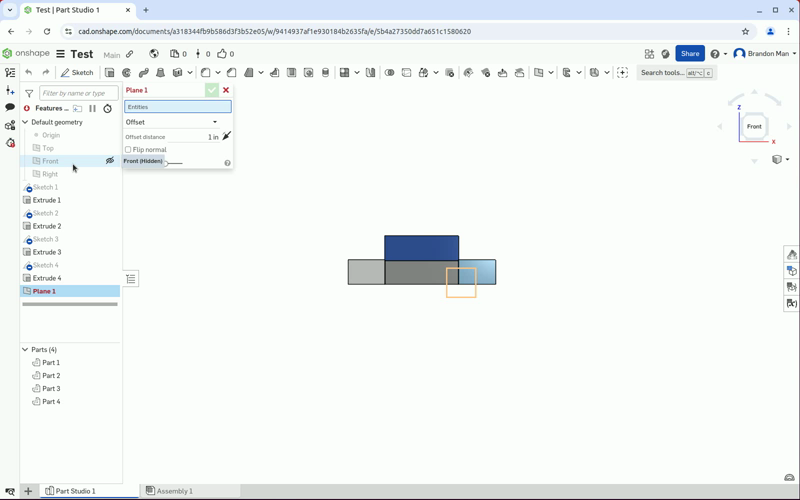
click(73, 163)
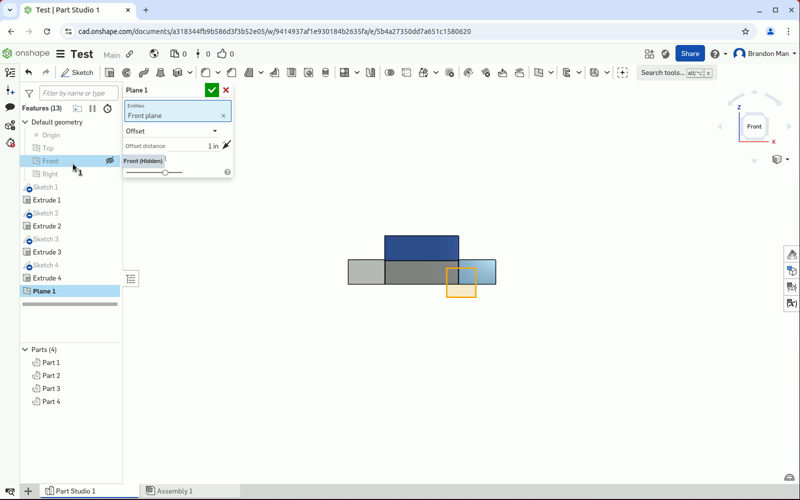
key(tab, 2)
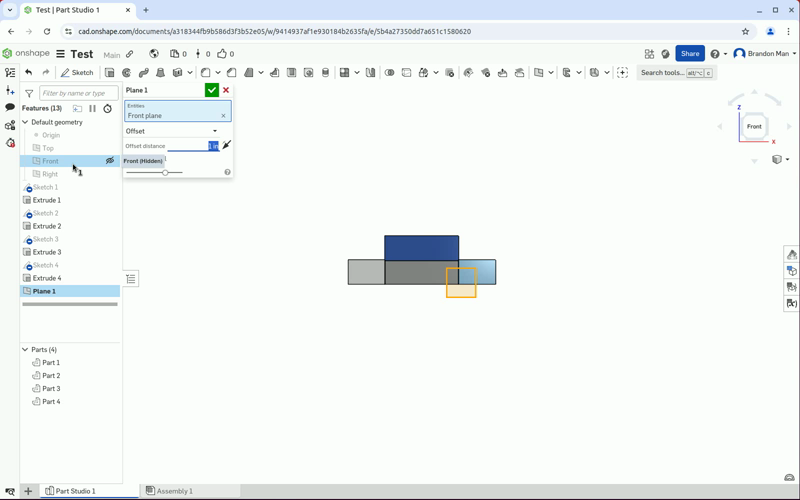
text(11.554)
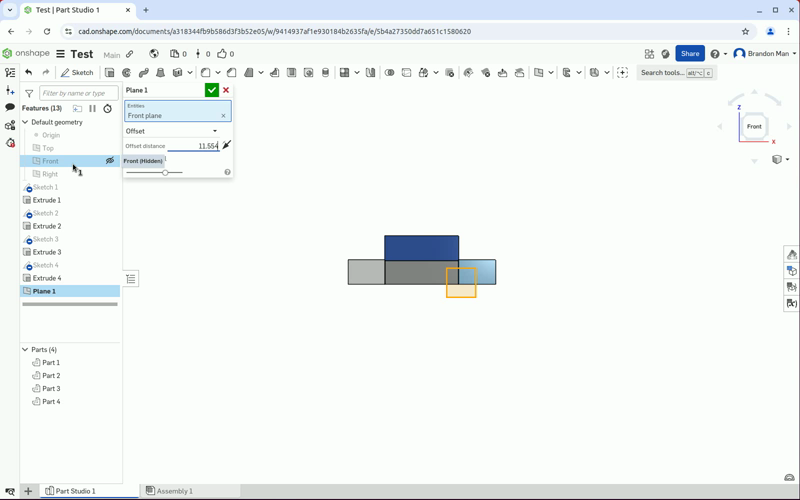
key(enter, 2)
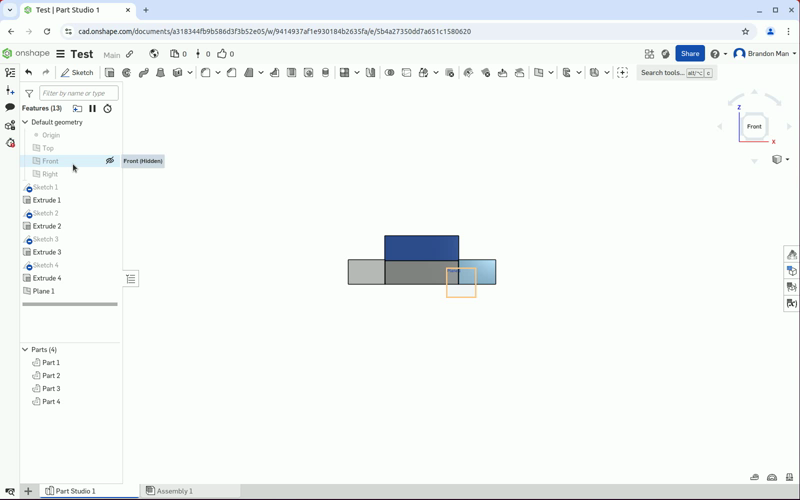
key(shift+s)
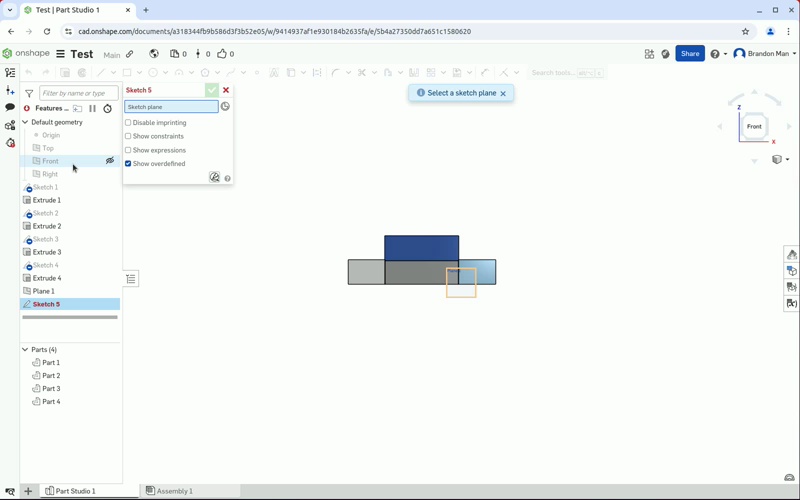
mouse_move(73, 293)
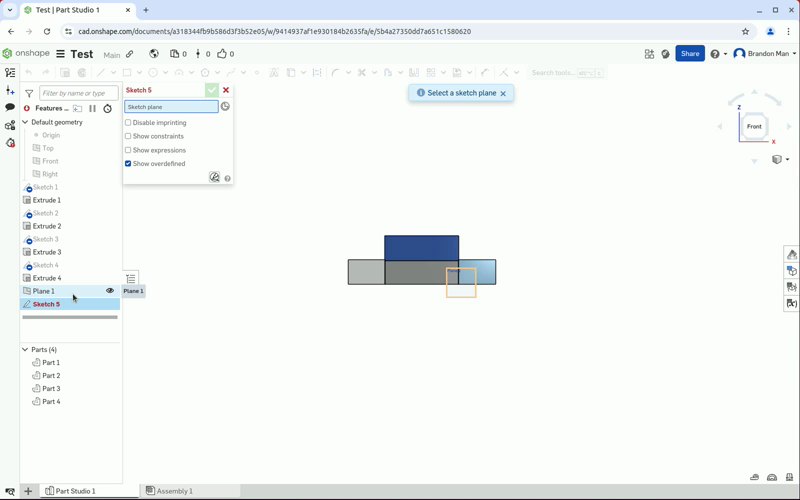
click(73, 293)
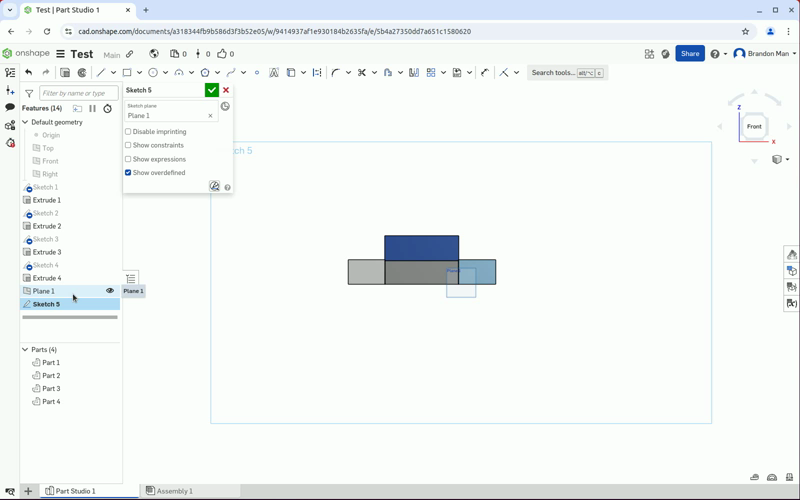
mouse_move(73, 352)
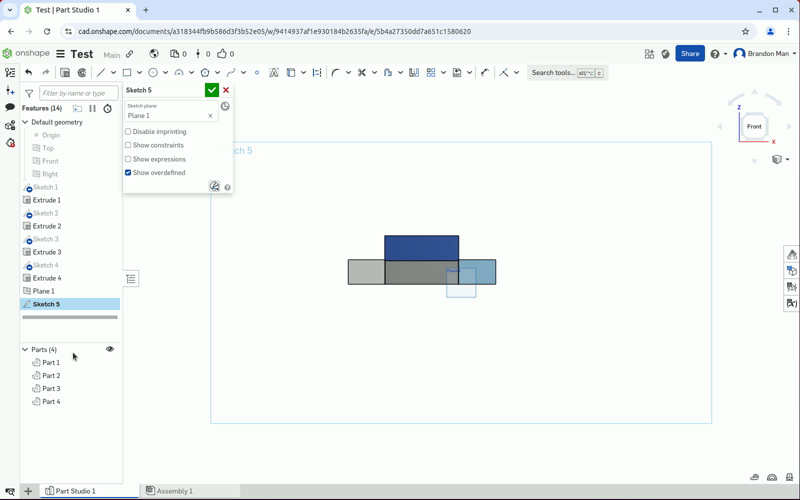
key(y)
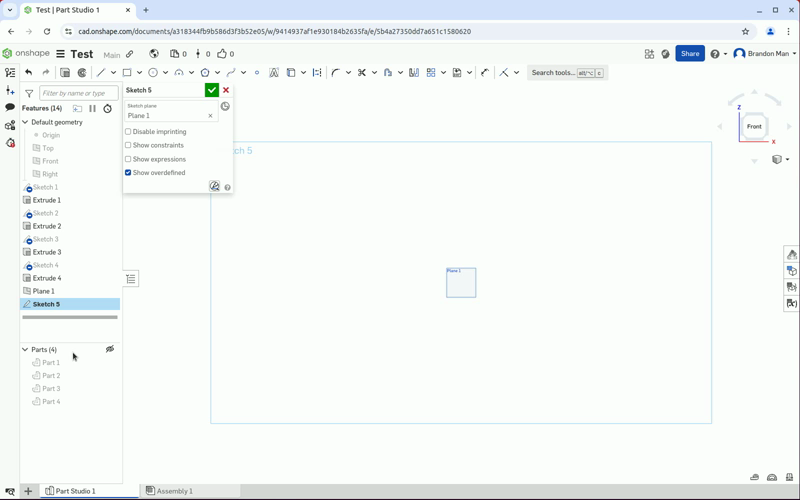
key(a)
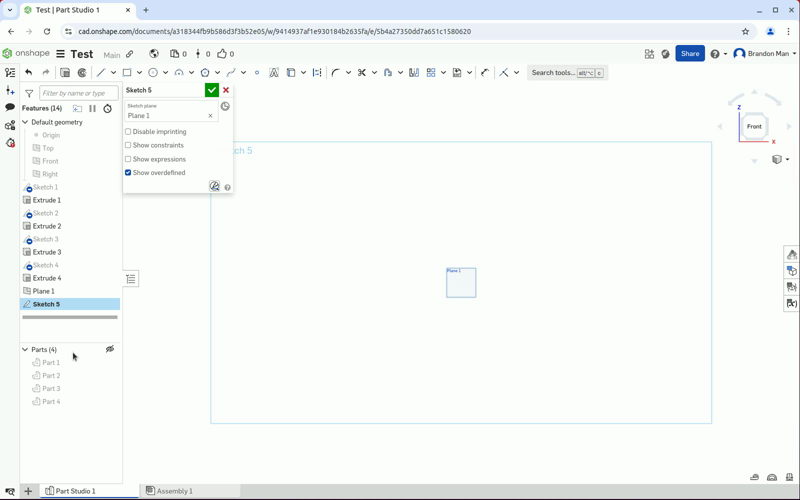
key_down(shift)
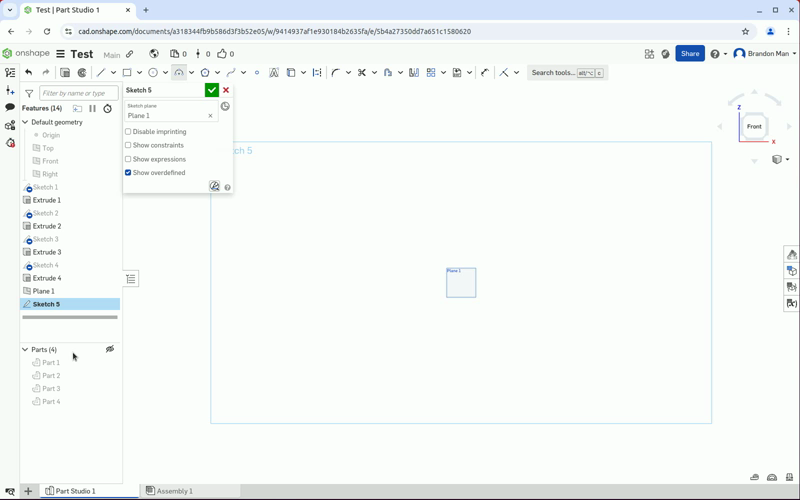
mouse_move(396, 236)
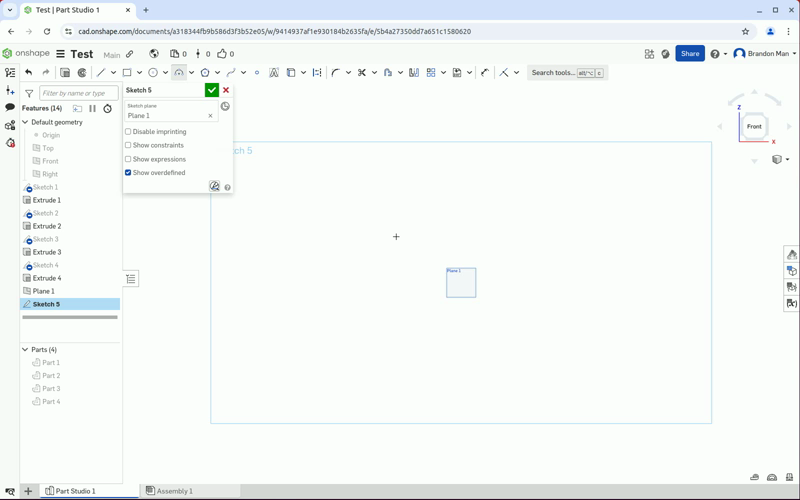
click(396, 236)
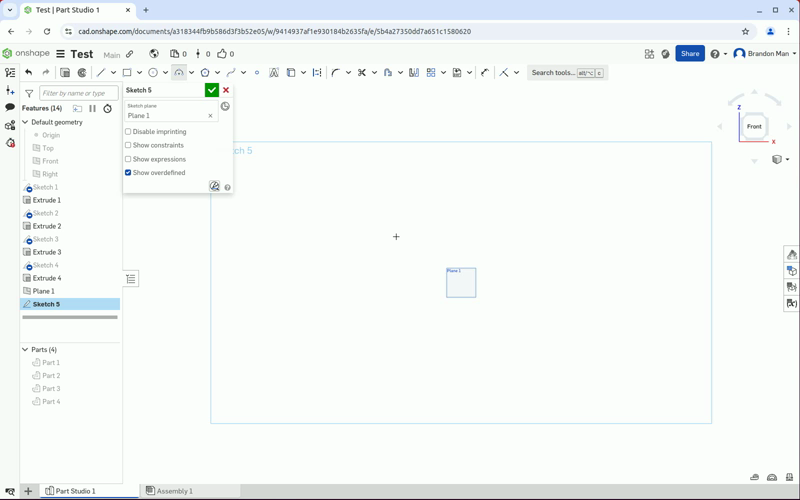
key_up(shift)
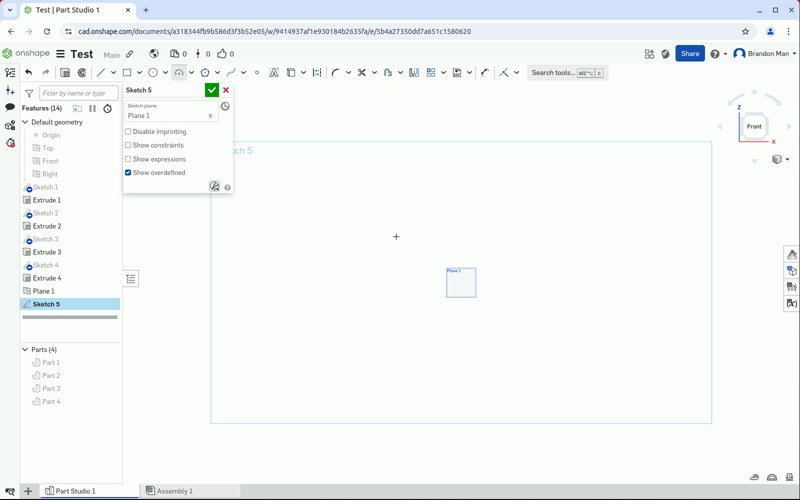
key_down(shift)
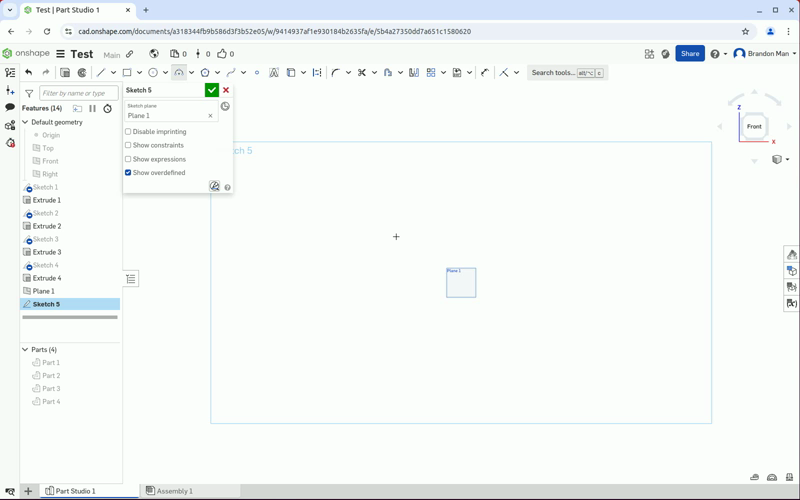
mouse_move(447, 236)
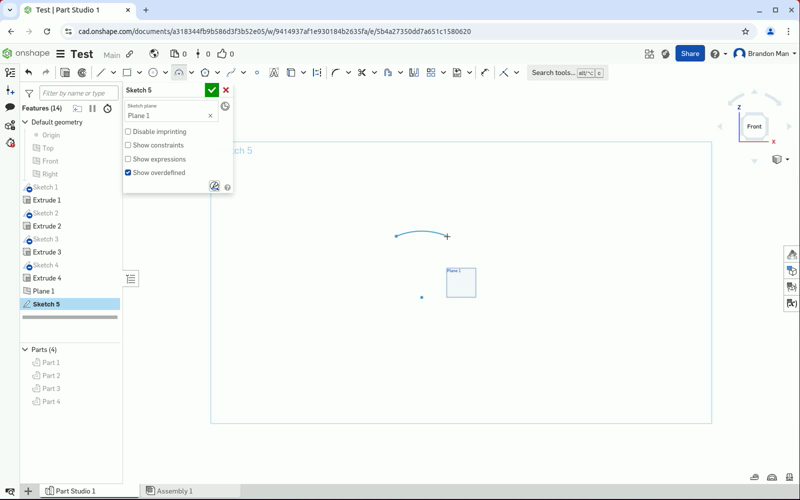
click(447, 236)
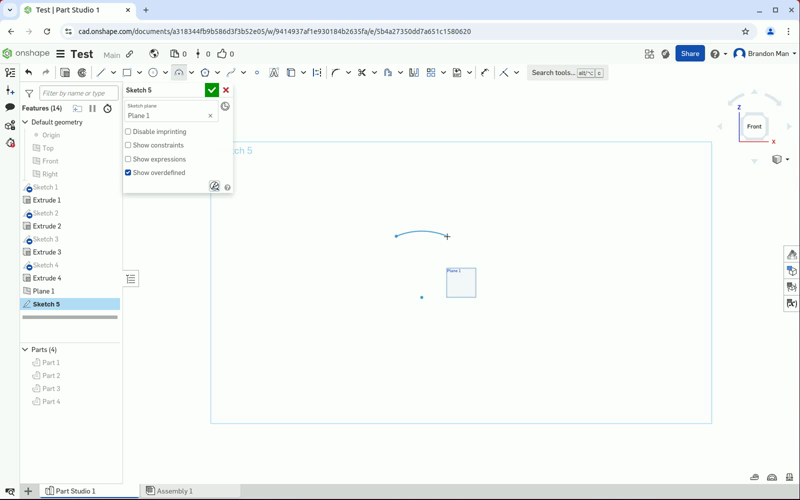
mouse_move(421, 261)
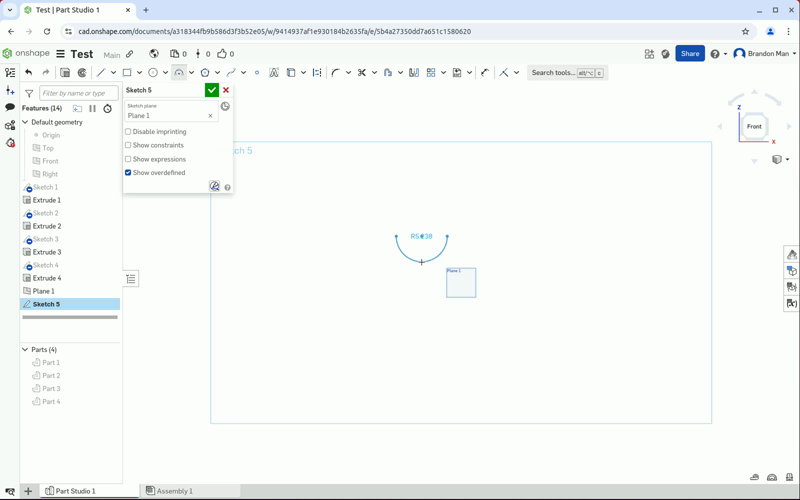
click(421, 261)
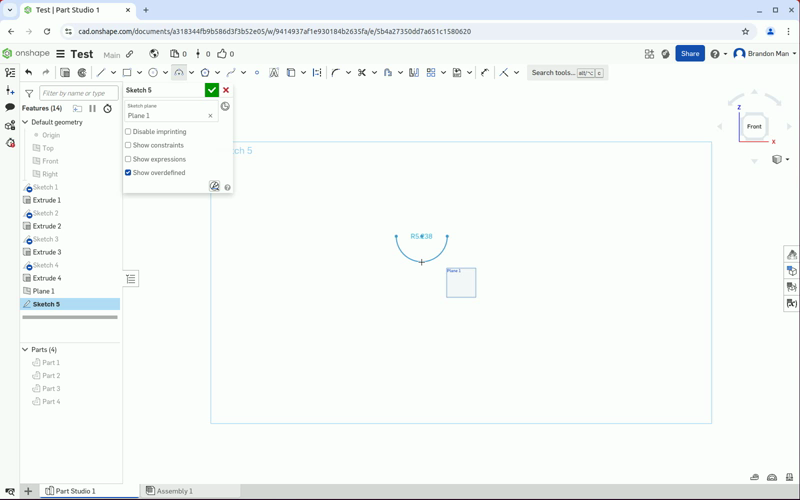
key_up(shift)
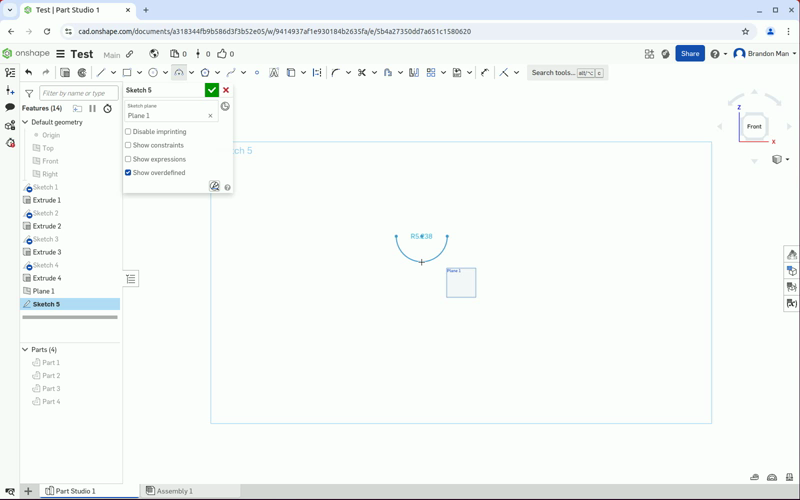
key(esc)
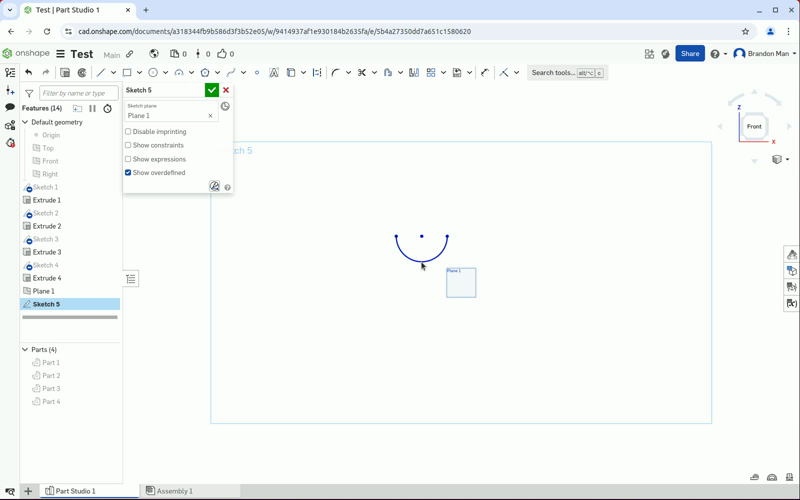
key(l)
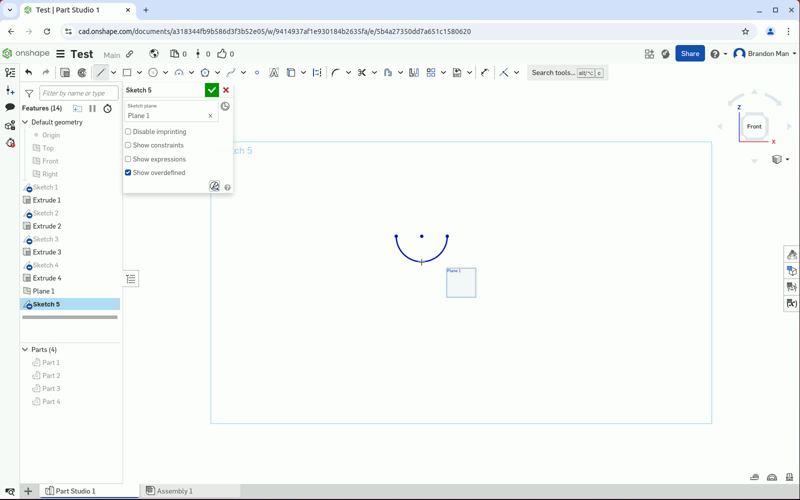
mouse_move(447, 236)
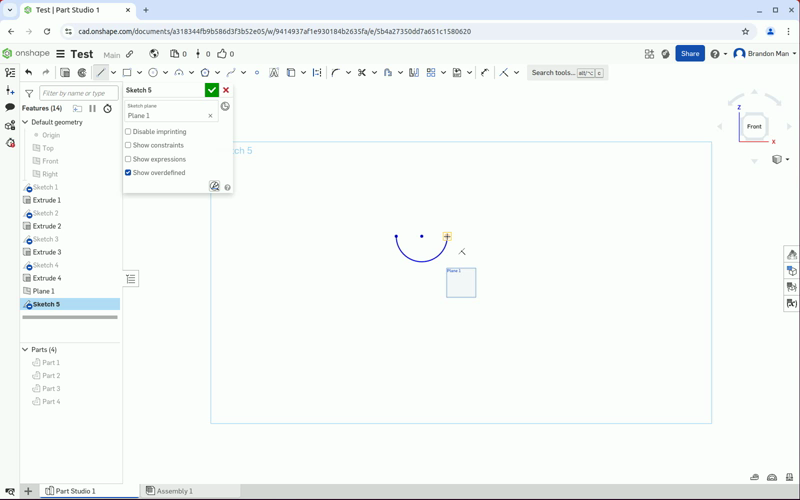
click(447, 236)
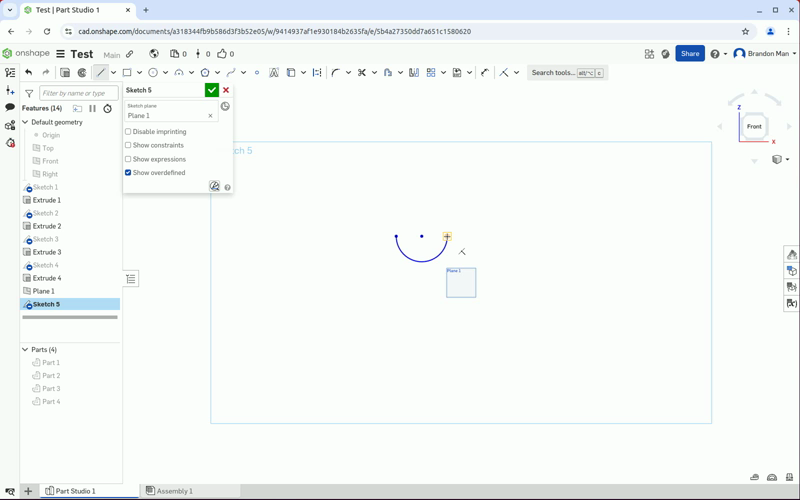
mouse_move(477, 236)
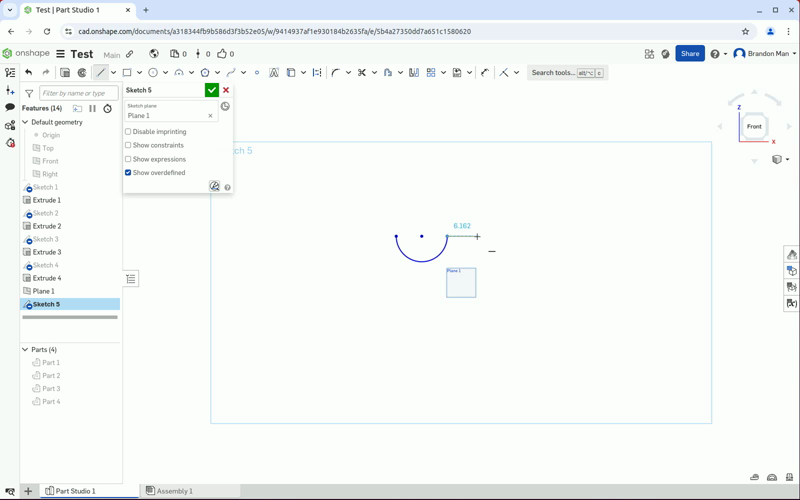
key_down(shift)
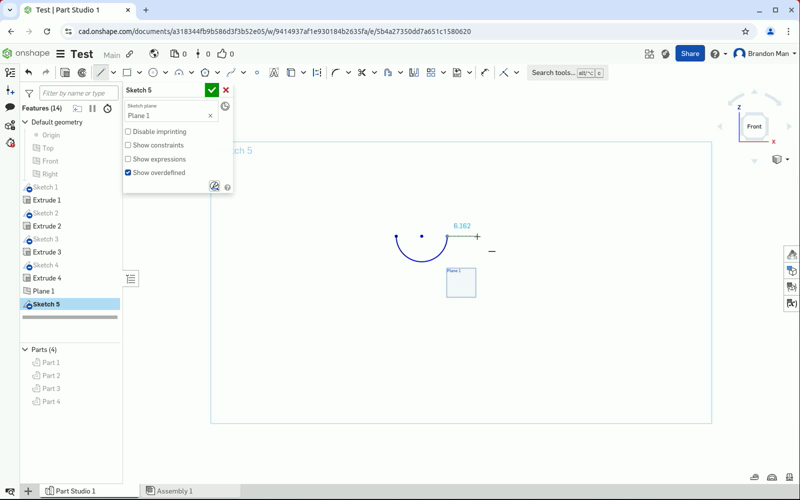
mouse_move(396, 236)
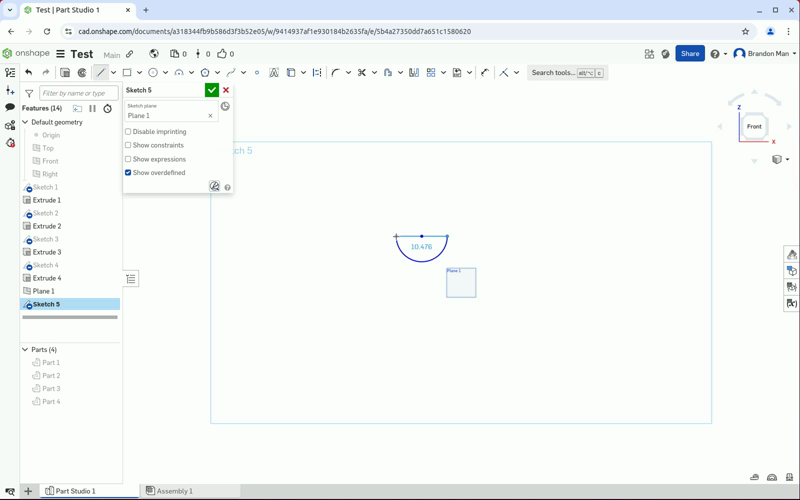
key_up(shift)
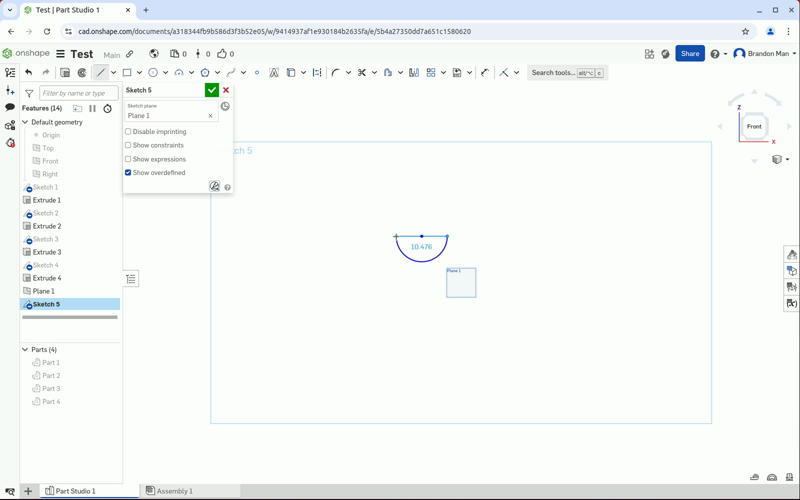
click(396, 236)
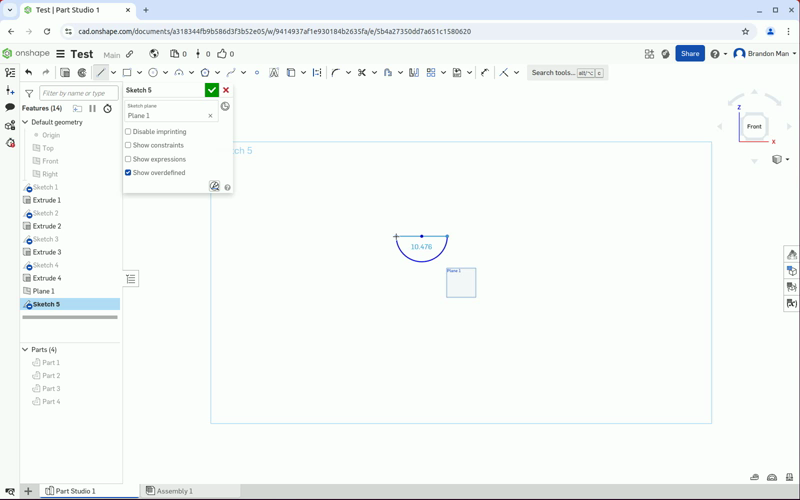
key(esc)
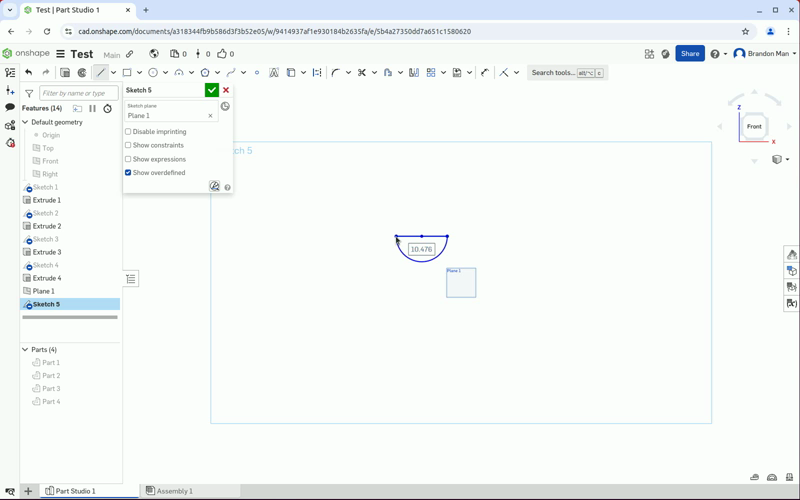
mouse_move(409, 248)
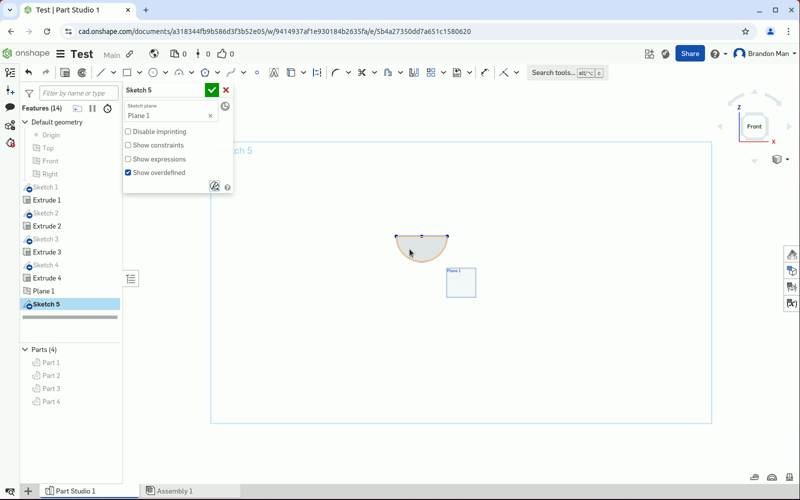
scroll(6)
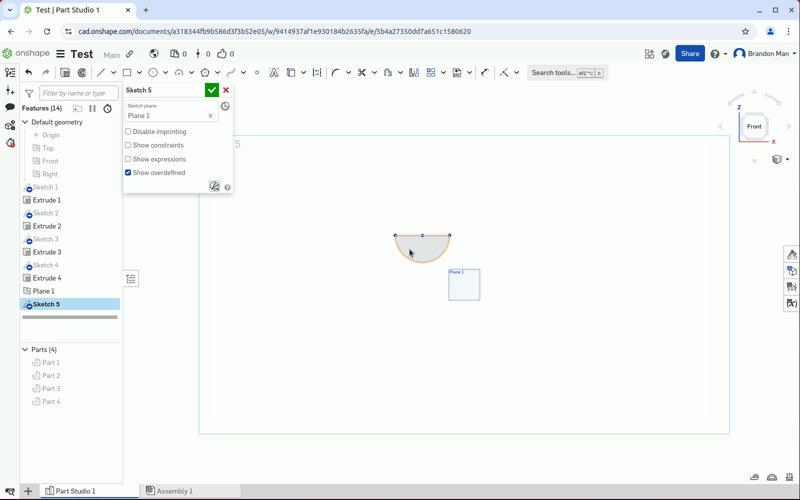
scroll(6)
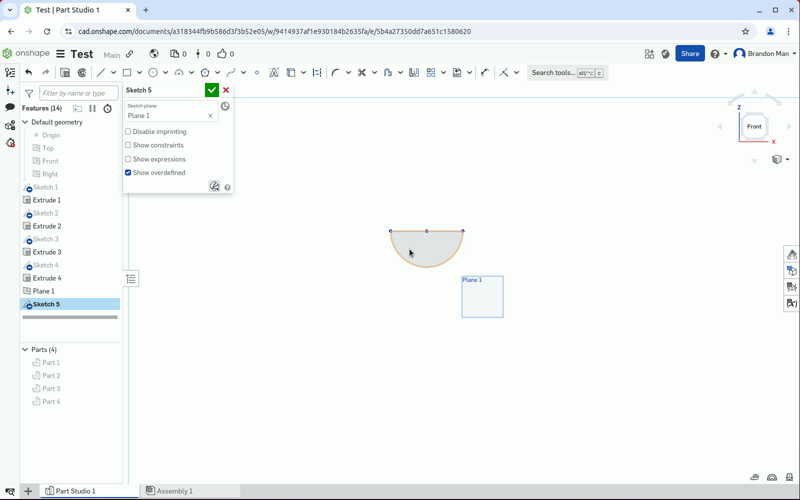
scroll(6)
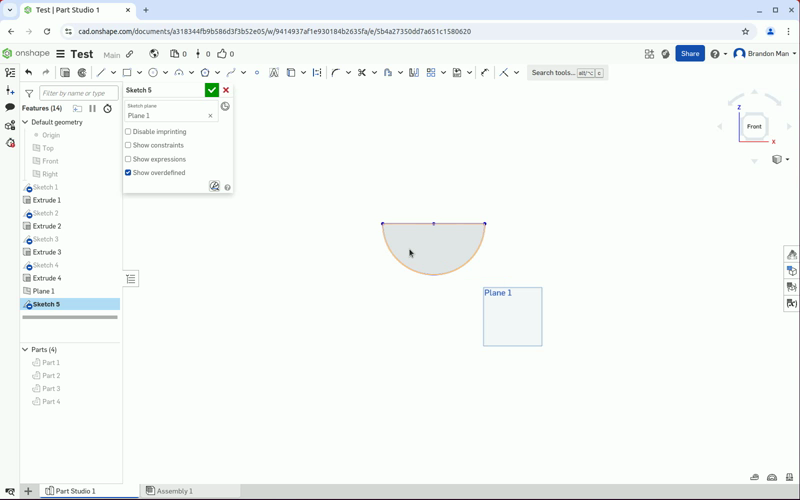
scroll(6)
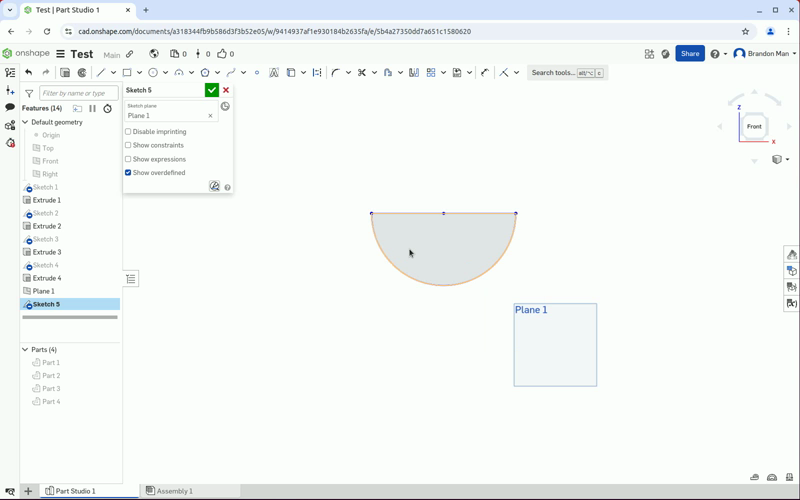
scroll(6)
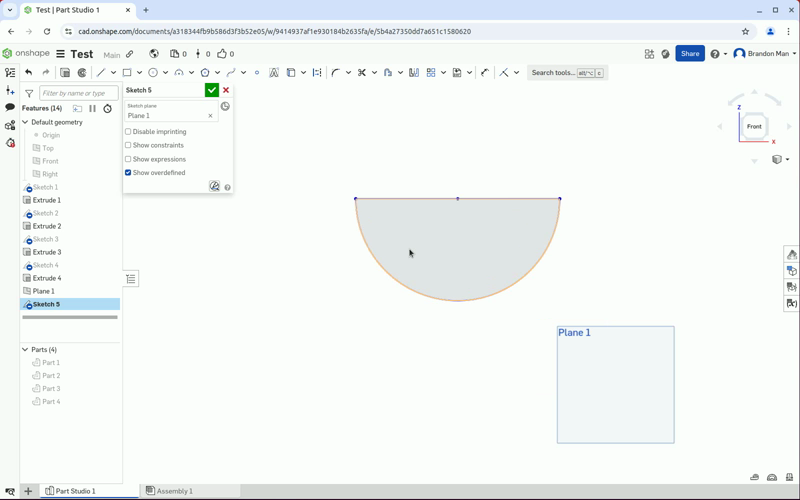
scroll(6)
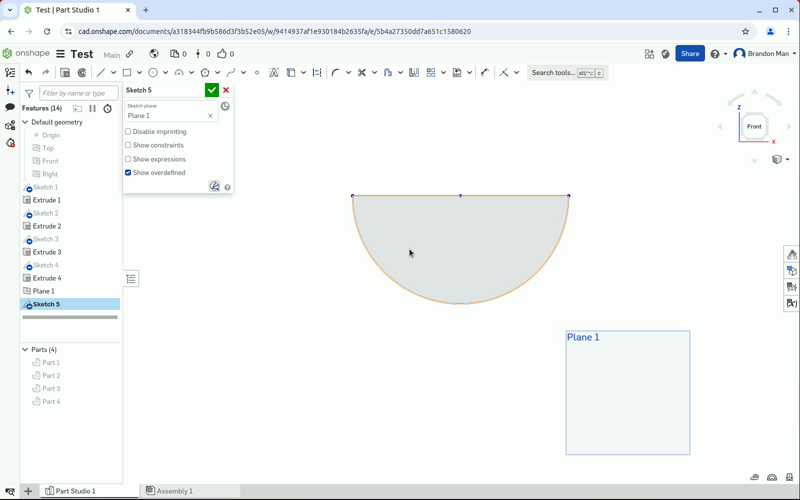
scroll(6)
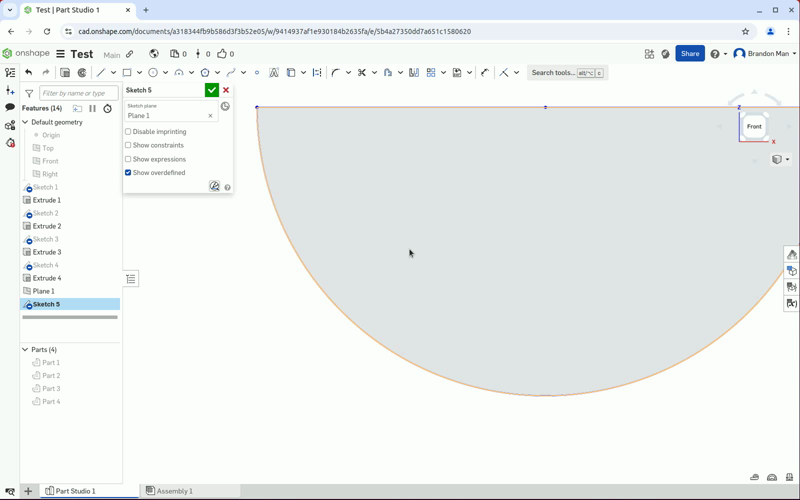
click(409, 248)
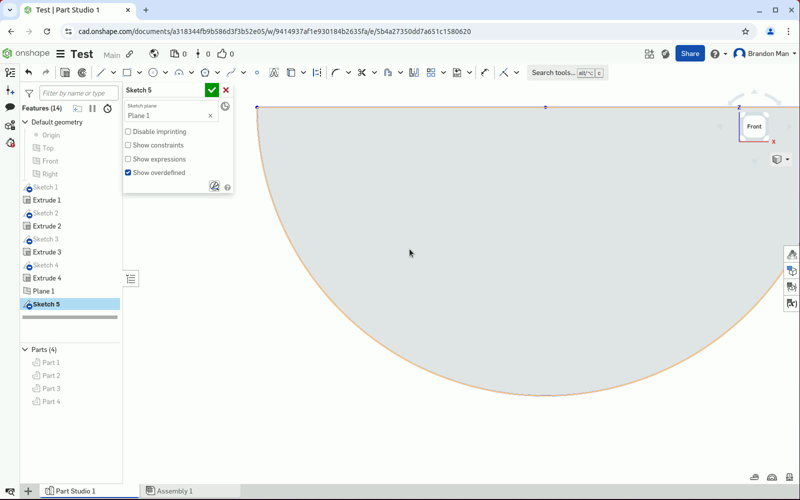
scroll(-6)
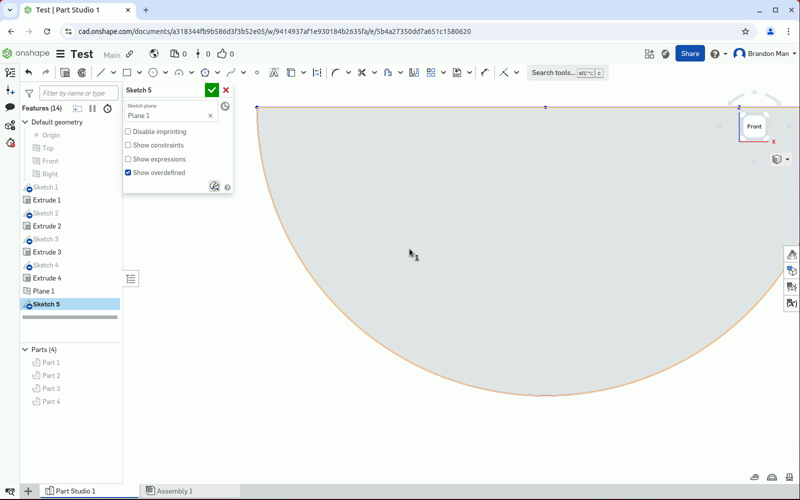
scroll(-6)
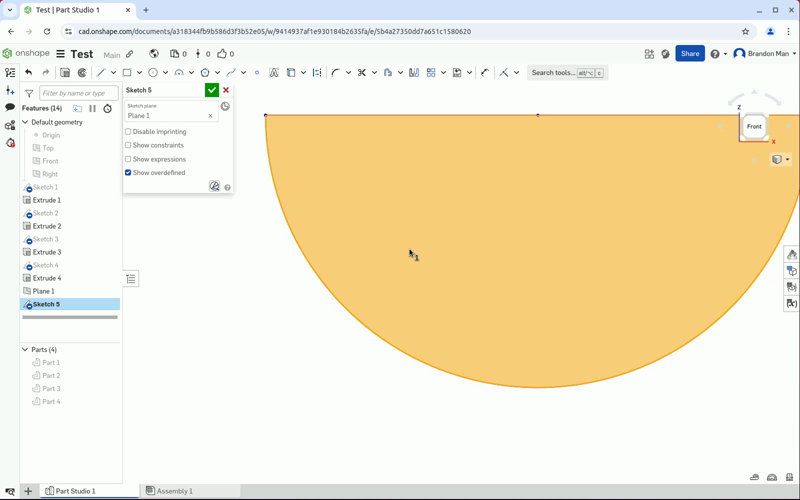
scroll(-6)
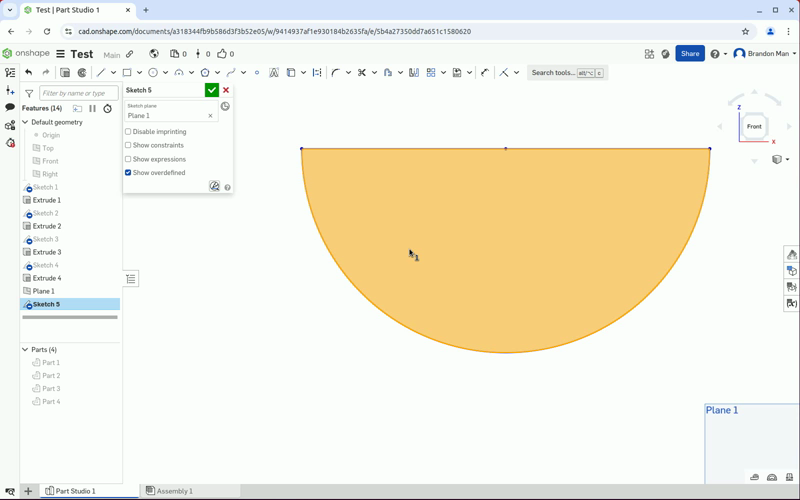
scroll(-6)
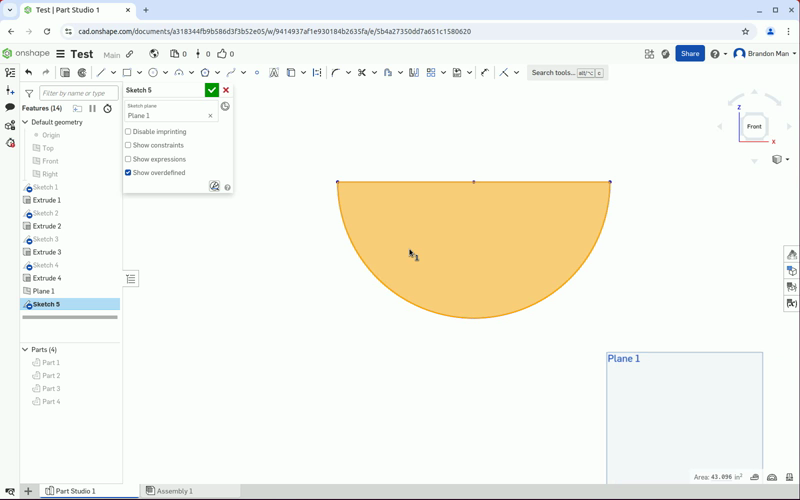
scroll(-6)
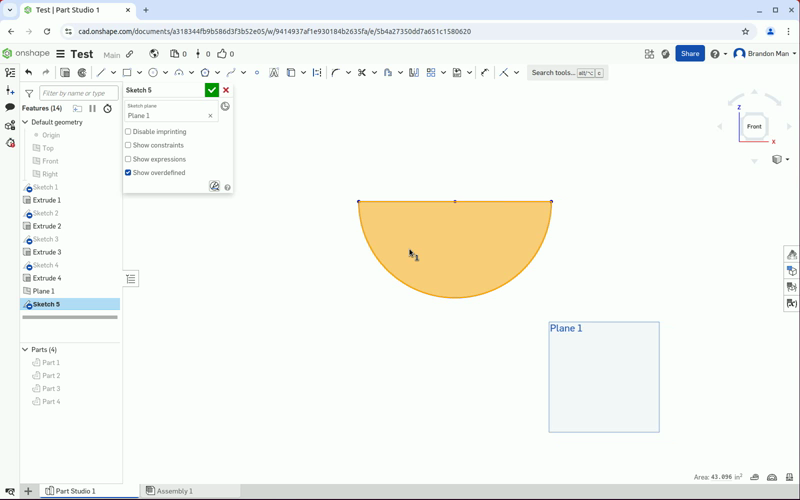
scroll(-6)
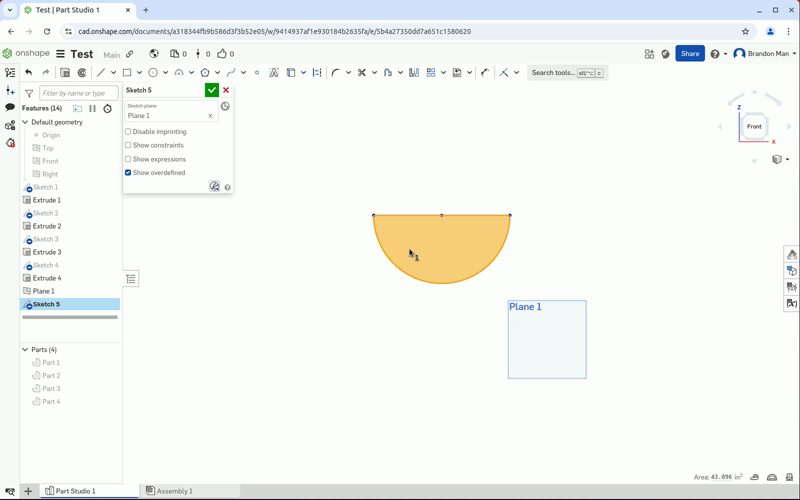
scroll(-6)
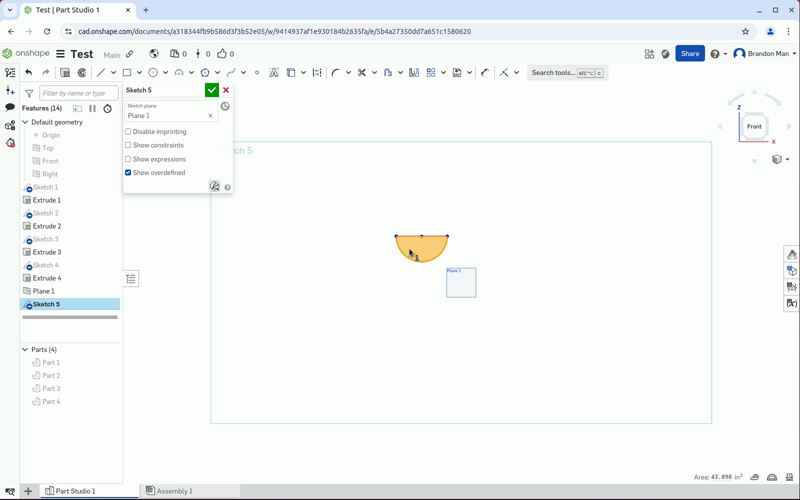
mouse_move(73, 352)
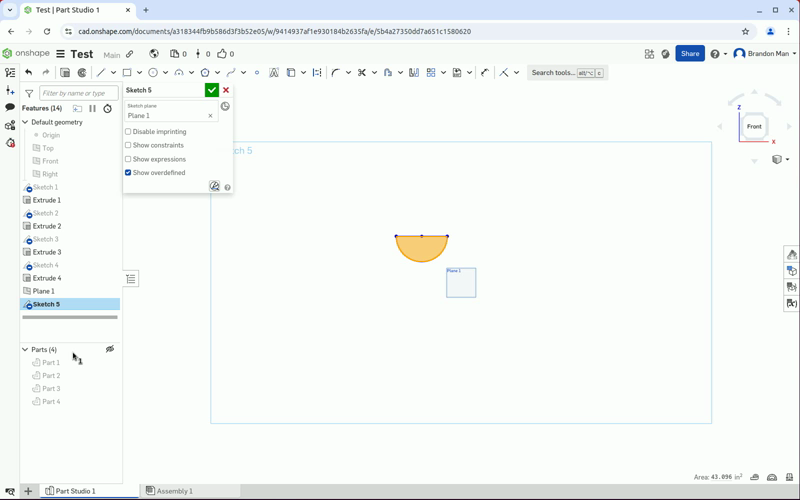
key(shift+y)
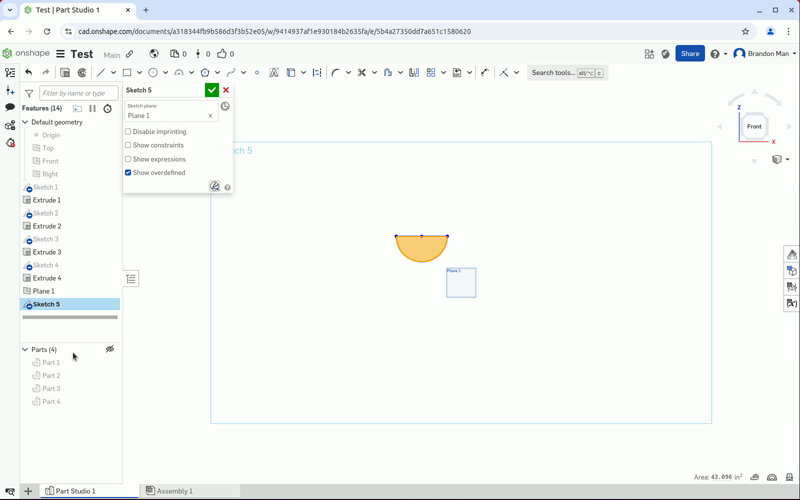
key(shift+e)
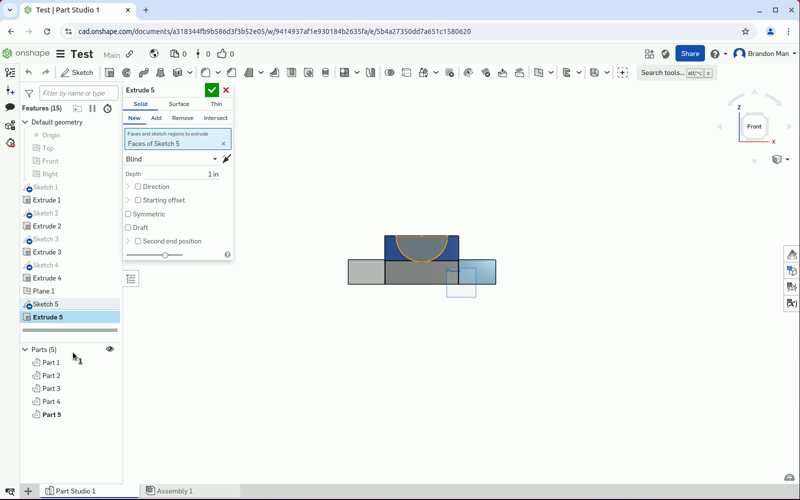
mouse_move(143, 106)
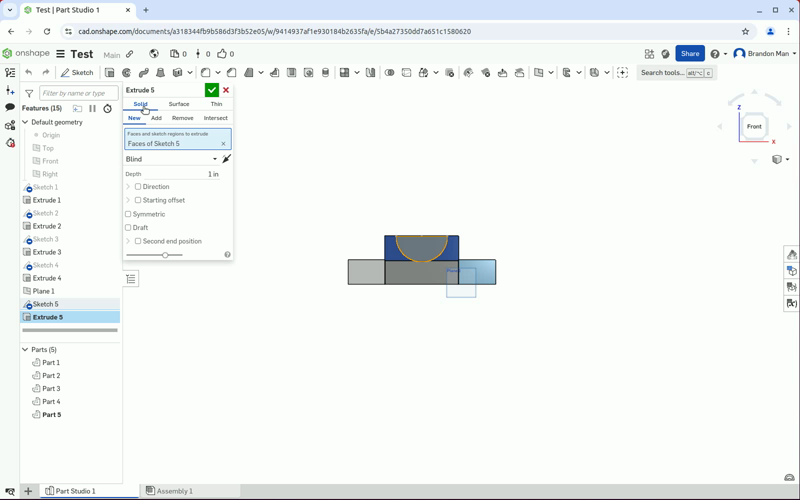
click(143, 106)
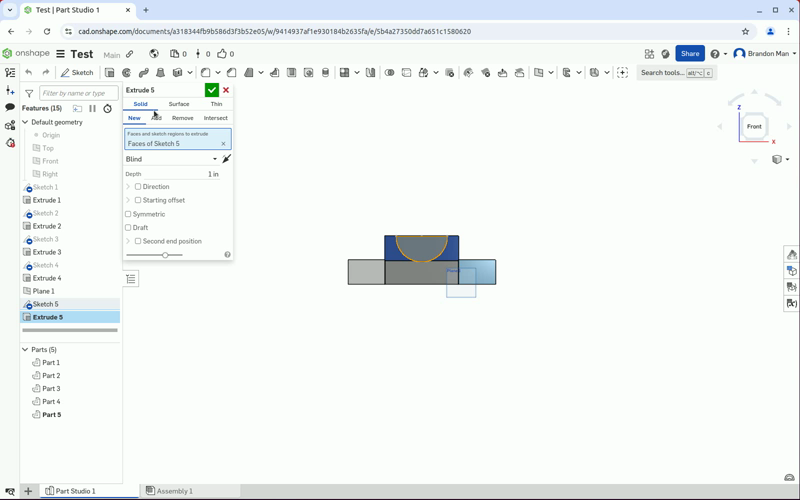
mouse_move(186, 120)
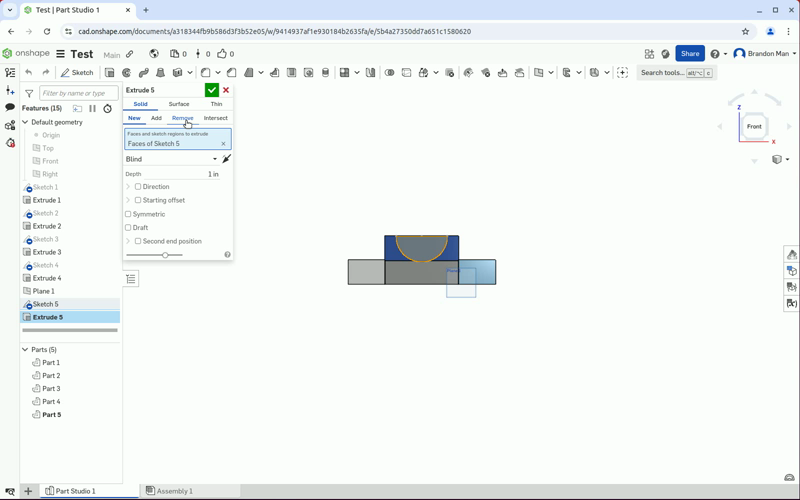
click(186, 120)
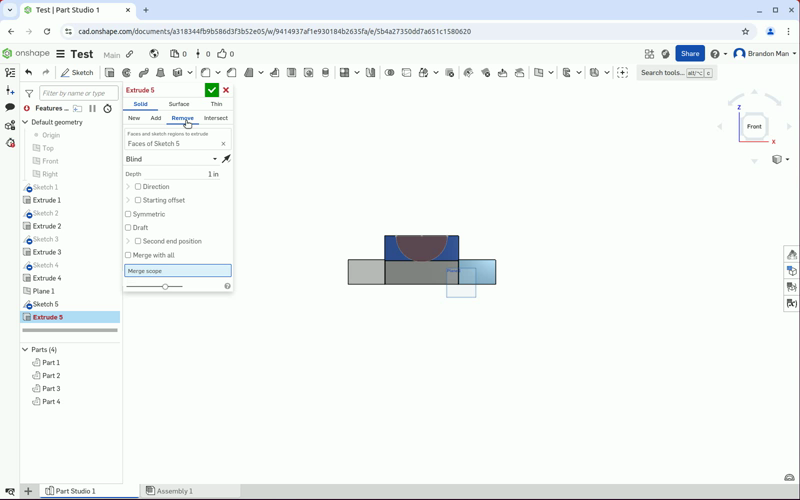
key(tab, 4)
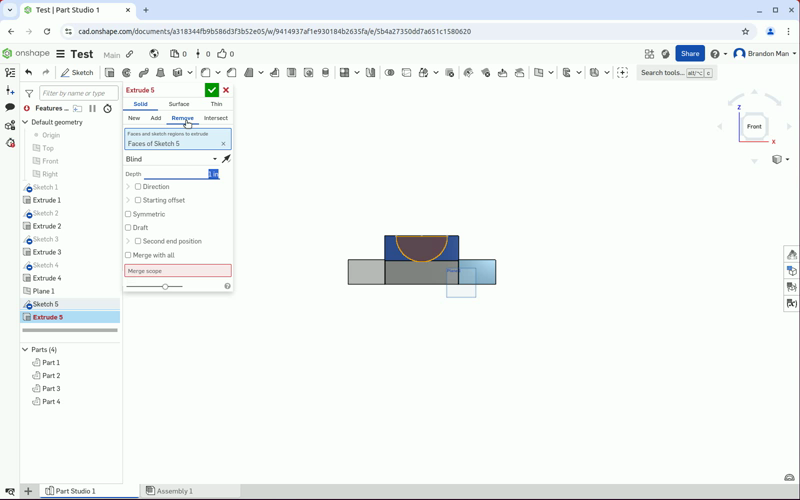
text(12.036)
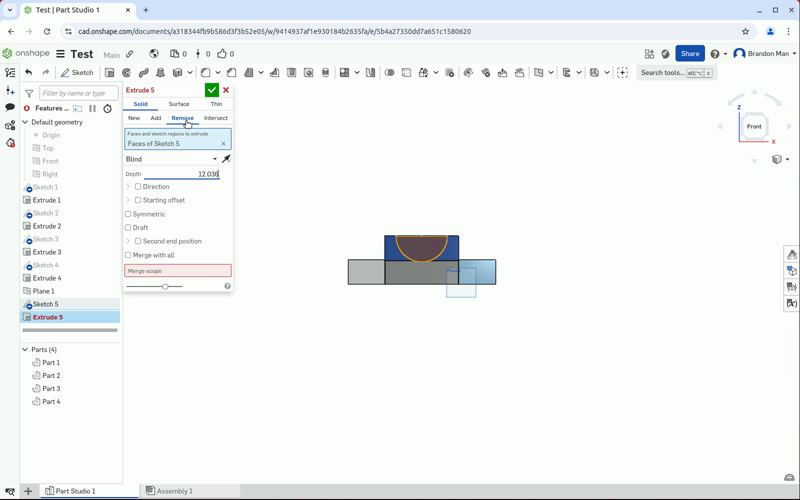
key(tab, 6)
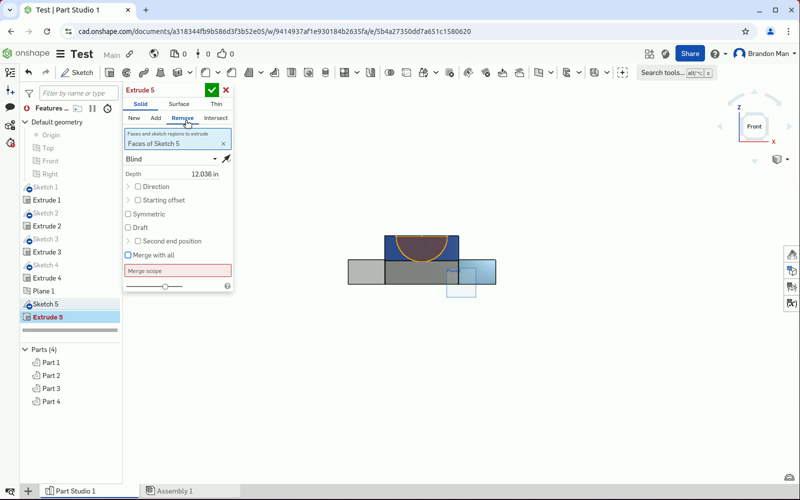
key(space)
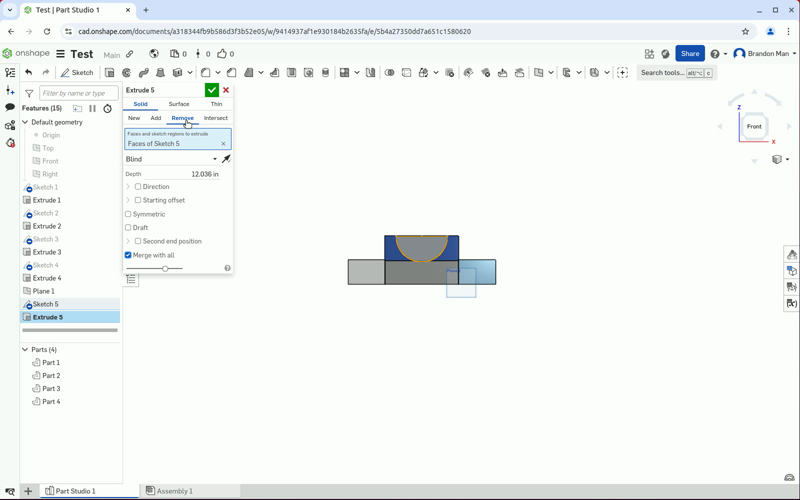
key(enter)
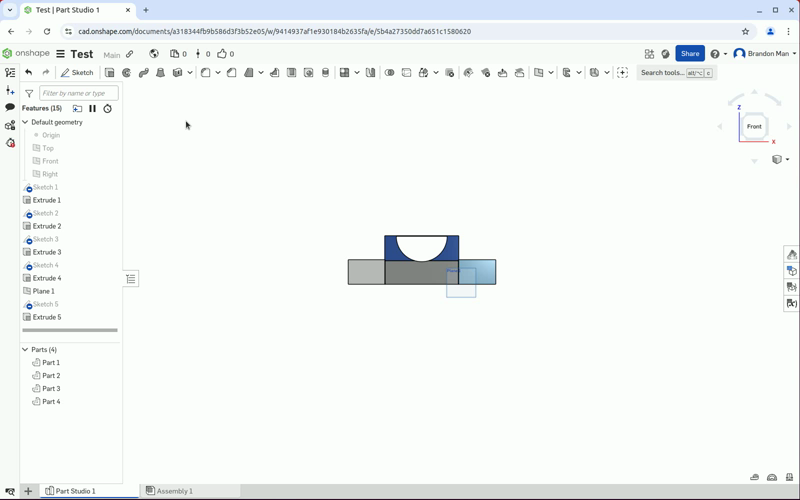
key(shift+h)
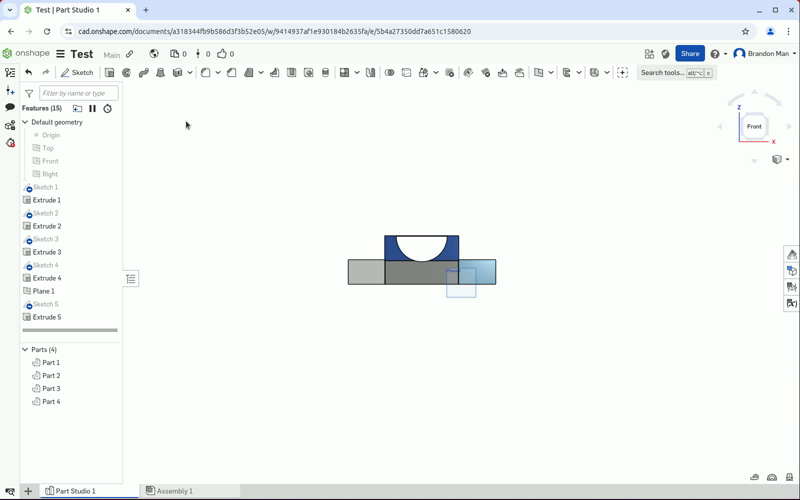
key(shift+h)
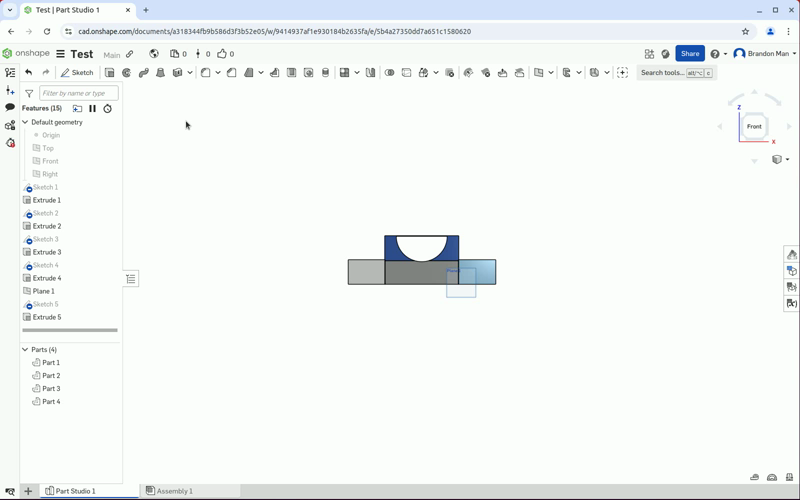
key(shift+7)
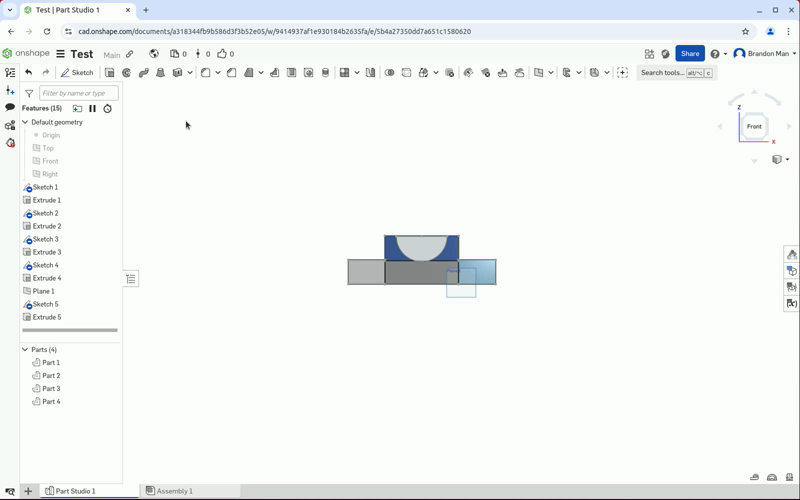
key(left, 2)
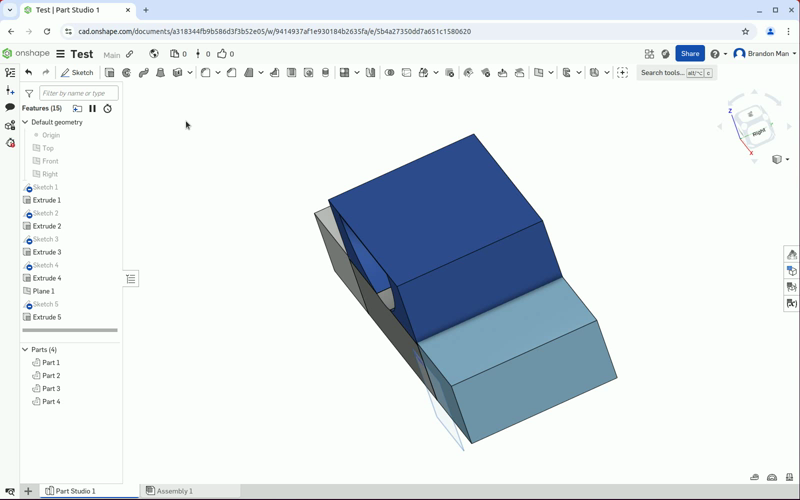
key(down, 2)
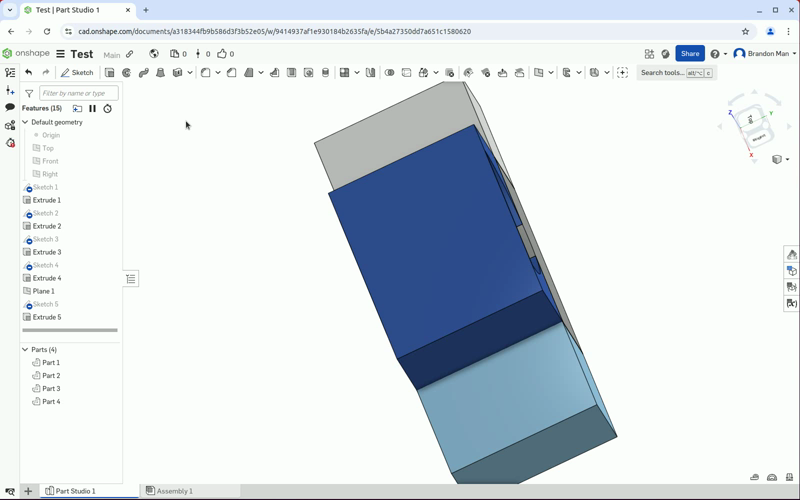
key(up, 2)
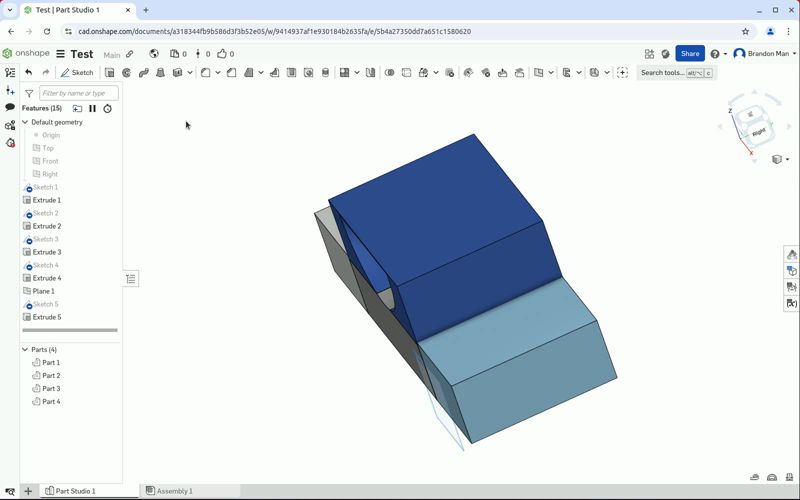
key(right, 2)
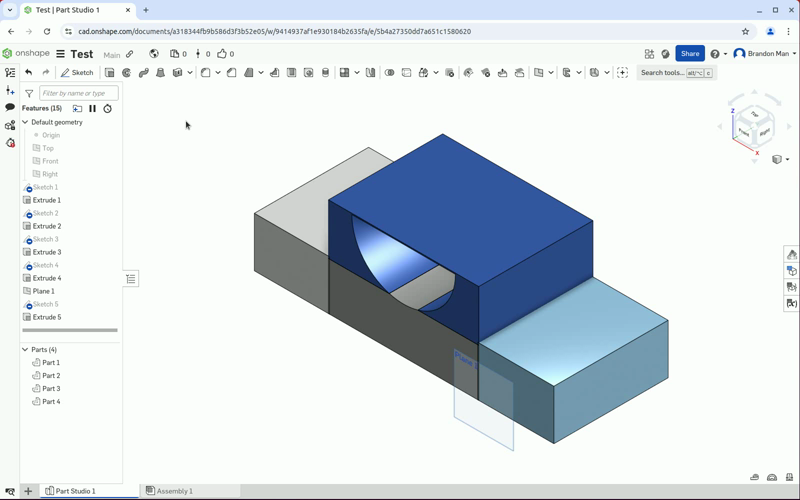
mouse_move(73, 189)
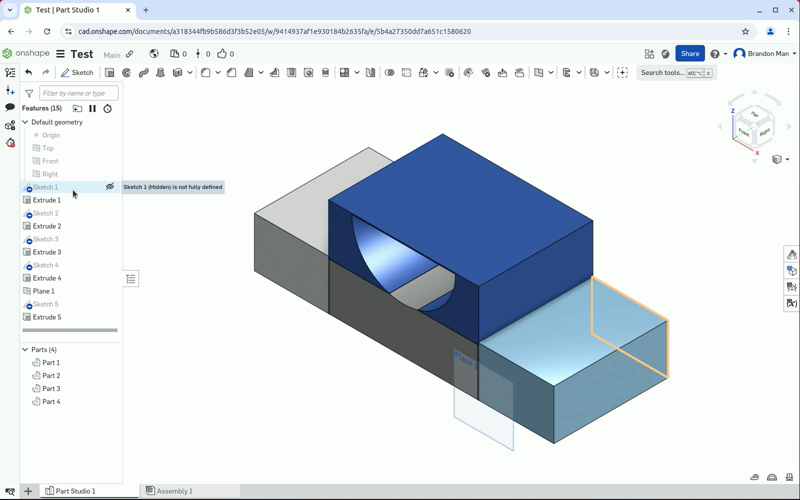
click(73, 189)